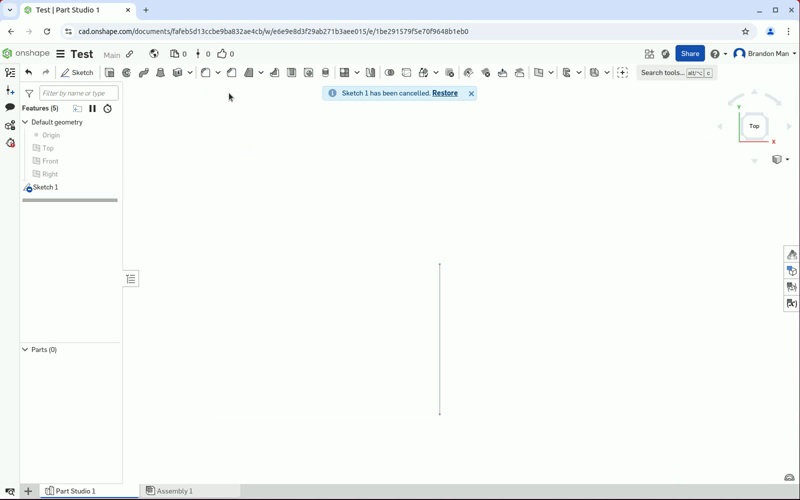
key(shift+h)
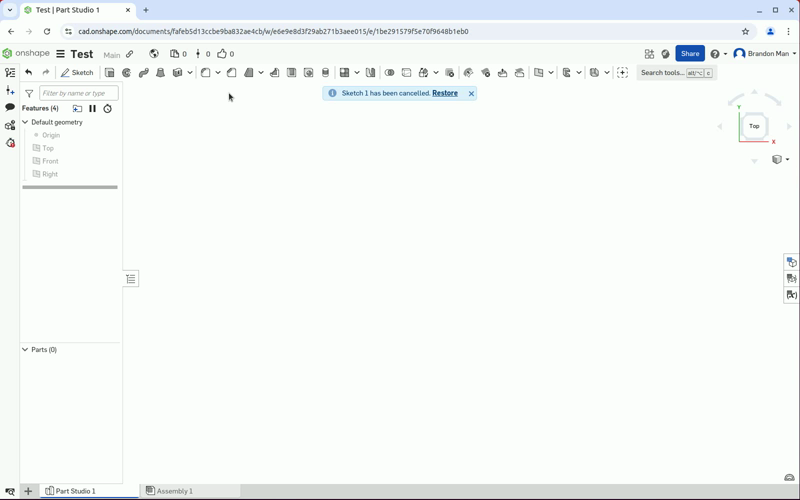
mouse_move(73, 352)
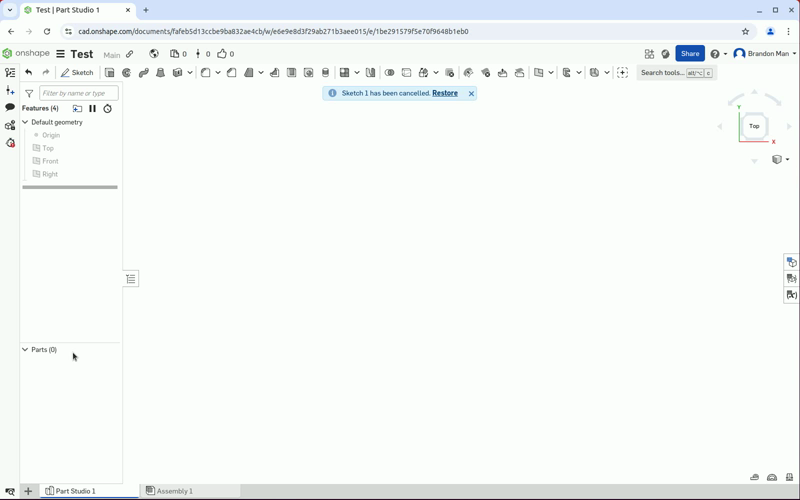
key(y)
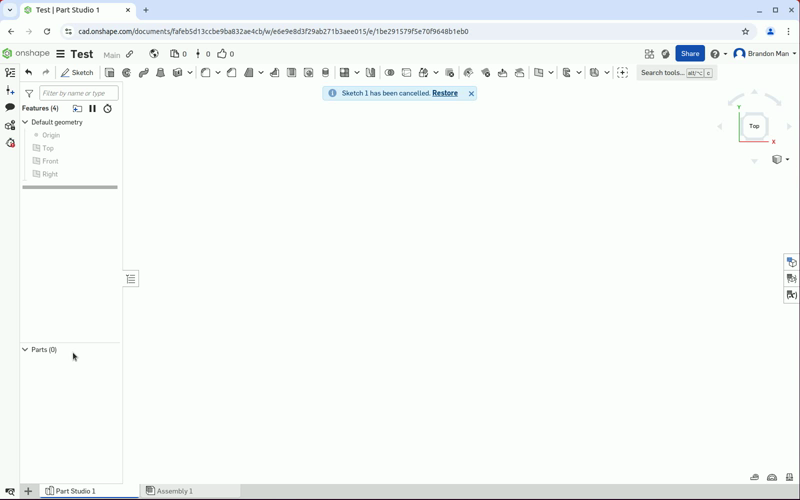
key(shift+p)
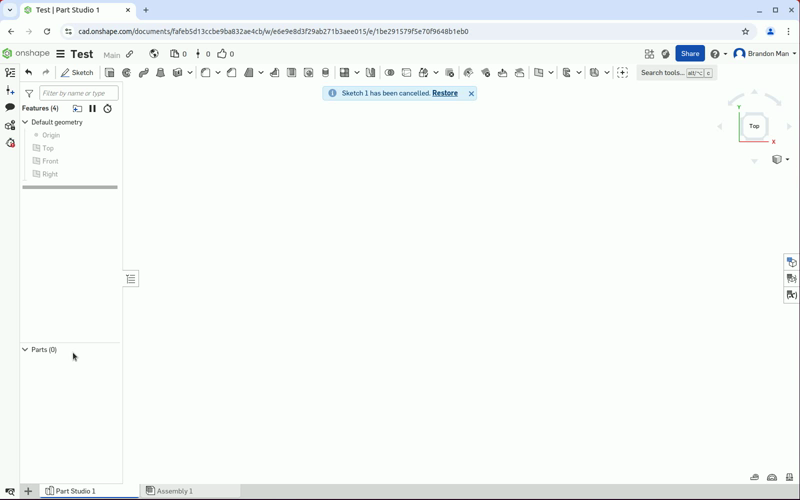
key(space)
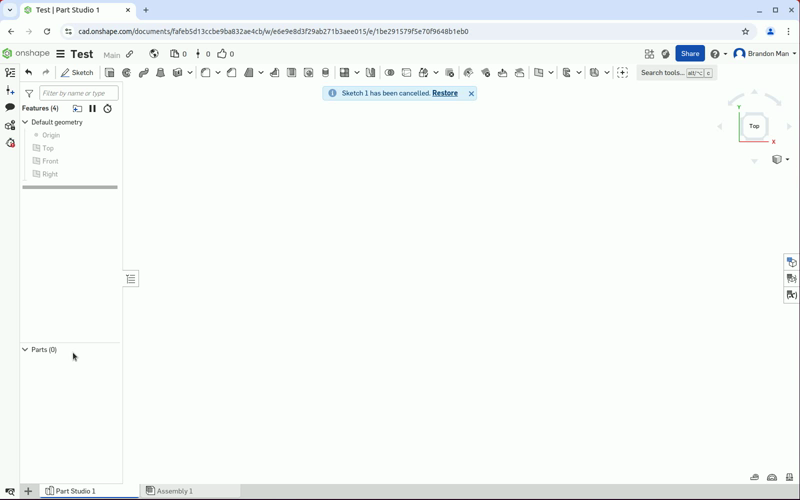
key_down(shift)
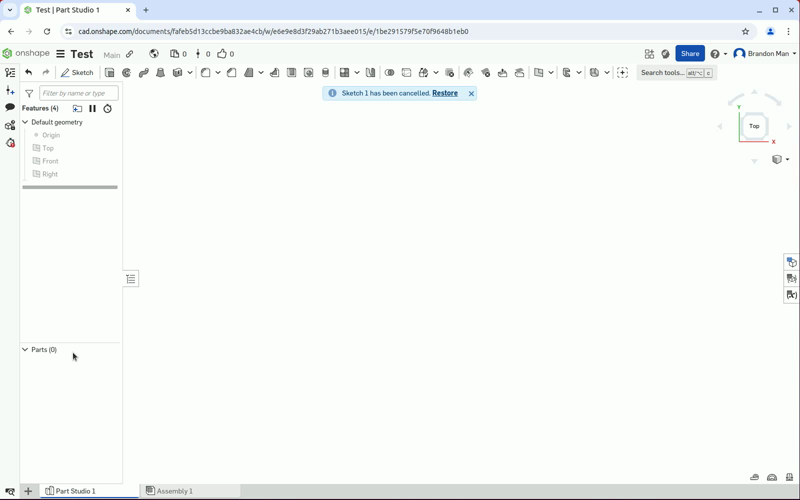
key(up)
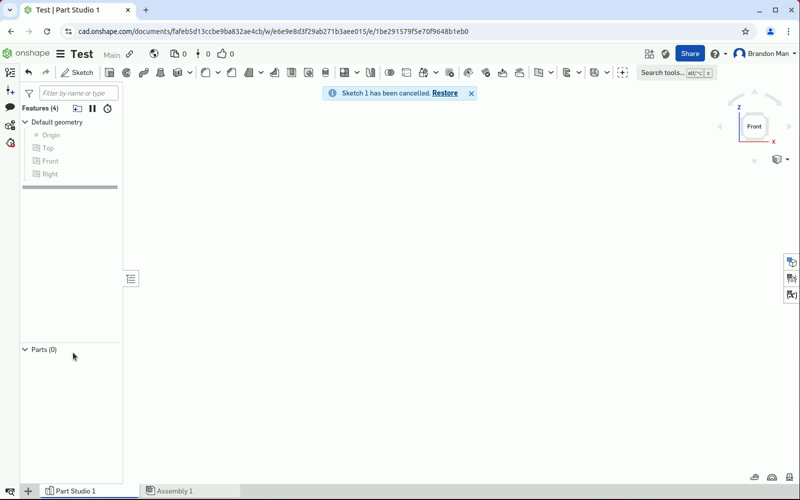
key_up(shift)
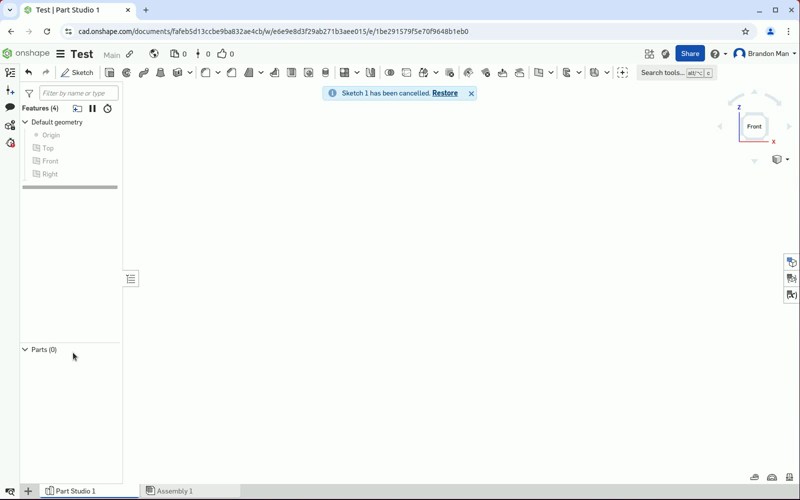
mouse_move(73, 352)
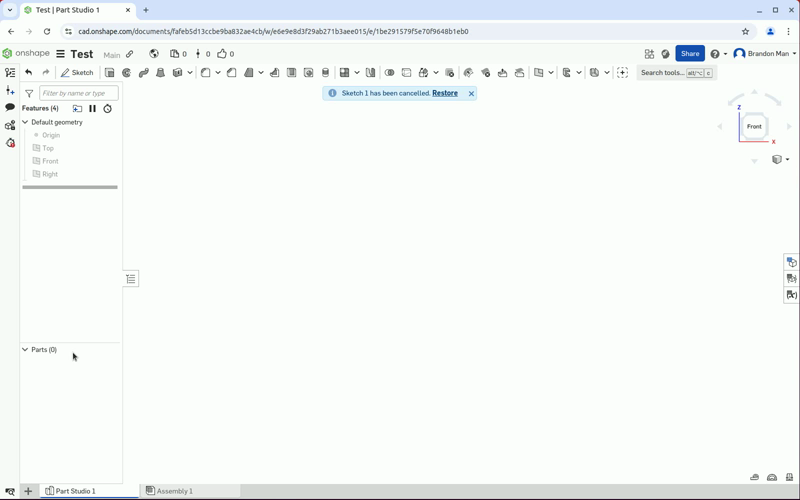
key(shift+y)
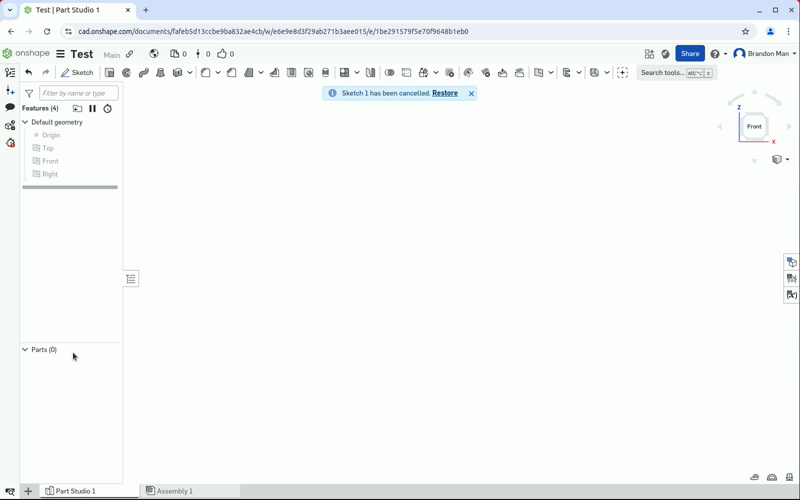
key(shift+s)
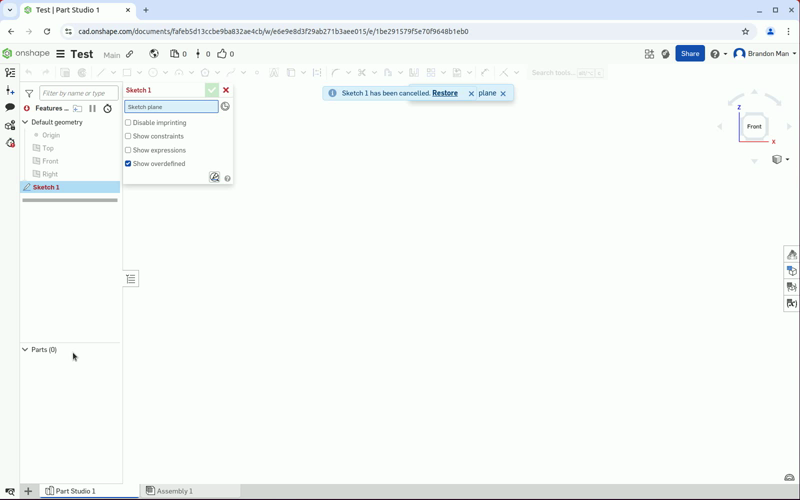
mouse_move(73, 163)
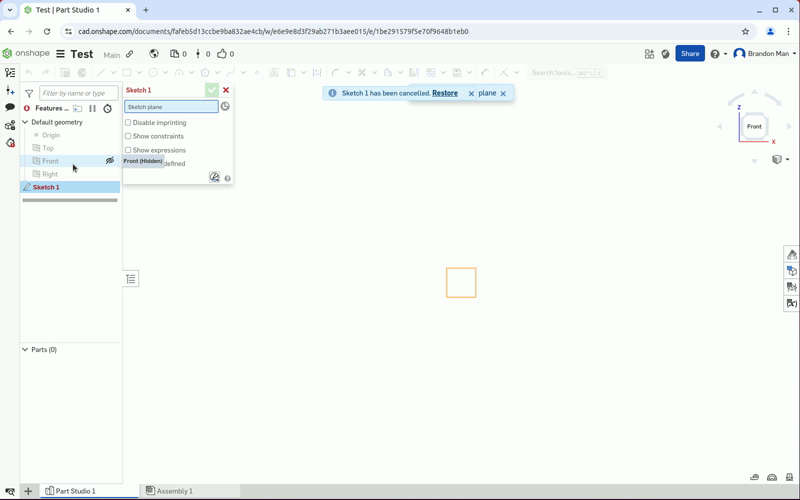
click(73, 163)
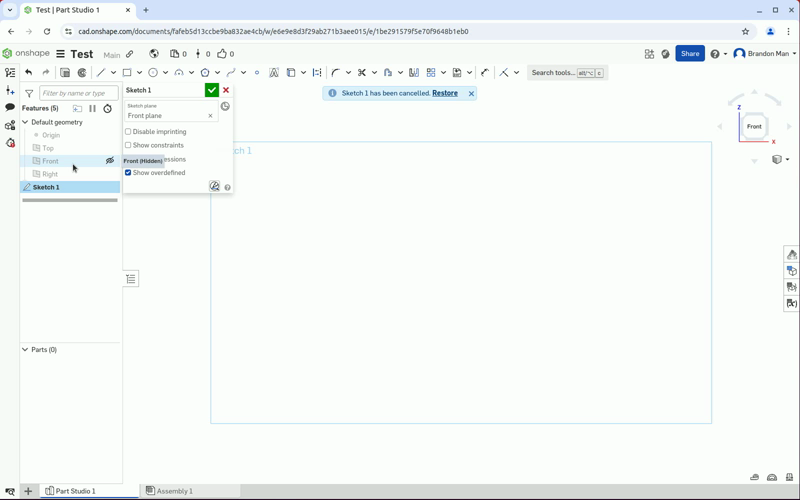
mouse_move(73, 352)
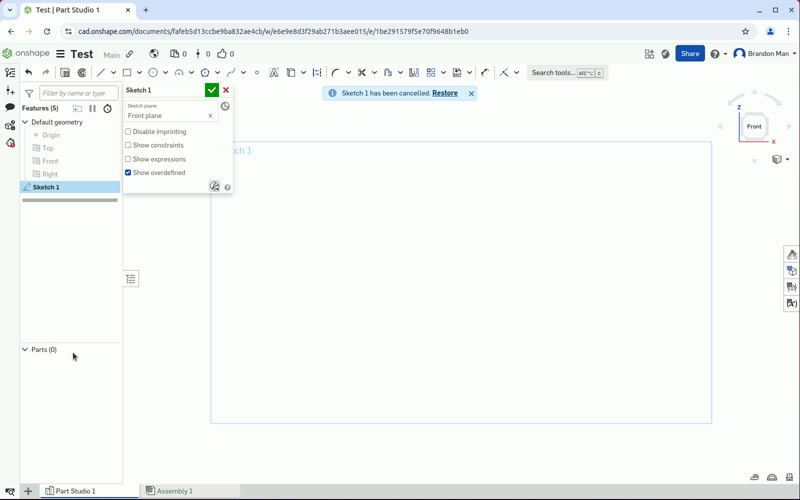
key(y)
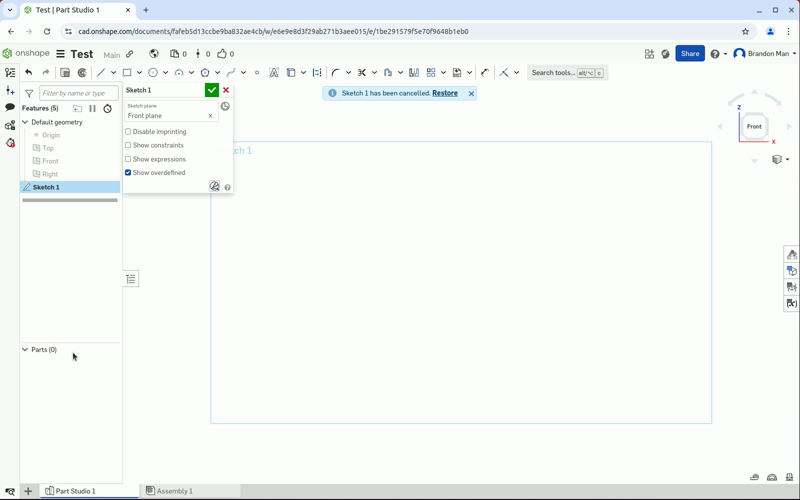
key(c)
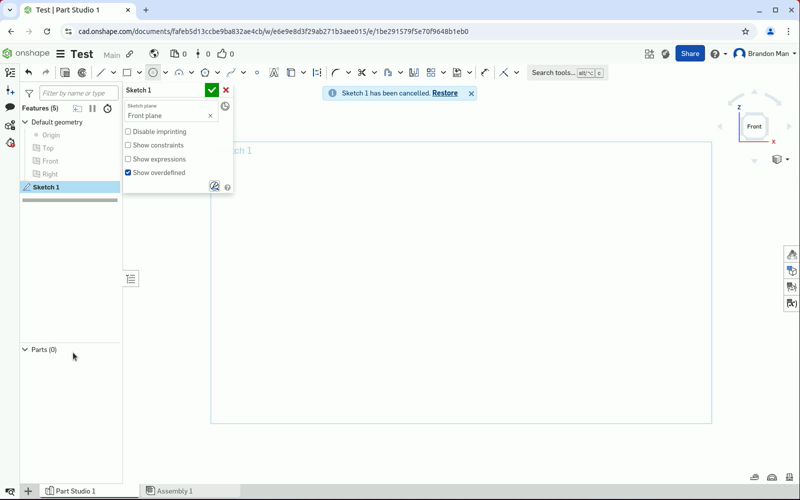
key_down(shift)
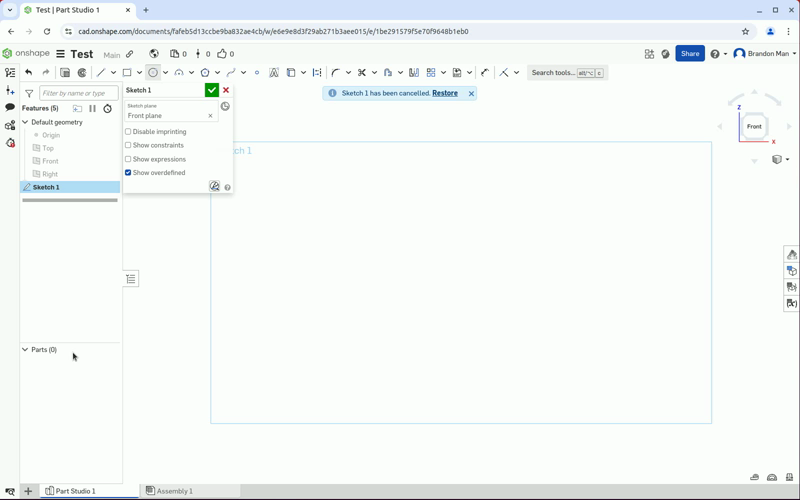
mouse_move(366, 282)
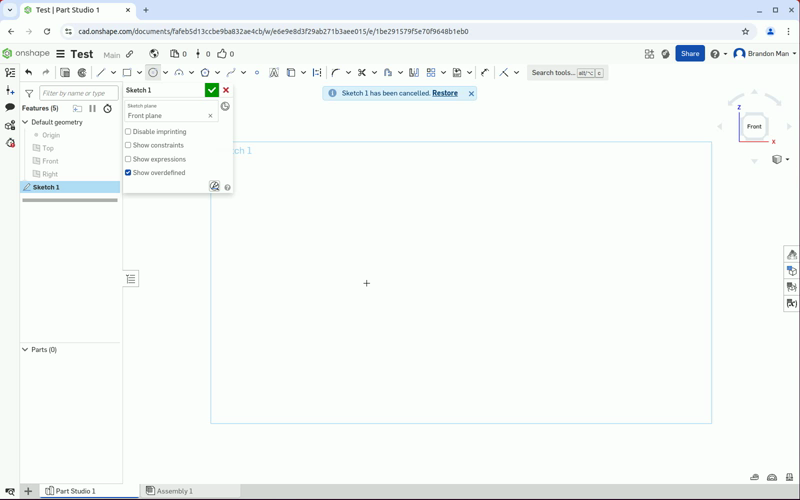
click(366, 282)
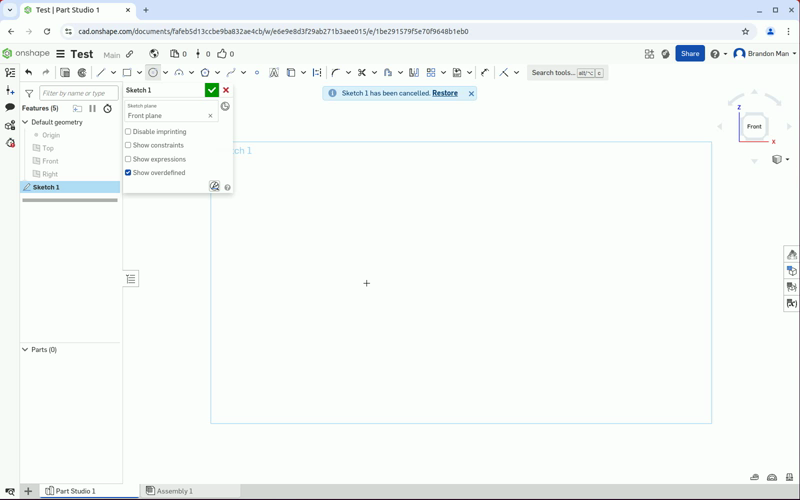
key_up(shift)
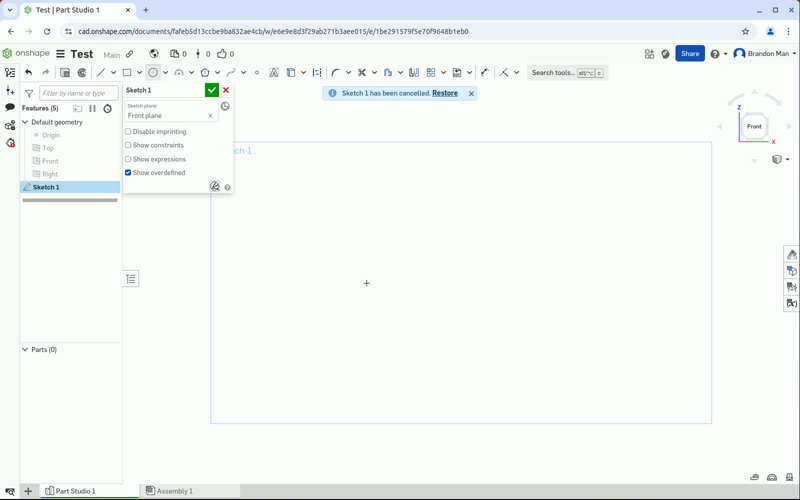
mouse_move(384, 282)
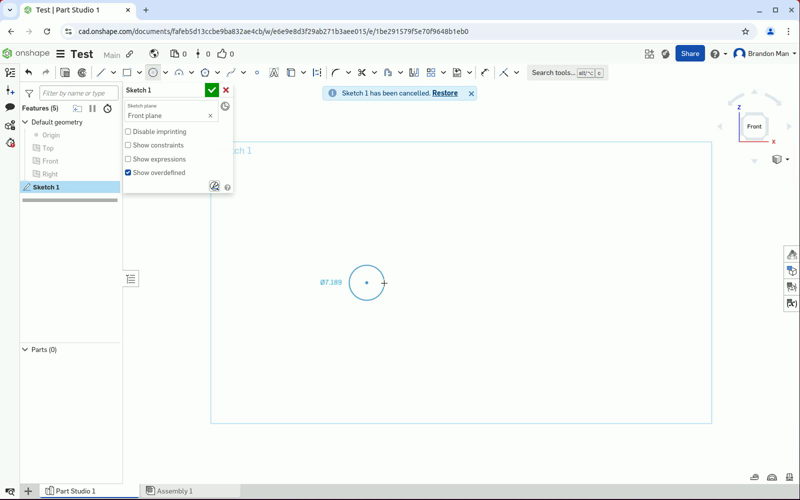
click(384, 282)
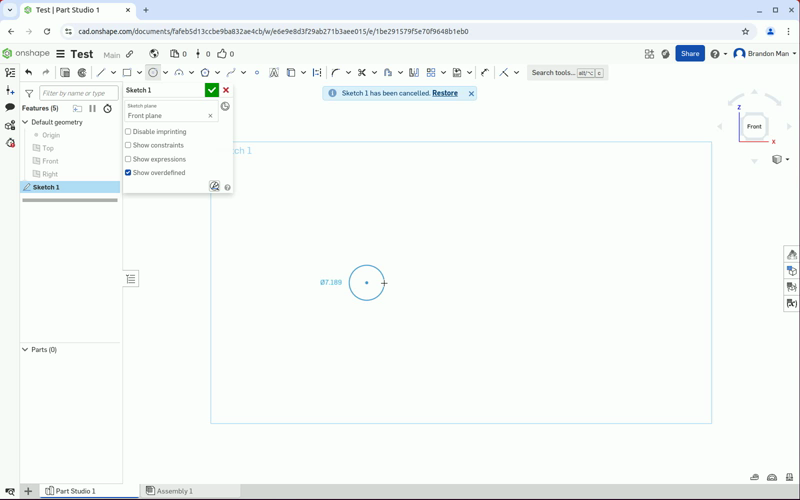
key(esc)
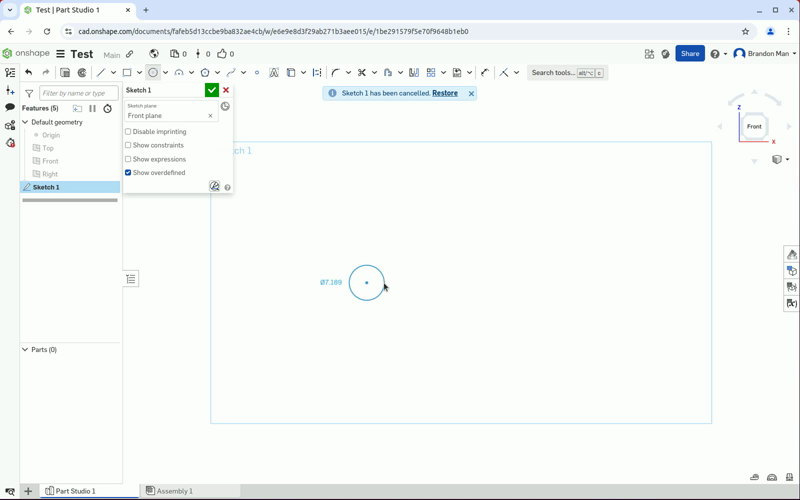
key(c)
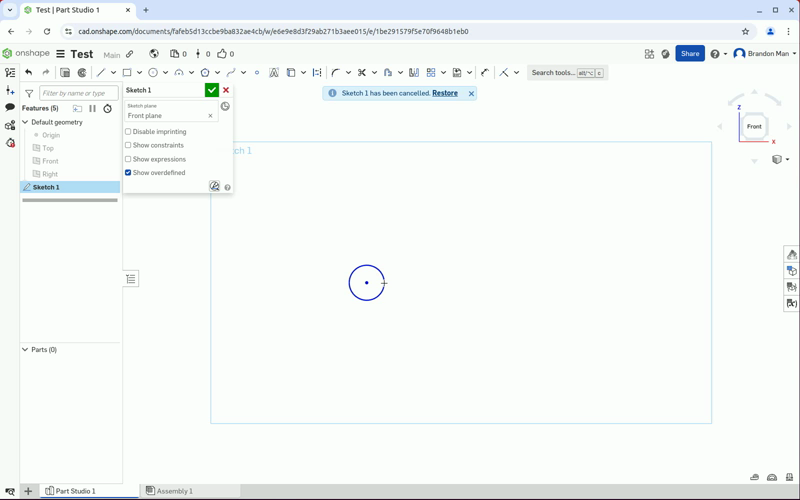
key_down(shift)
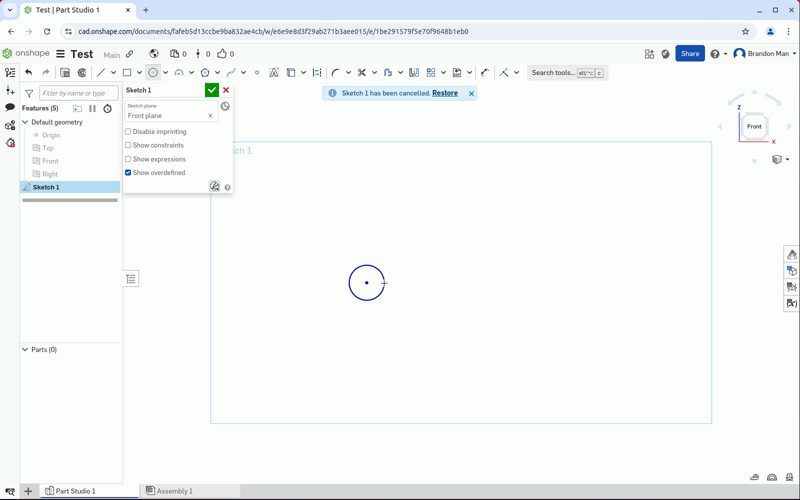
mouse_move(355, 282)
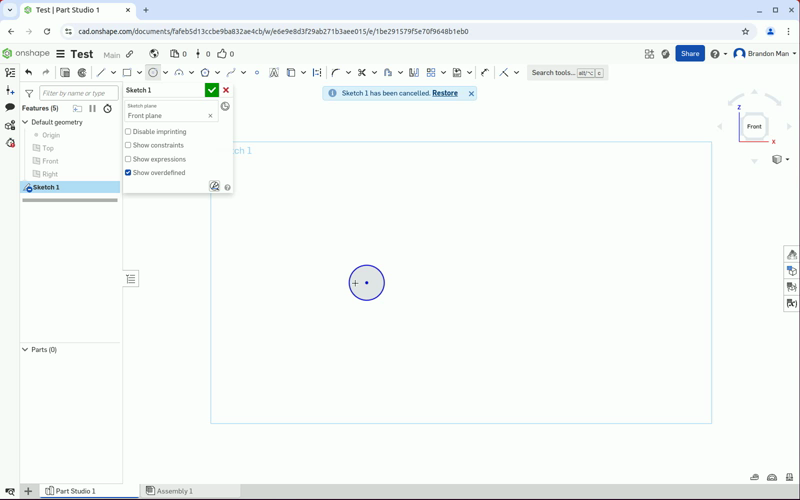
click(355, 282)
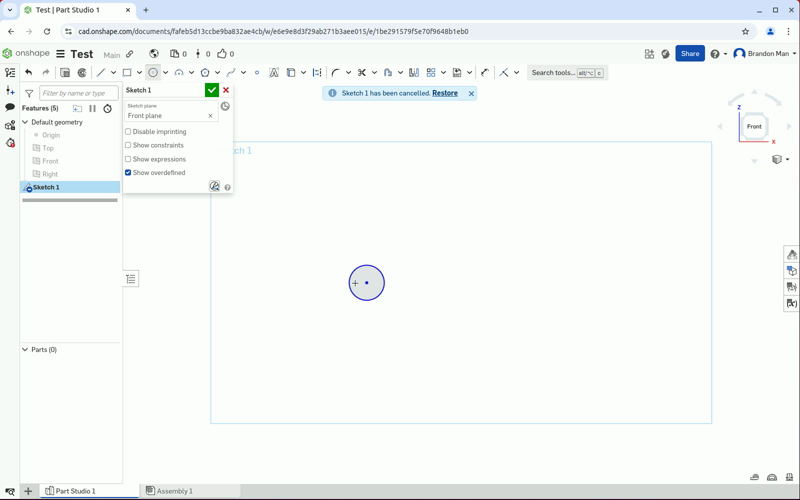
key_up(shift)
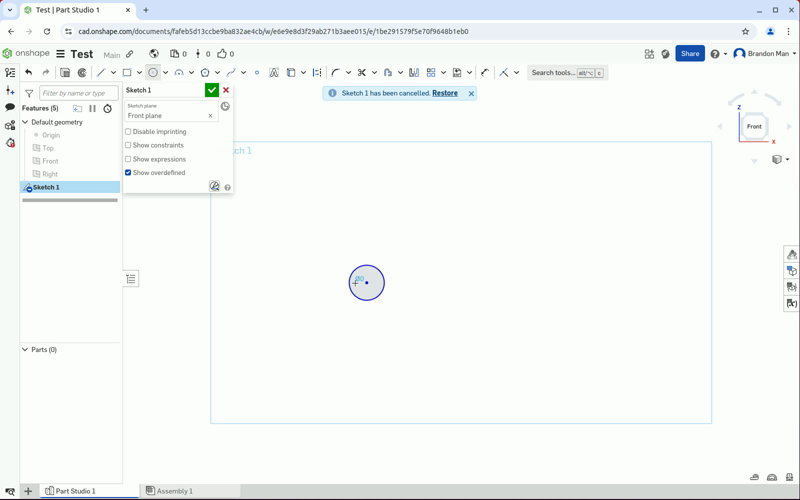
mouse_move(356, 282)
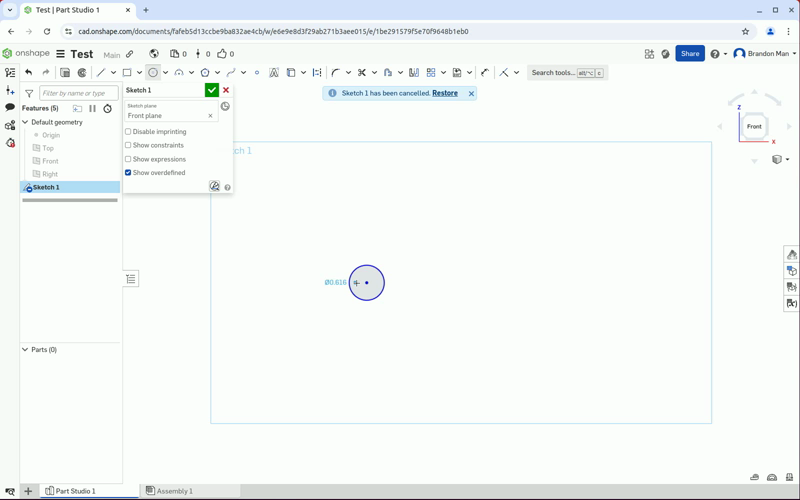
scroll(6)
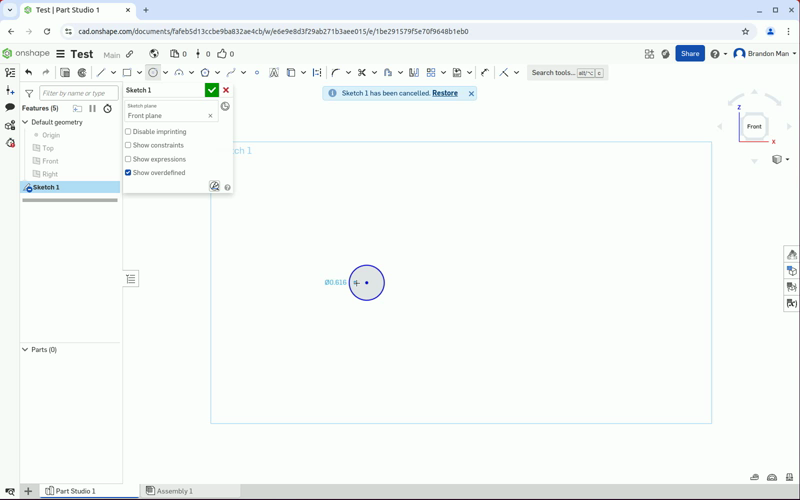
scroll(6)
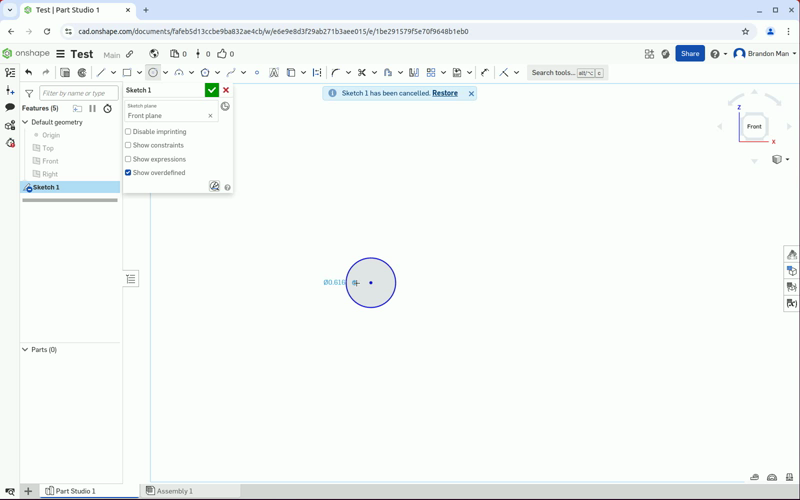
scroll(6)
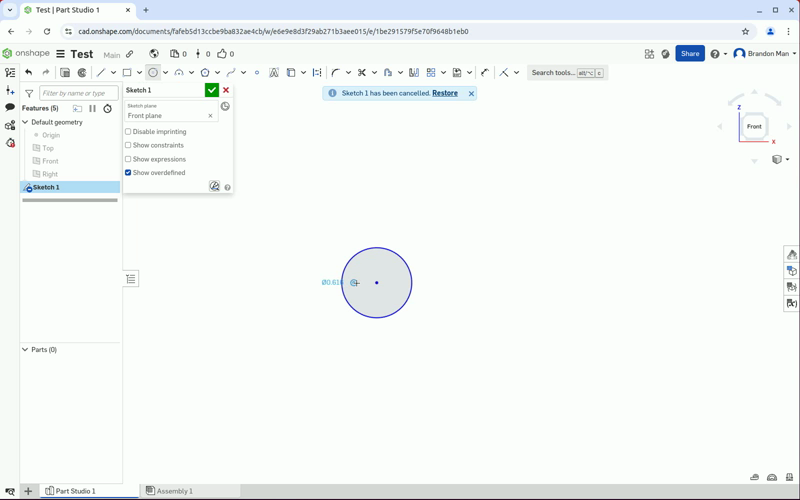
scroll(6)
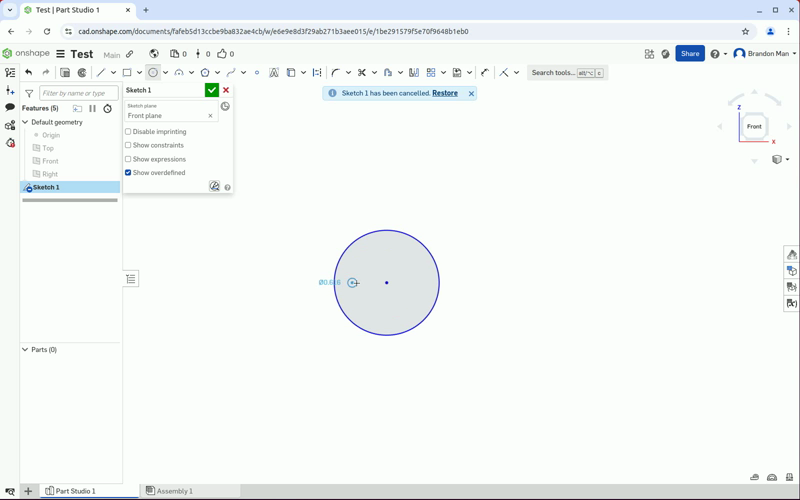
scroll(6)
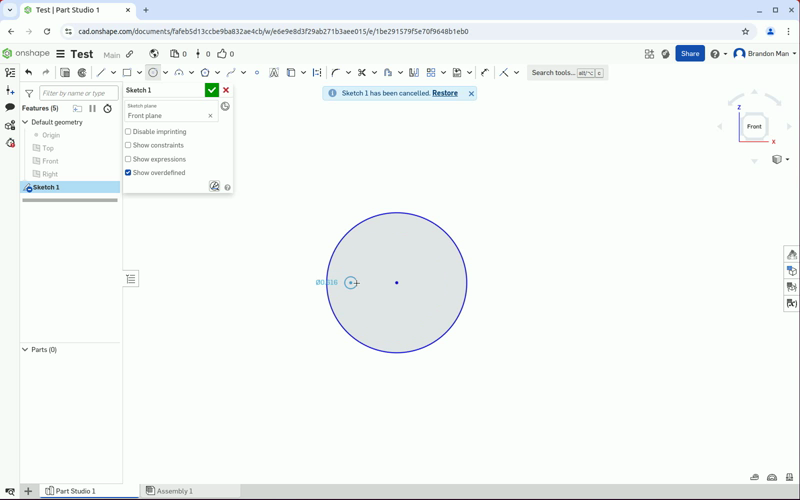
scroll(6)
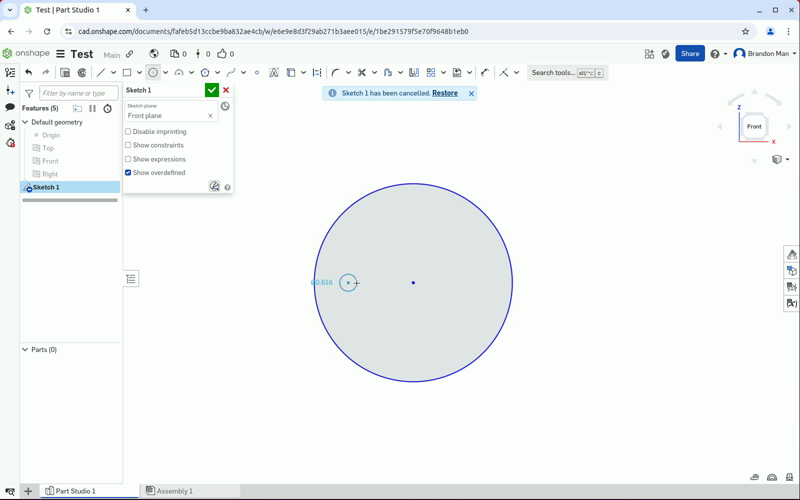
scroll(6)
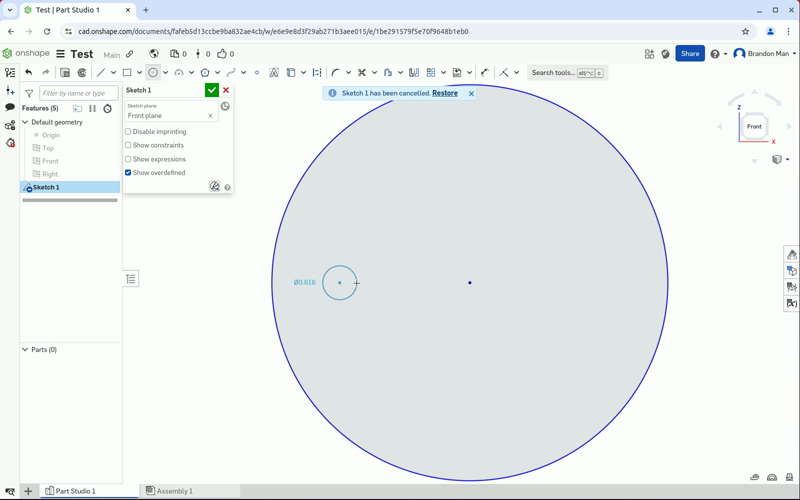
click(356, 282)
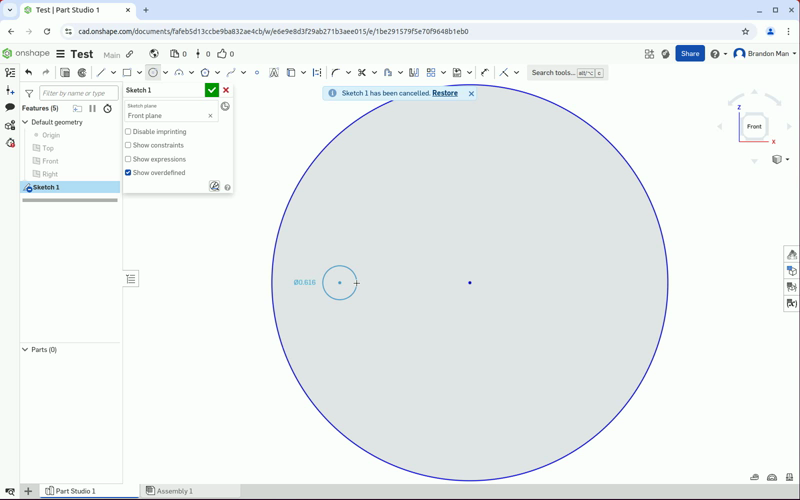
scroll(-6)
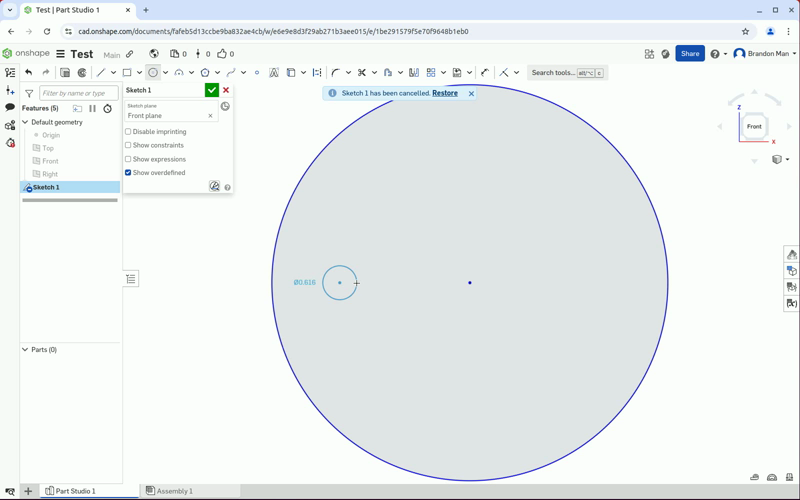
scroll(-6)
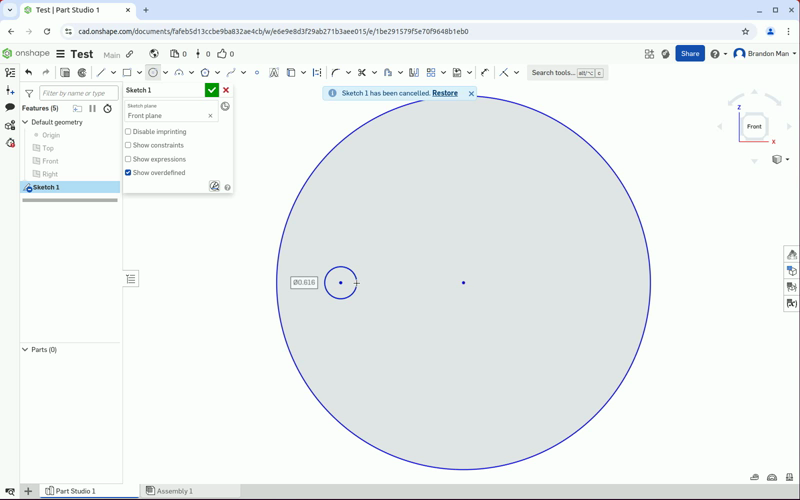
scroll(-6)
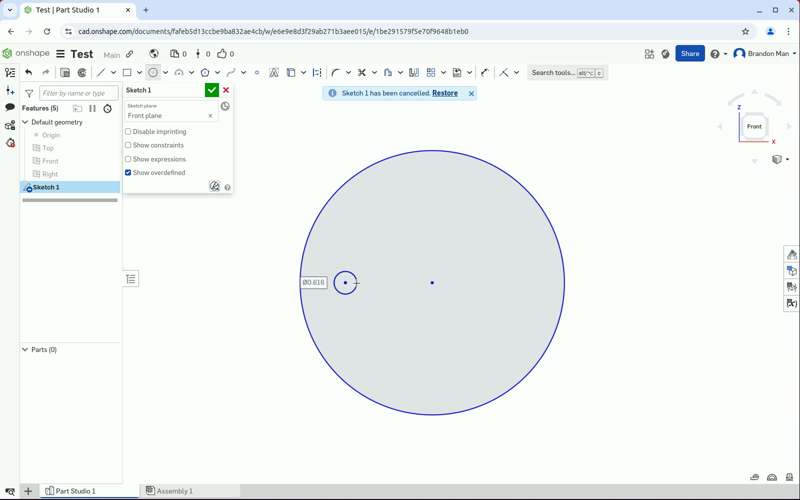
scroll(-6)
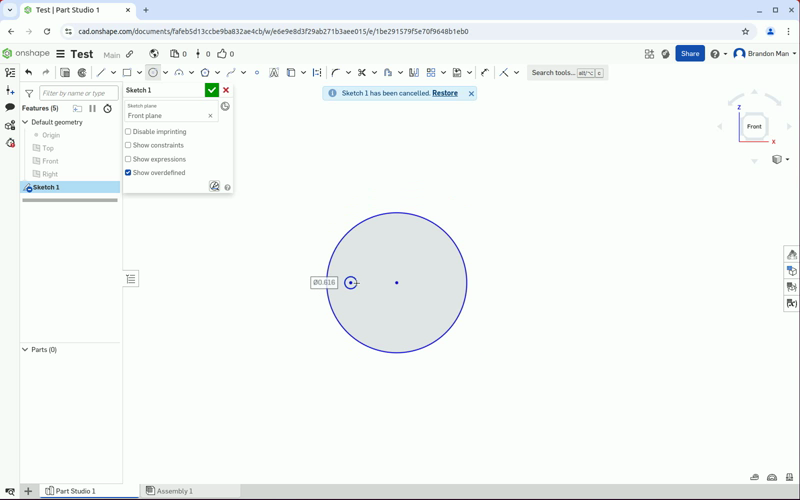
scroll(-6)
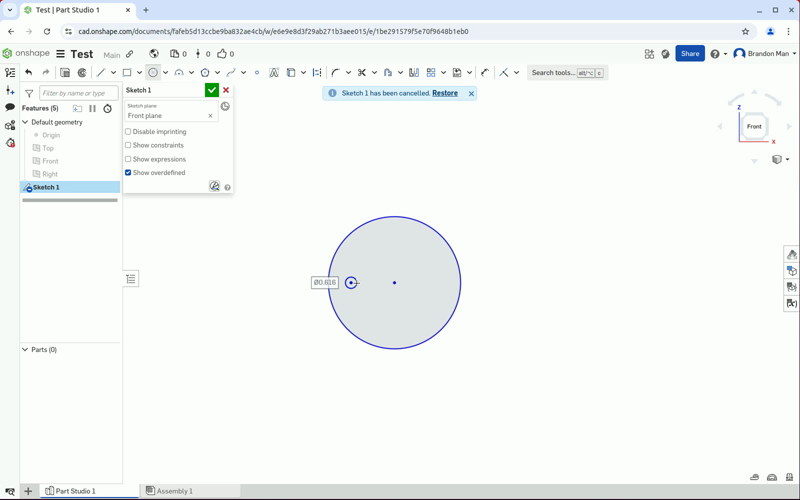
scroll(-6)
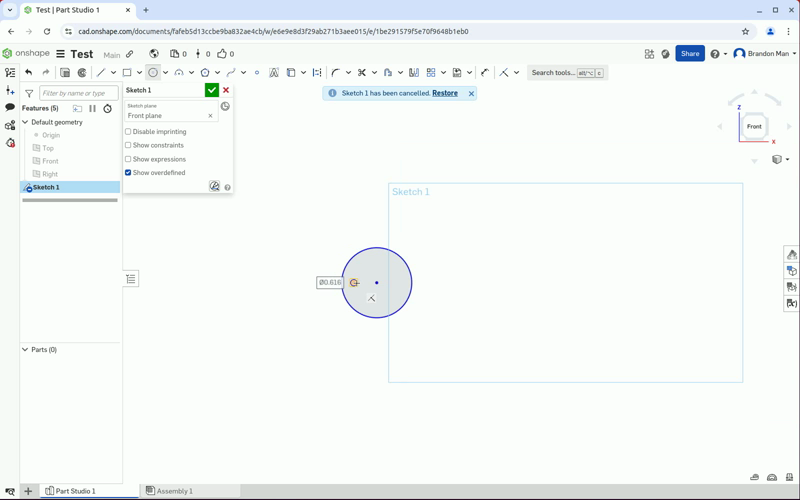
scroll(-6)
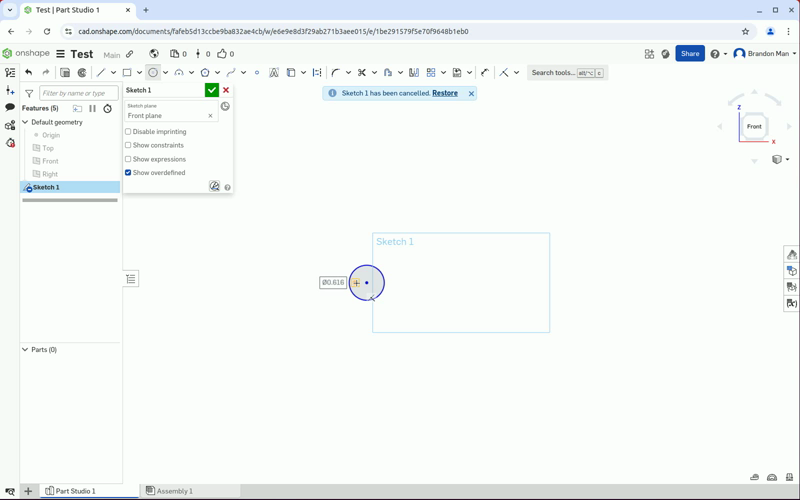
key(esc)
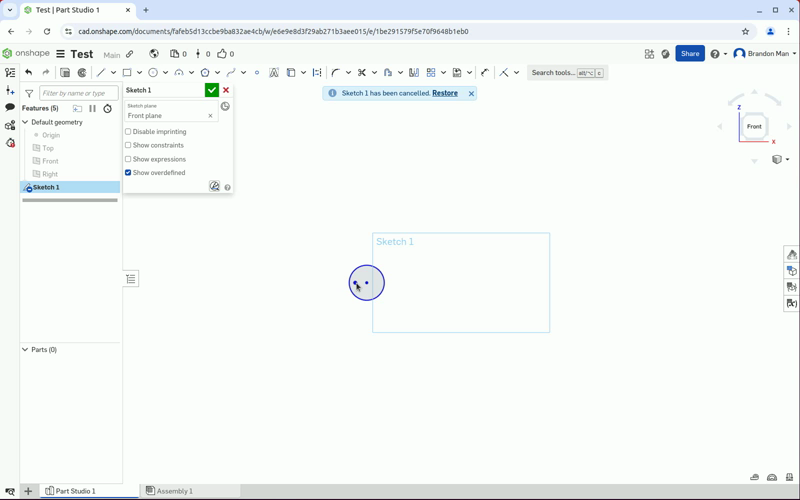
key(c)
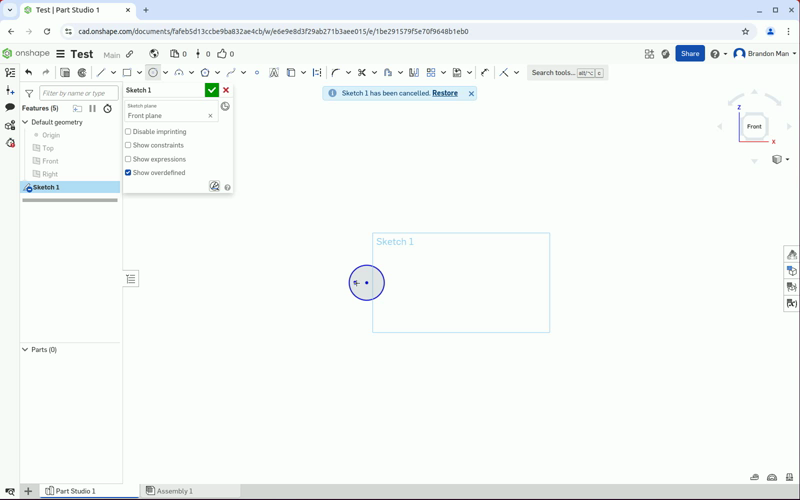
key_down(shift)
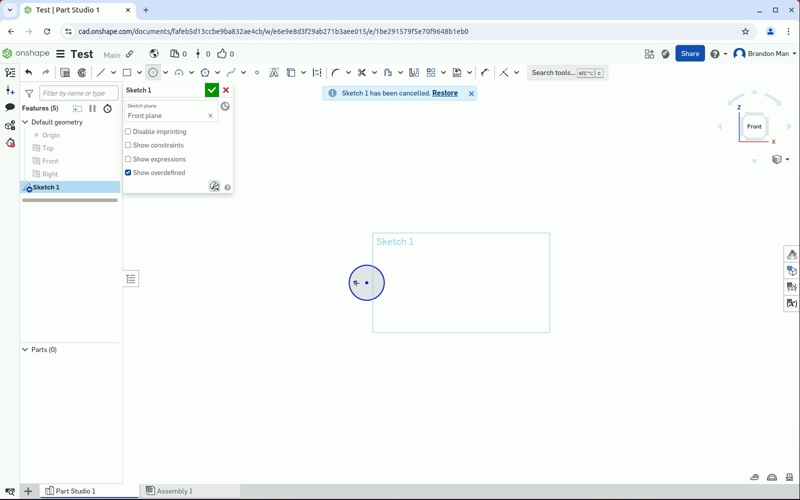
mouse_move(366, 282)
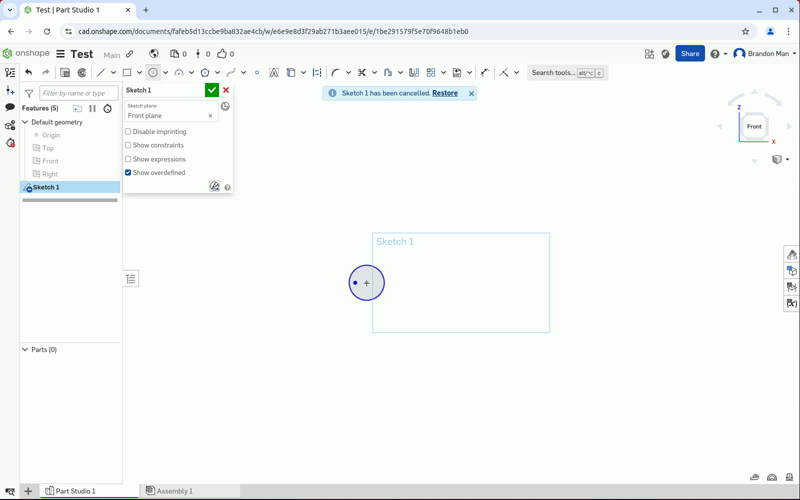
click(366, 282)
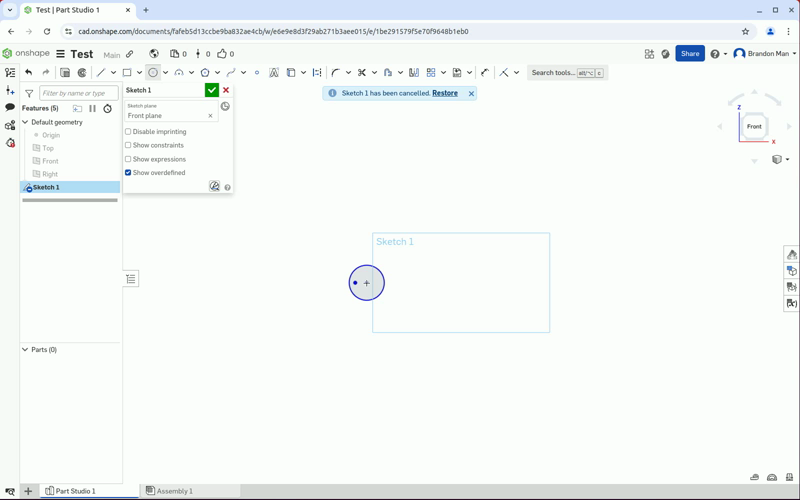
key_up(shift)
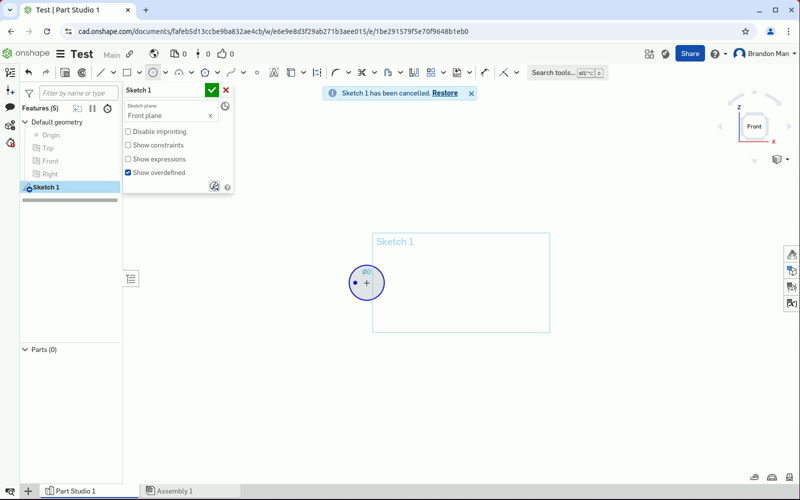
mouse_move(369, 282)
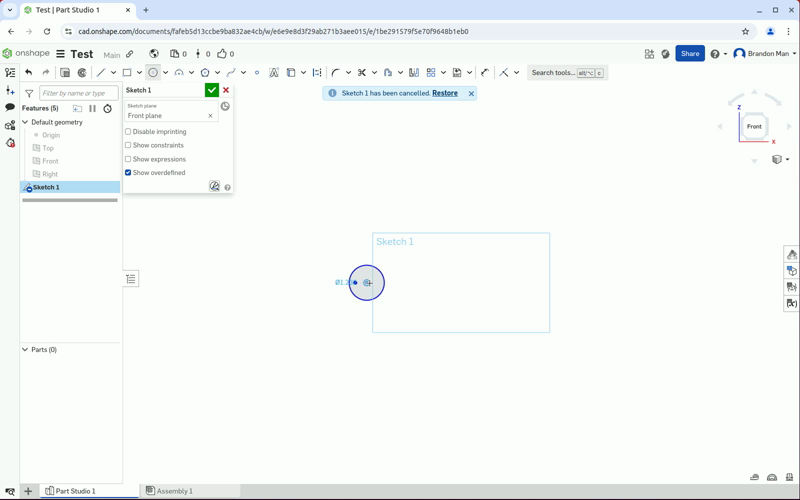
scroll(6)
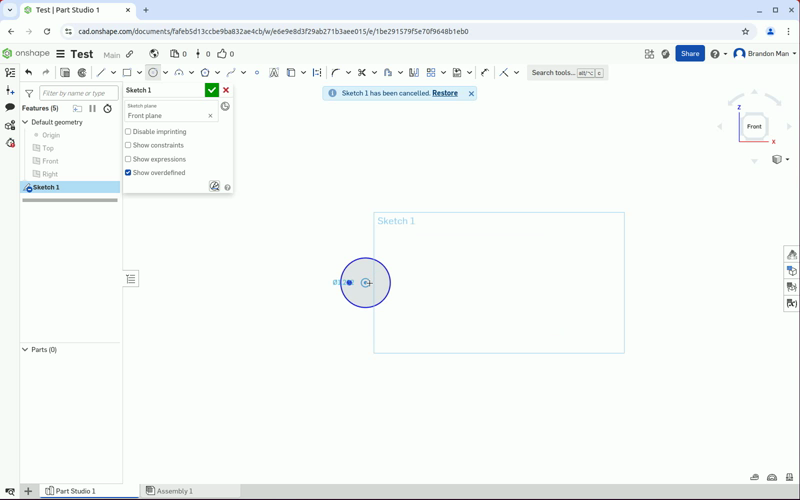
scroll(6)
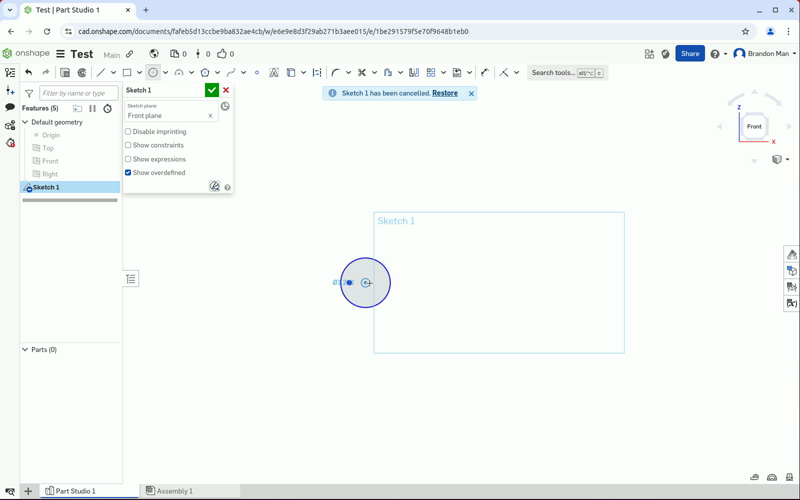
scroll(6)
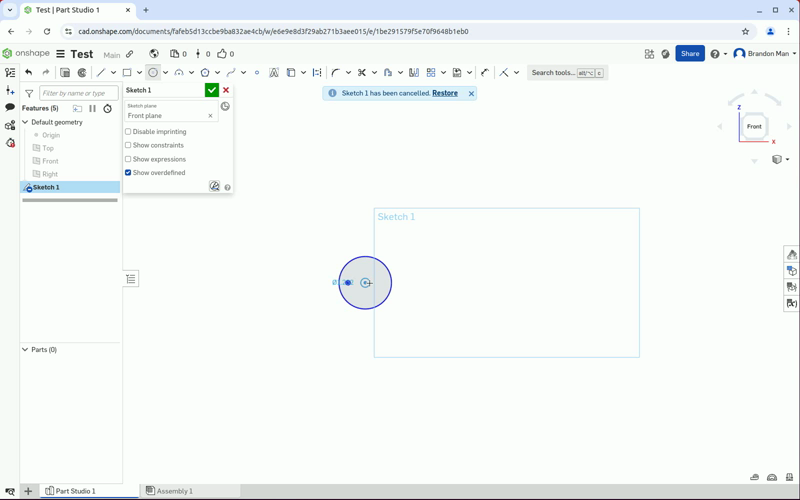
scroll(6)
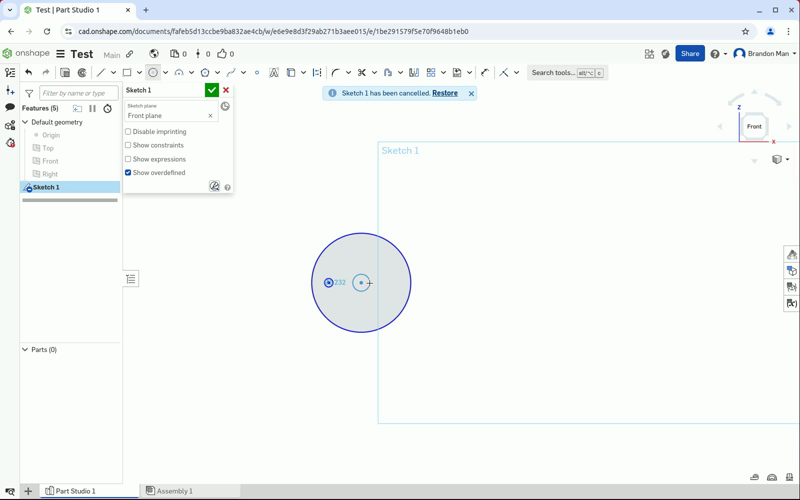
scroll(6)
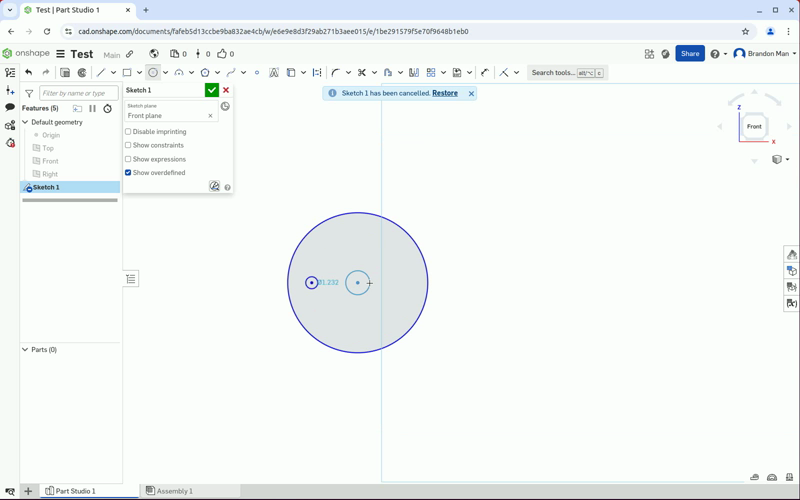
scroll(6)
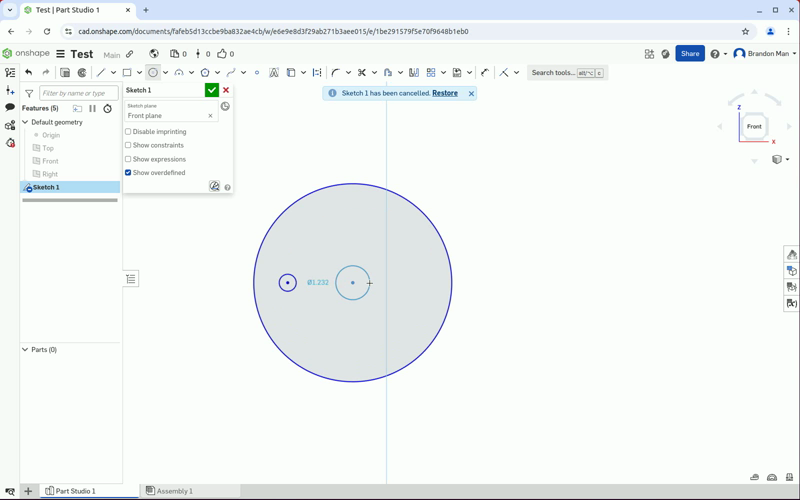
scroll(6)
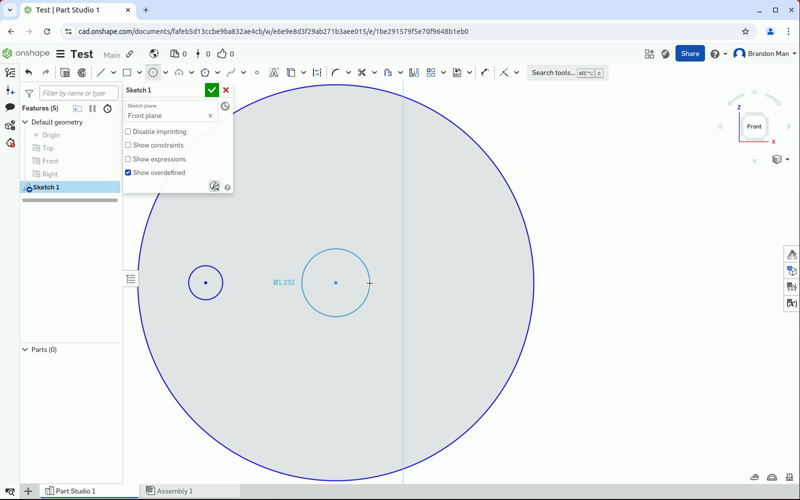
click(369, 282)
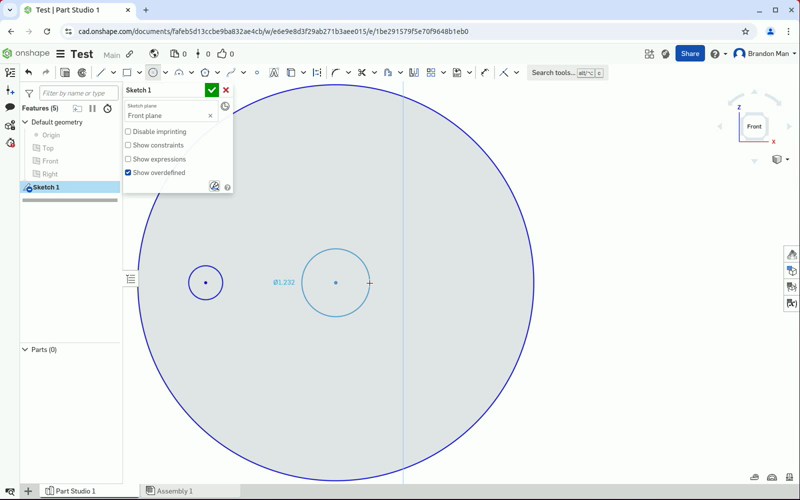
scroll(-6)
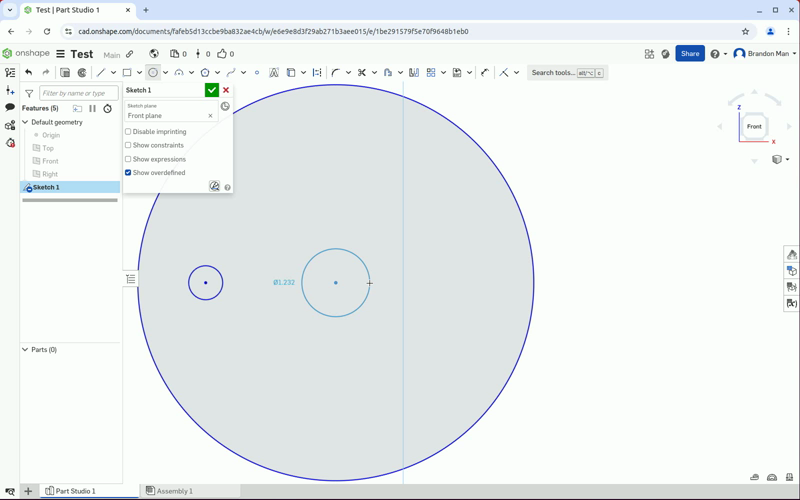
scroll(-6)
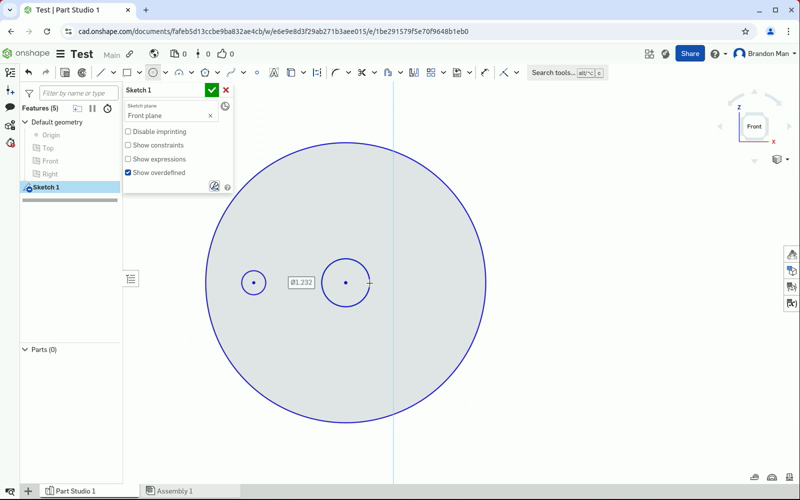
scroll(-6)
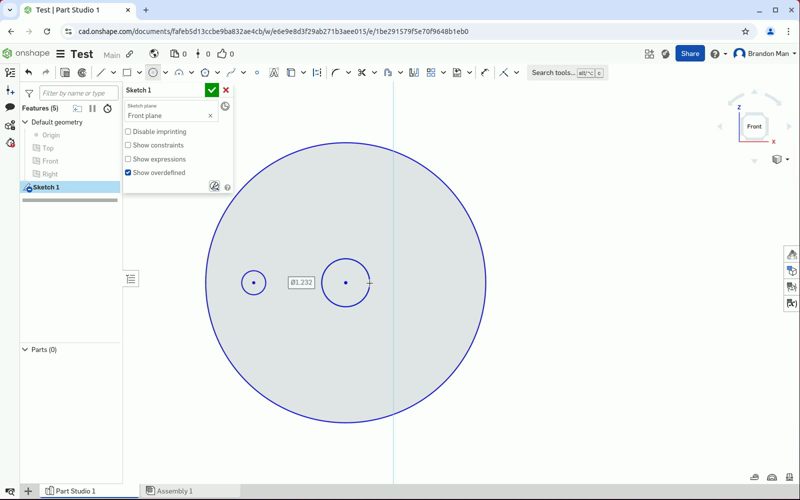
scroll(-6)
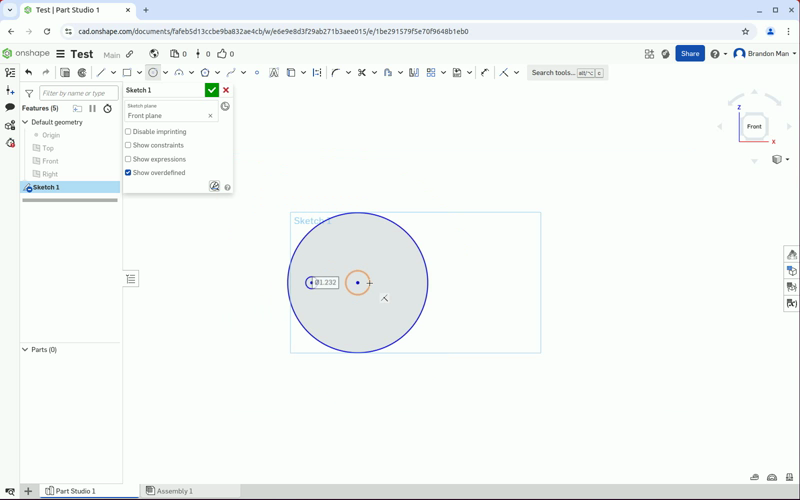
scroll(-6)
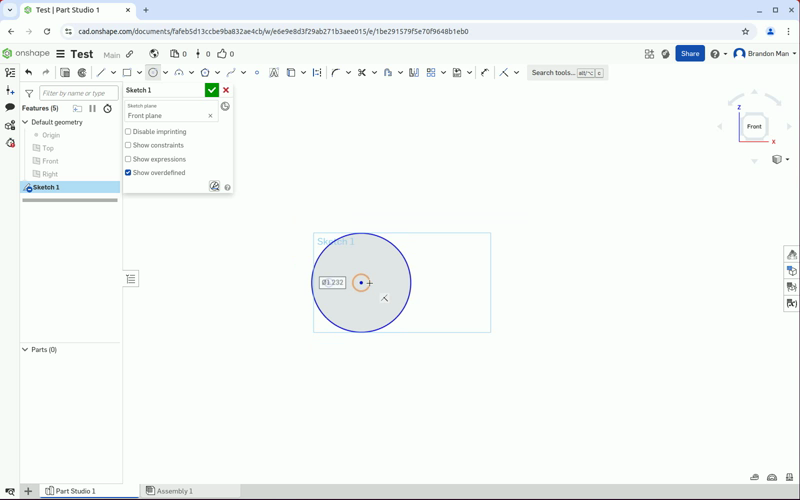
scroll(-6)
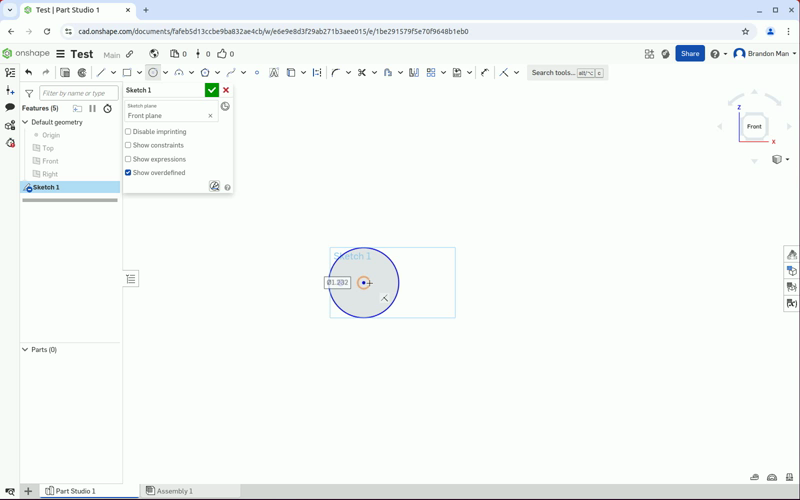
scroll(-6)
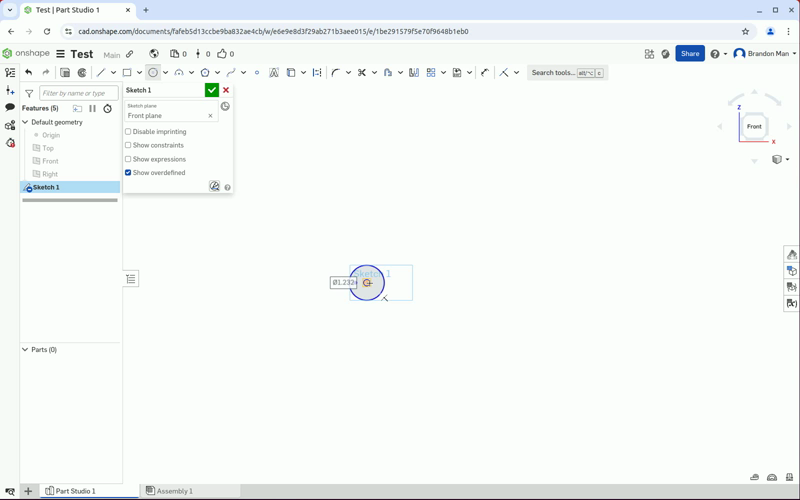
key(esc)
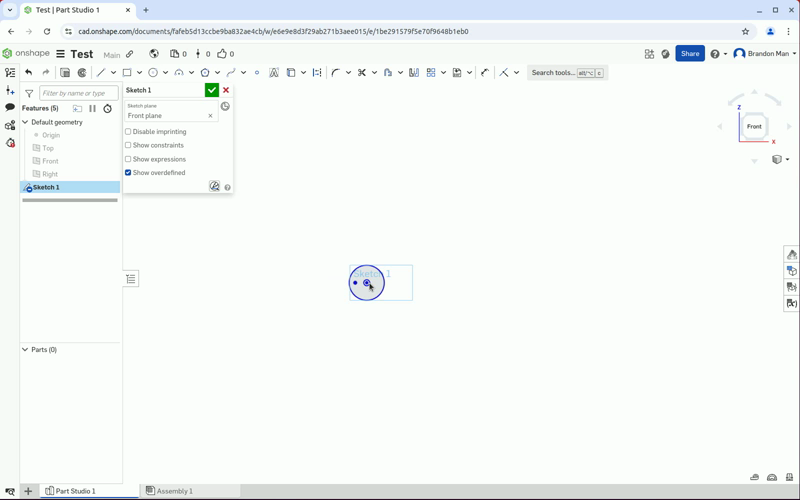
key(c)
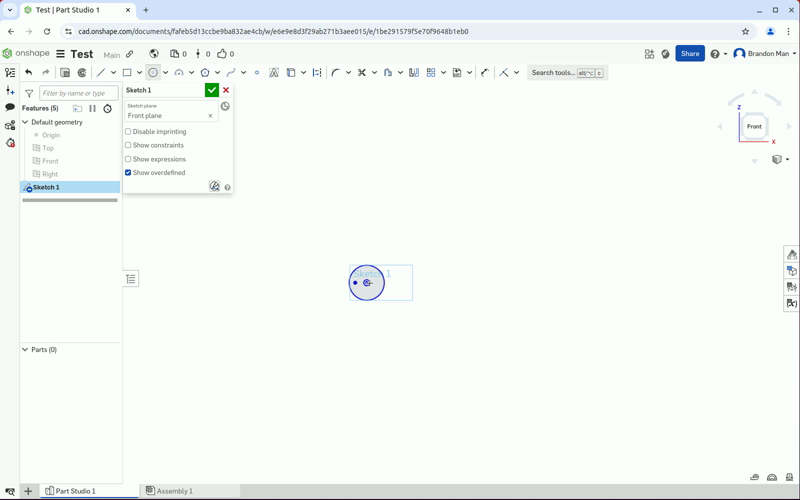
key_down(shift)
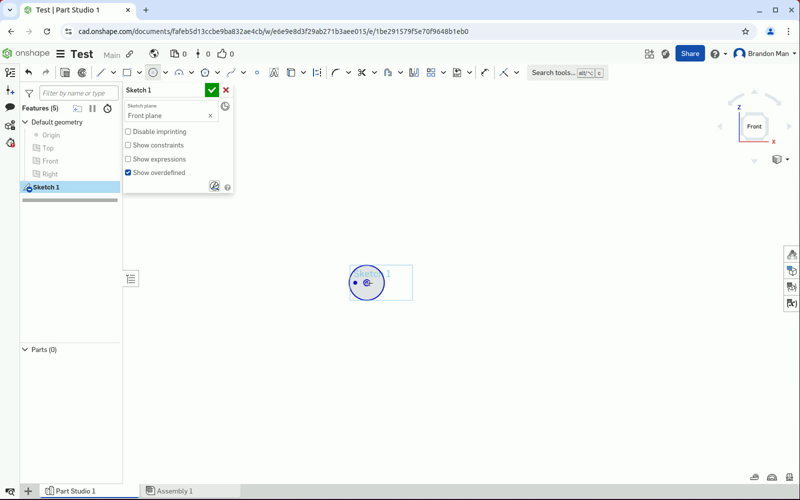
mouse_move(366, 294)
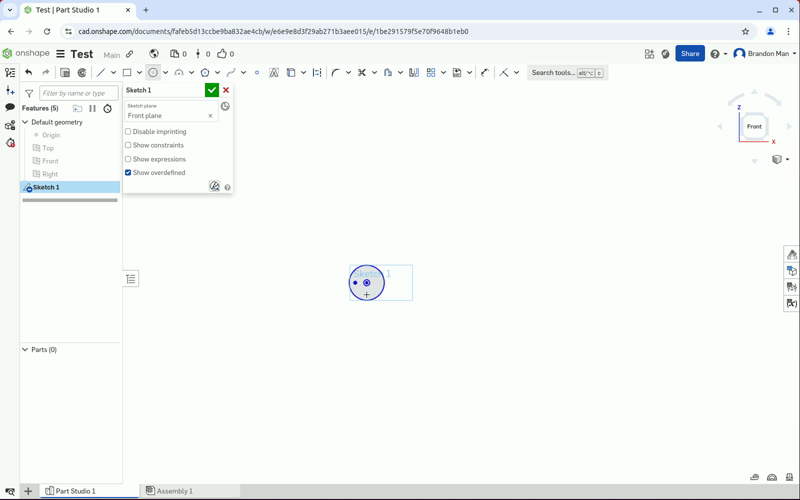
click(366, 294)
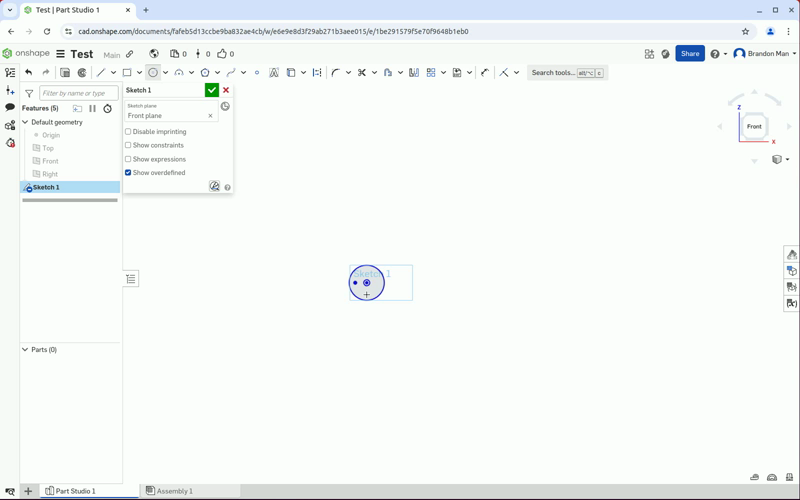
key_up(shift)
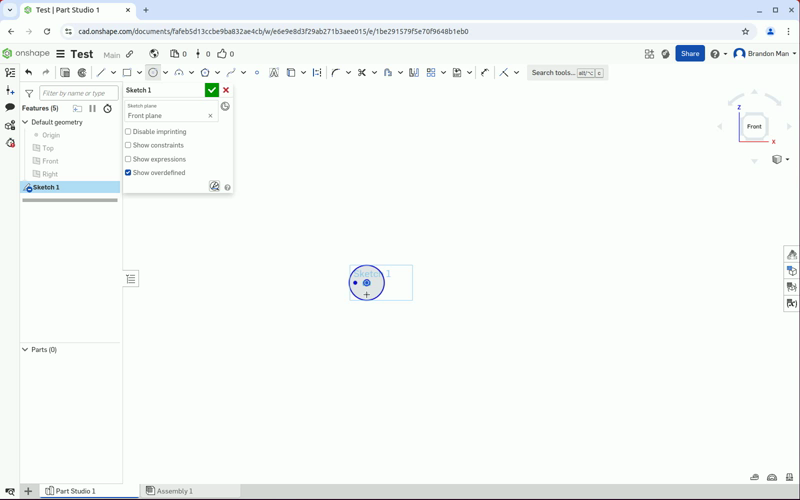
mouse_move(368, 294)
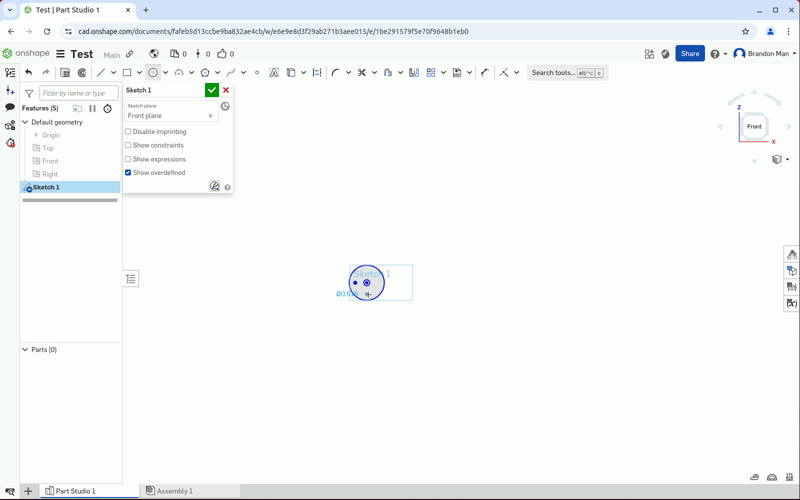
scroll(6)
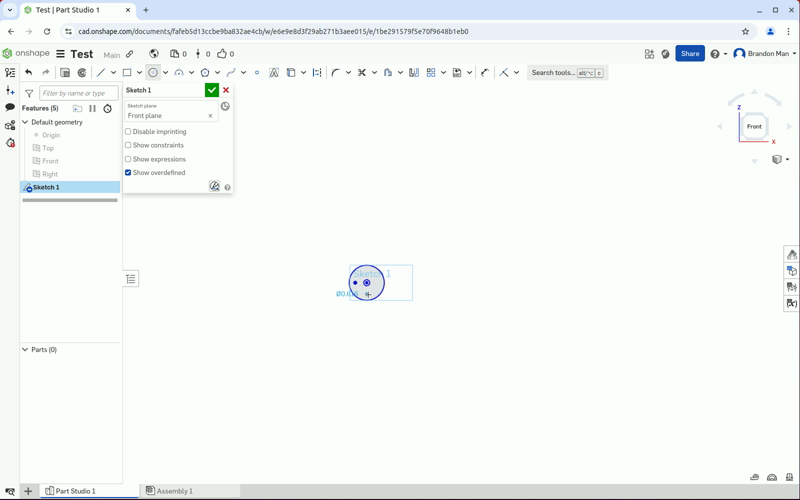
scroll(6)
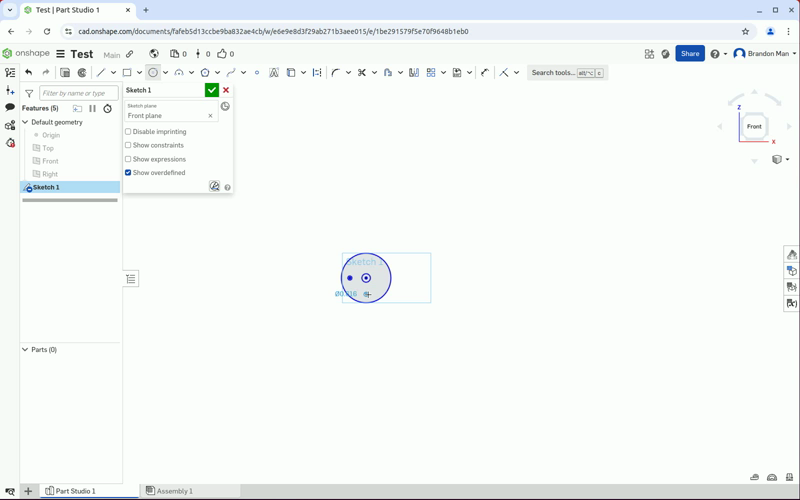
scroll(6)
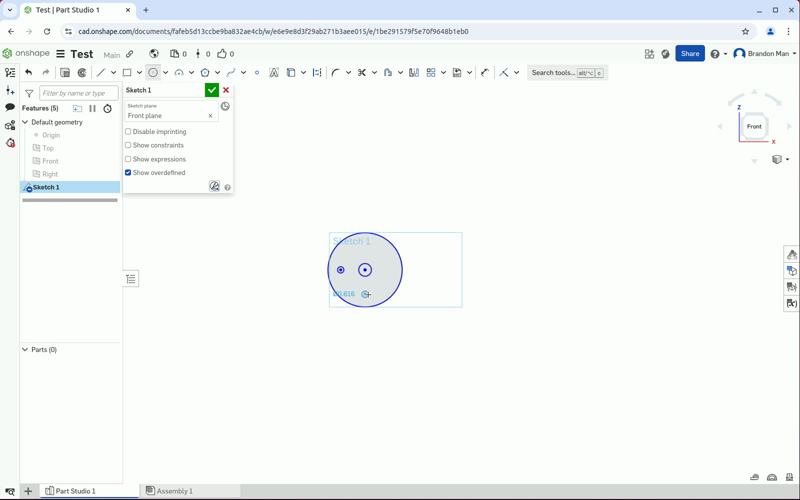
scroll(6)
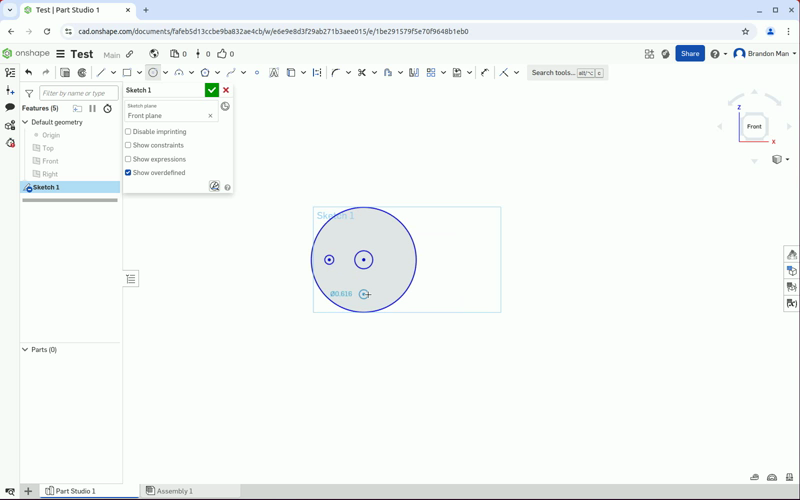
scroll(6)
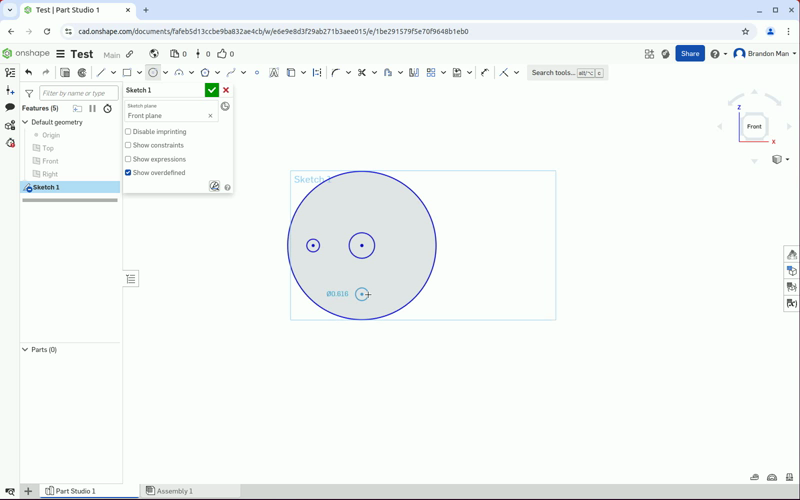
scroll(6)
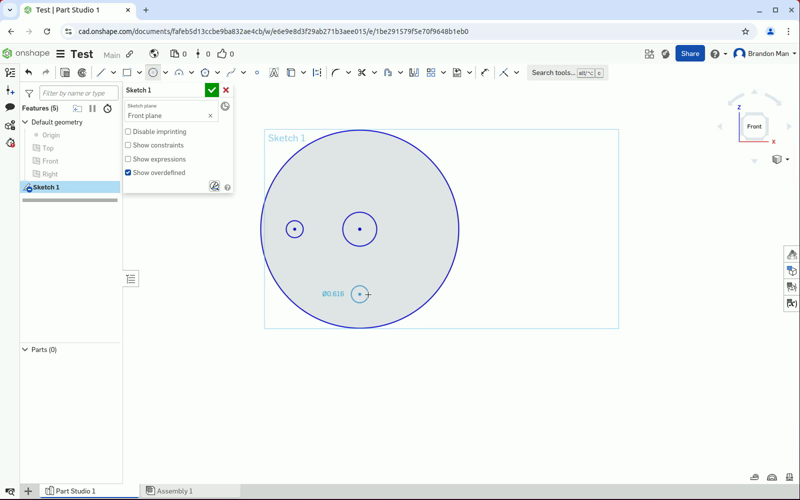
scroll(6)
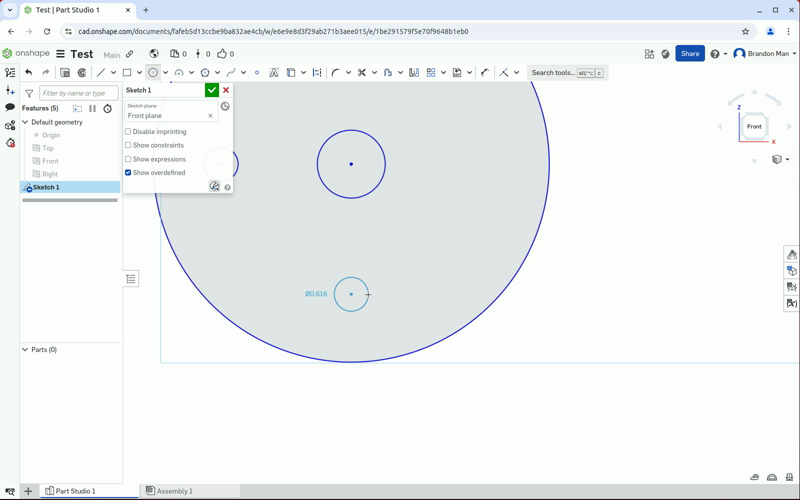
click(368, 294)
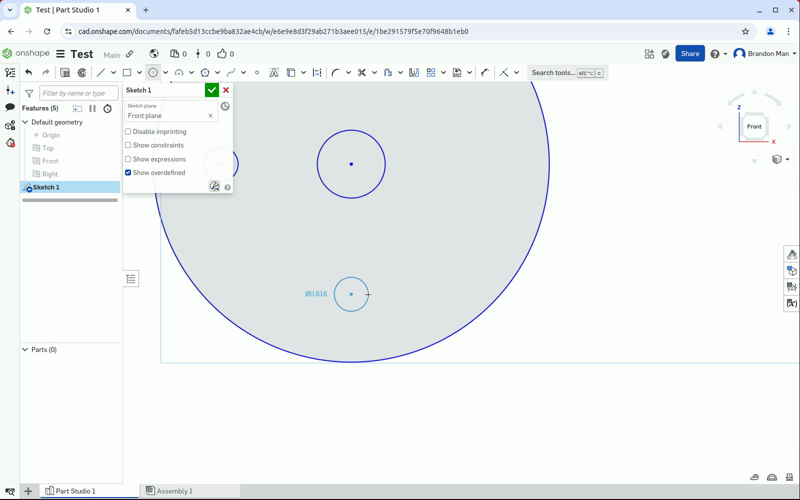
scroll(-6)
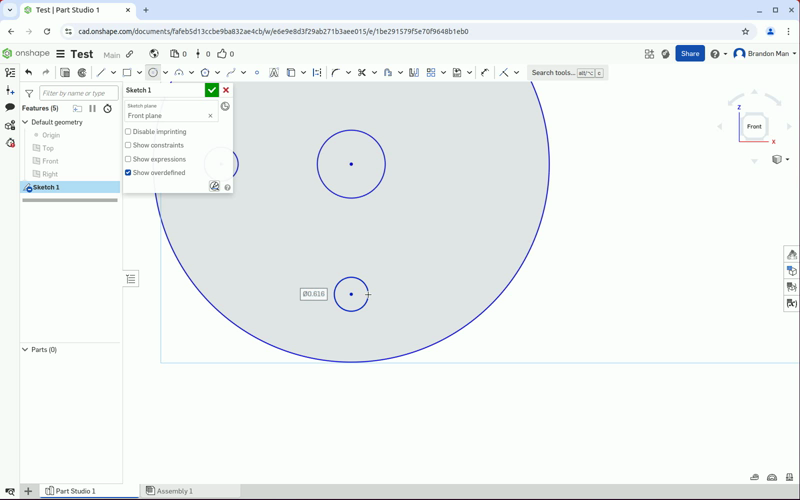
scroll(-6)
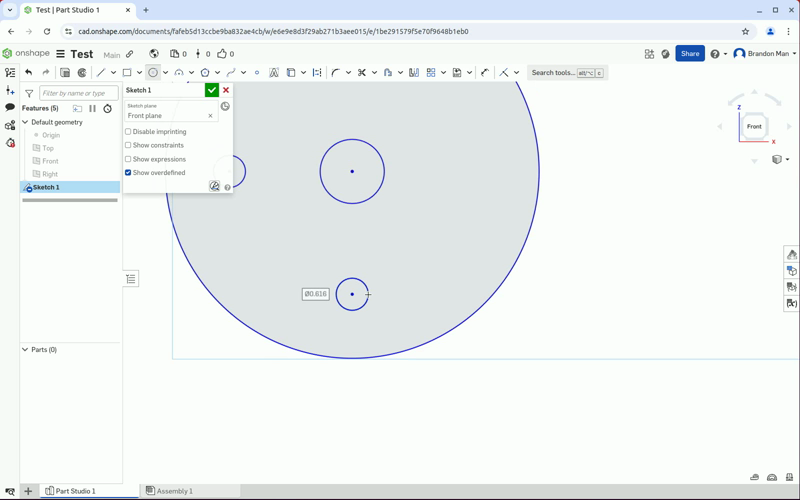
scroll(-6)
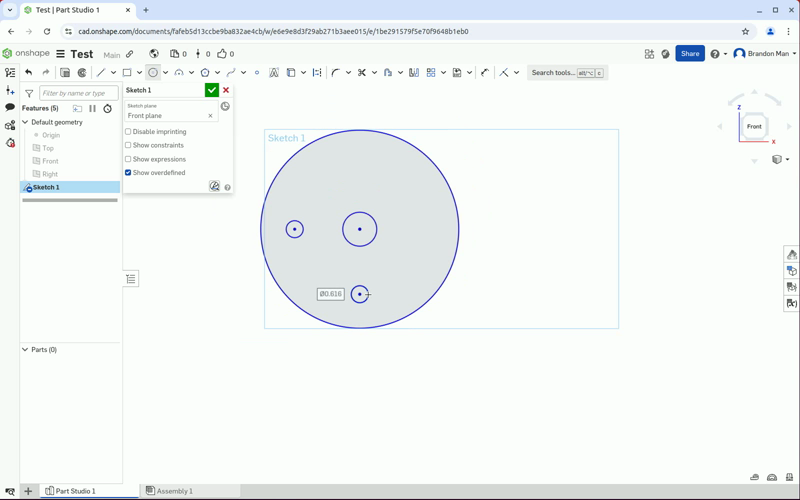
scroll(-6)
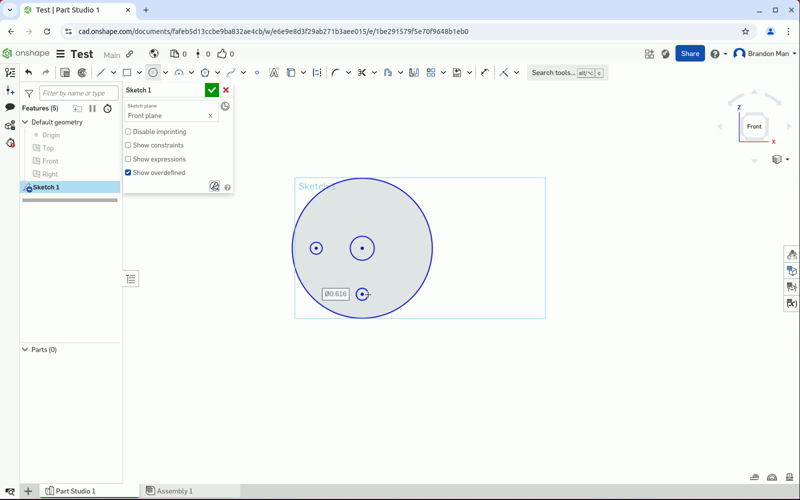
scroll(-6)
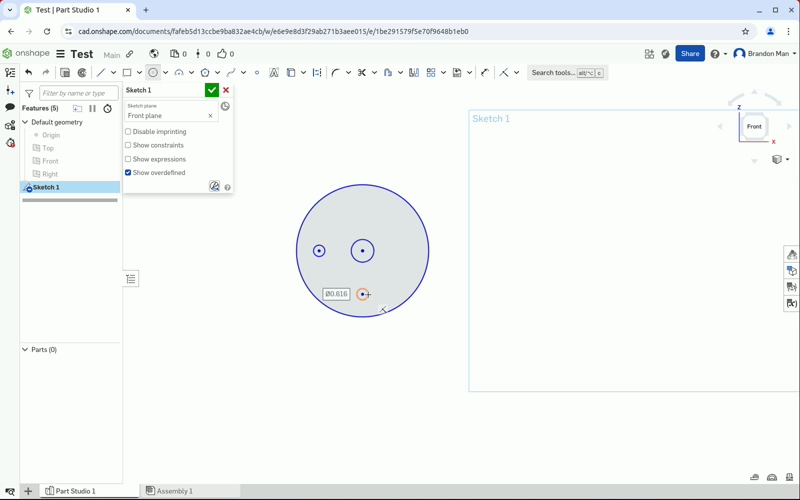
scroll(-6)
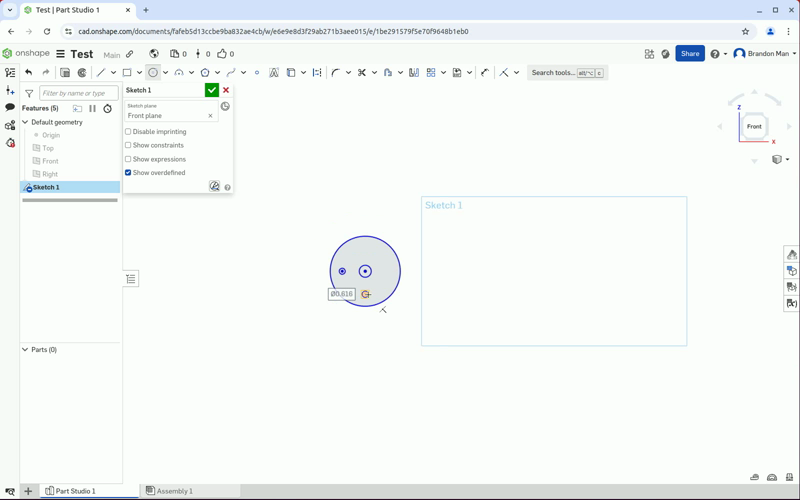
scroll(-6)
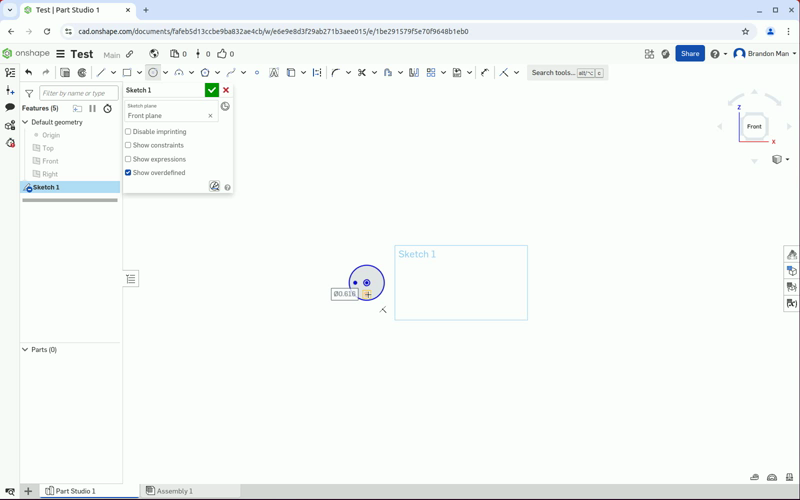
key(esc)
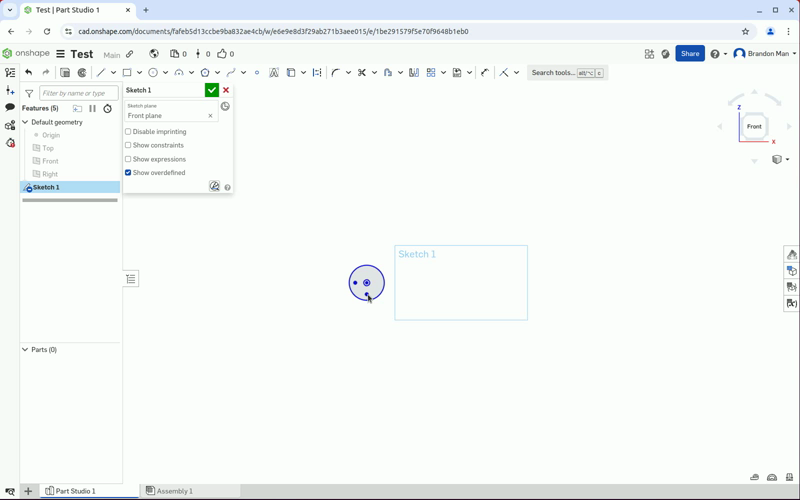
key(c)
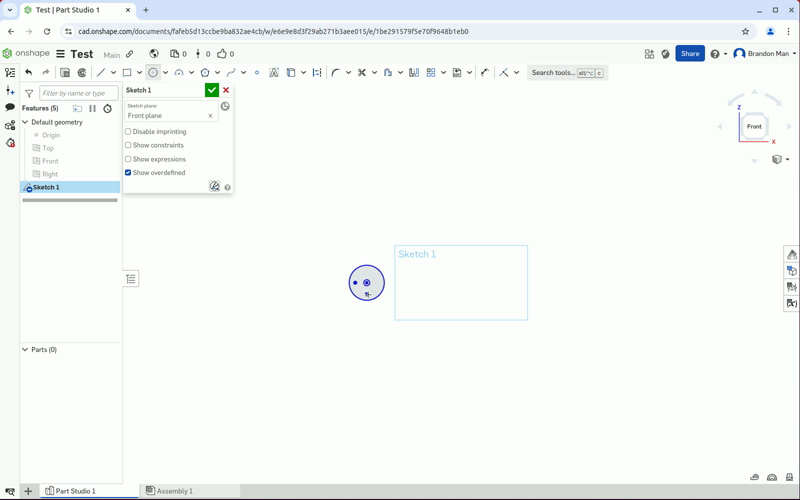
key_down(shift)
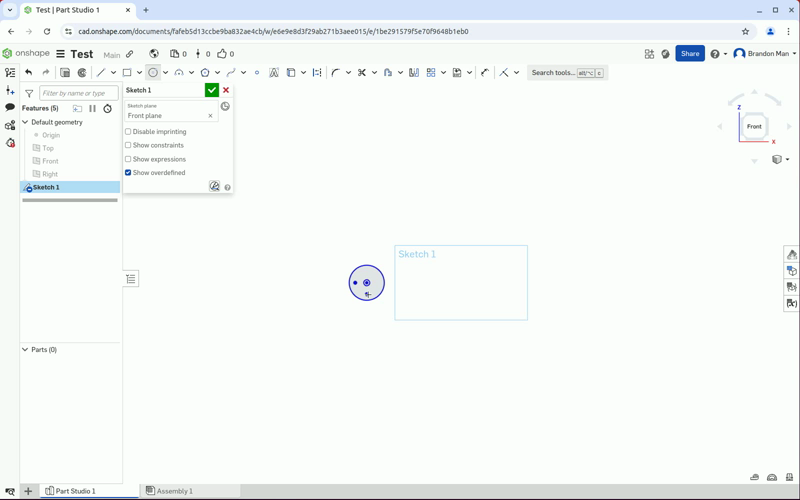
mouse_move(366, 271)
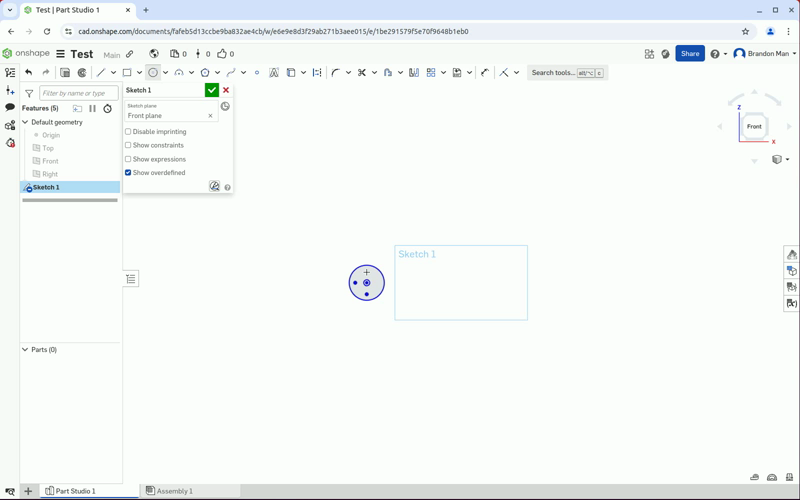
click(366, 271)
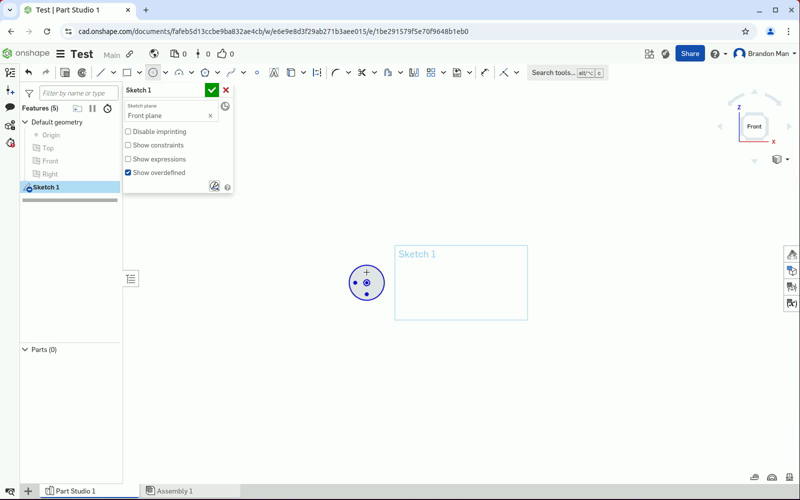
key_up(shift)
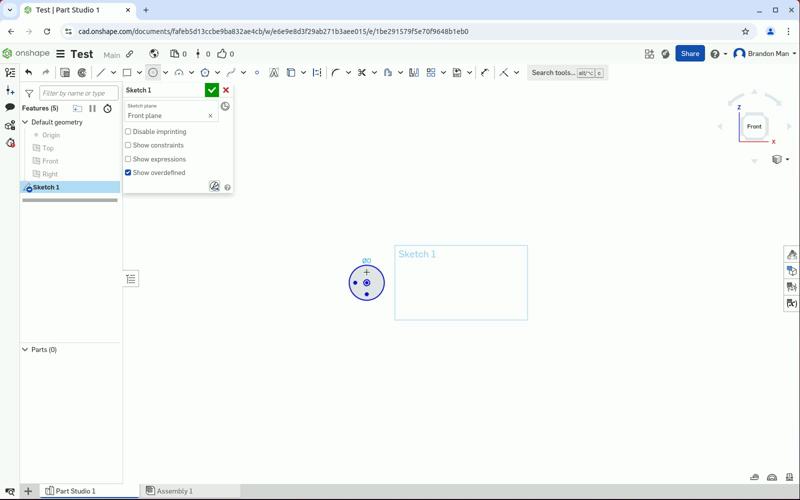
mouse_move(368, 271)
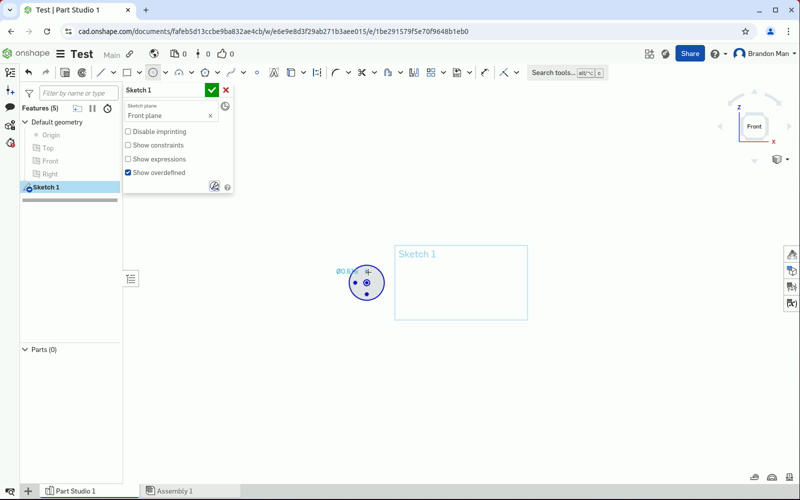
scroll(6)
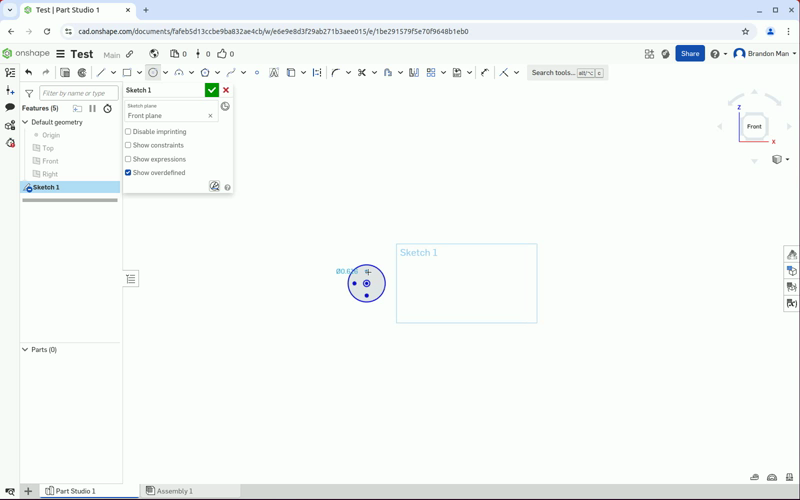
scroll(6)
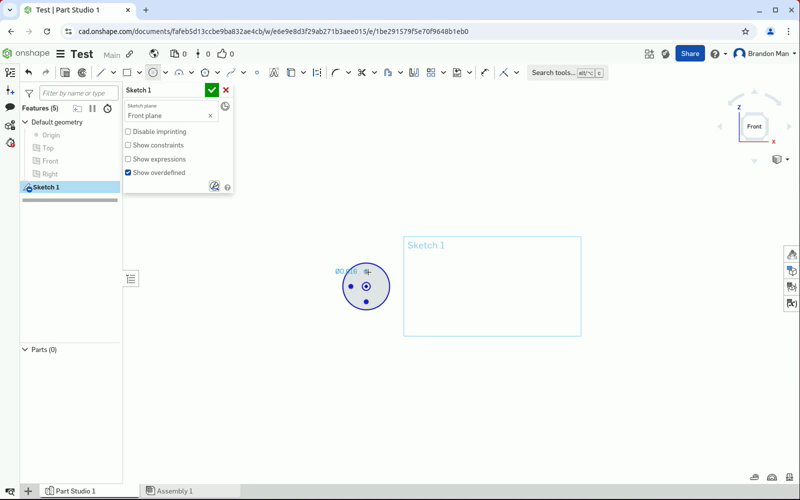
scroll(6)
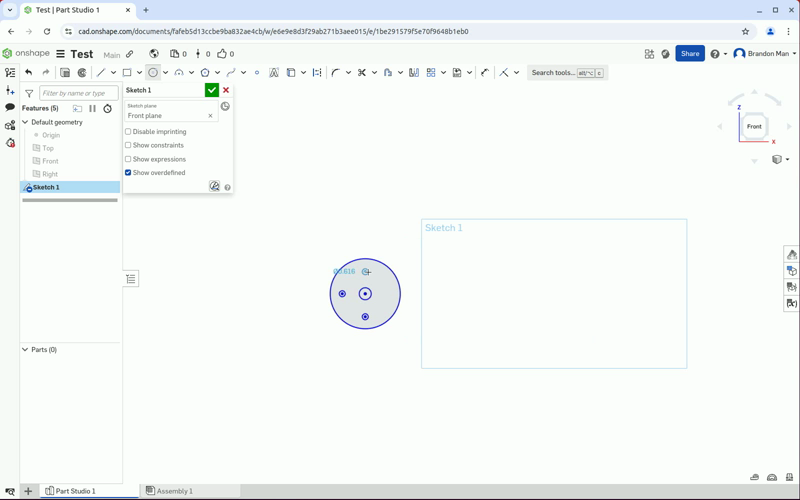
scroll(6)
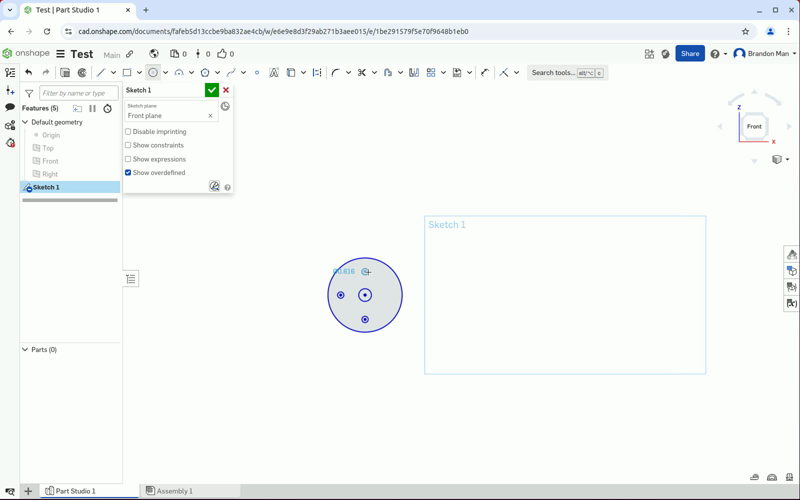
scroll(6)
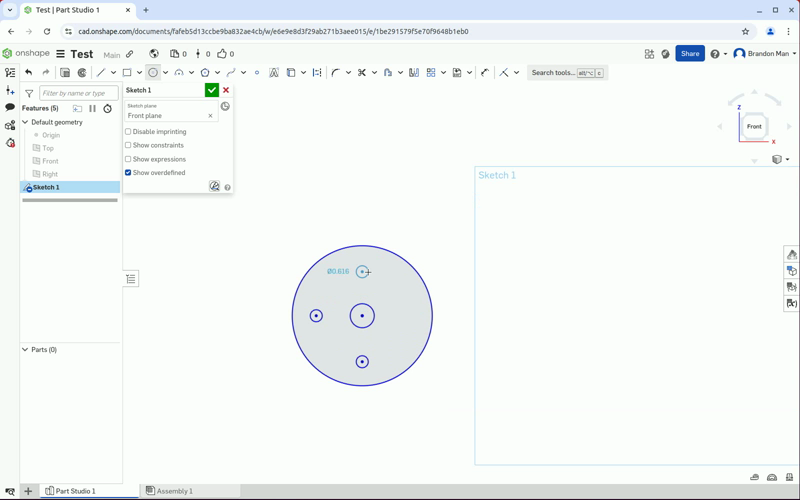
scroll(6)
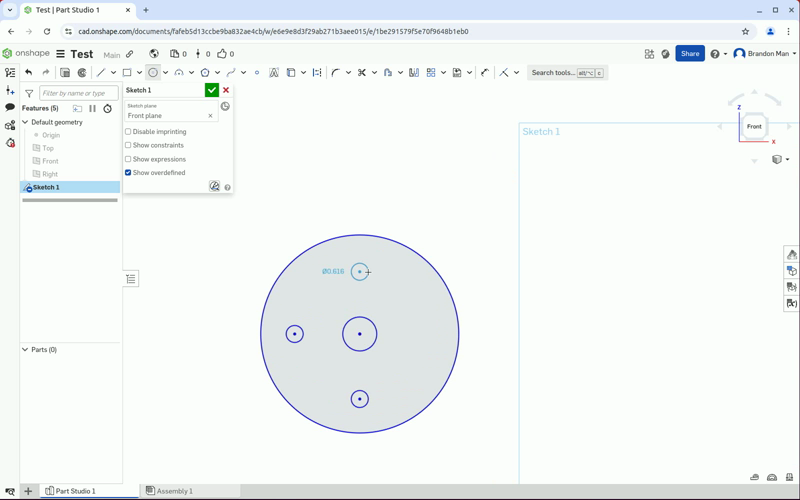
scroll(6)
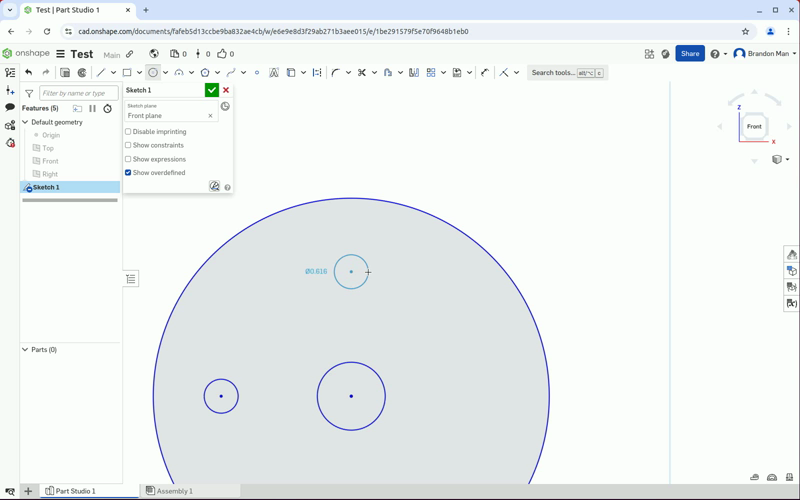
click(368, 271)
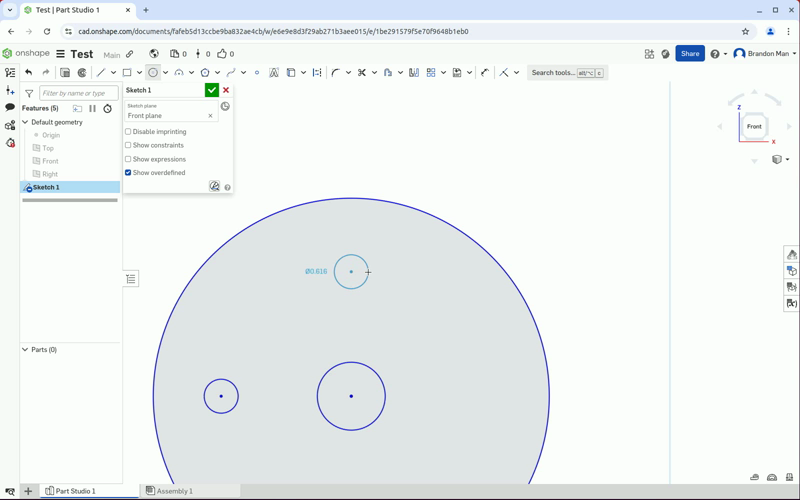
scroll(-6)
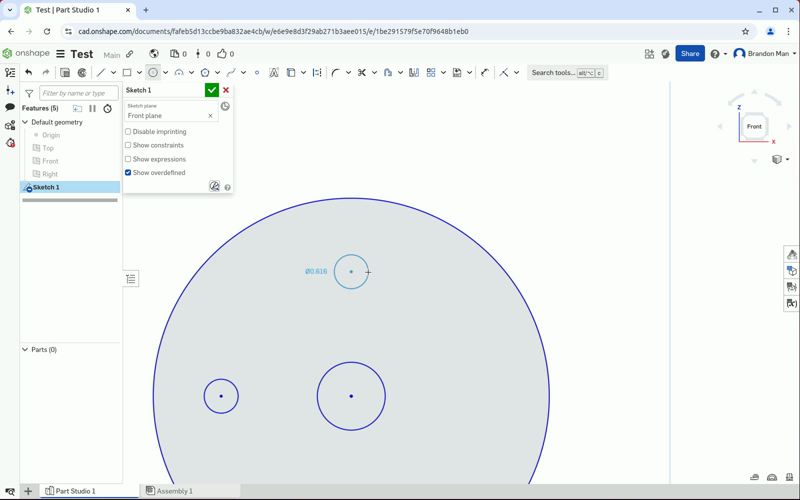
scroll(-6)
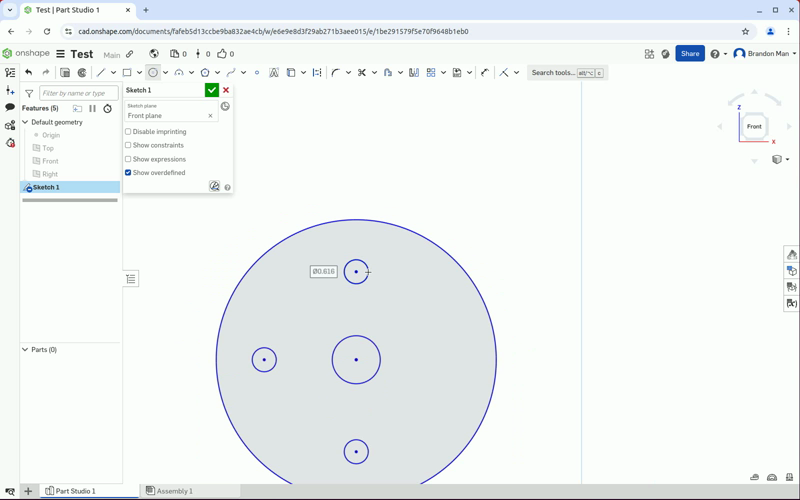
scroll(-6)
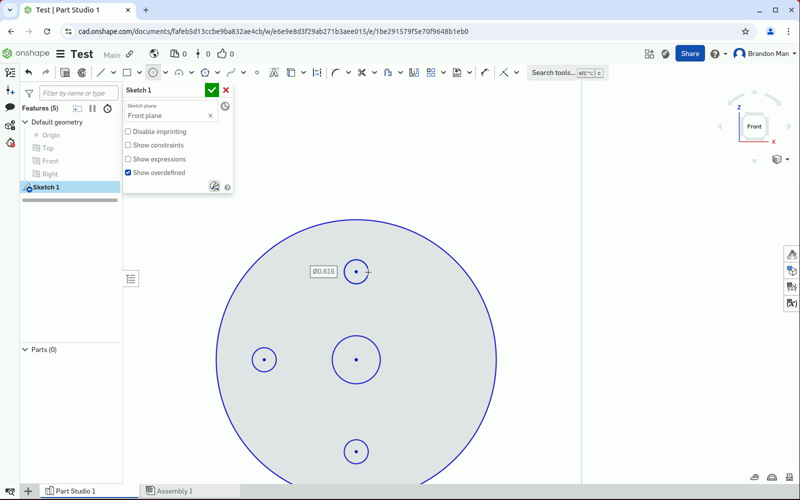
scroll(-6)
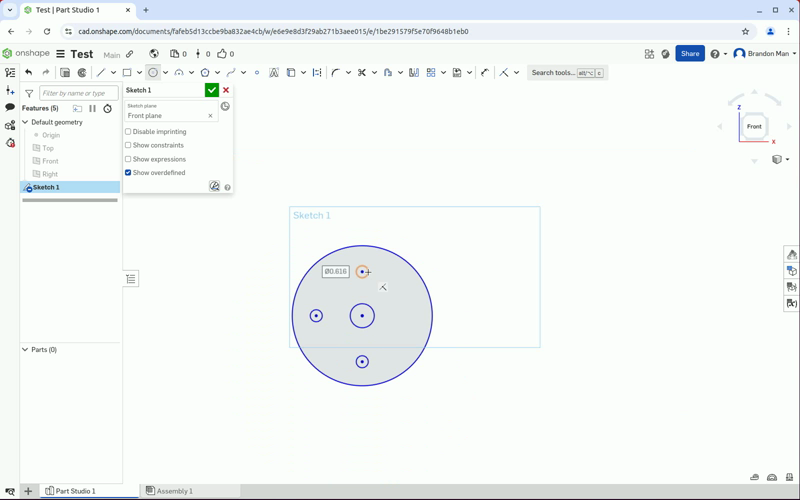
scroll(-6)
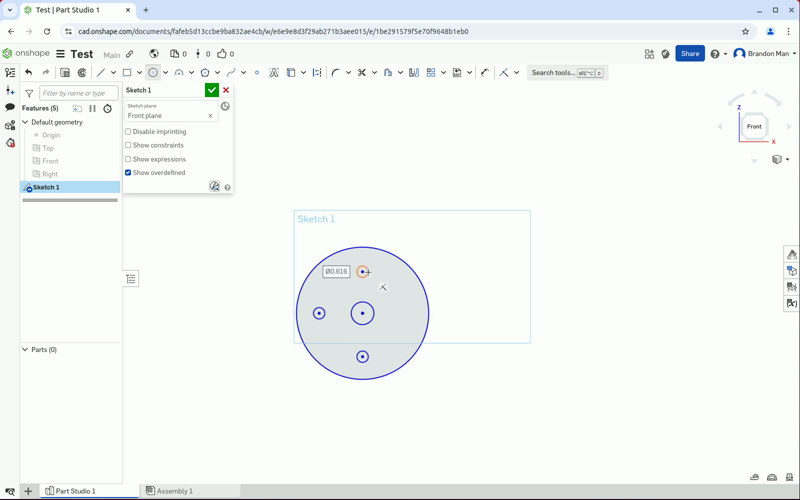
scroll(-6)
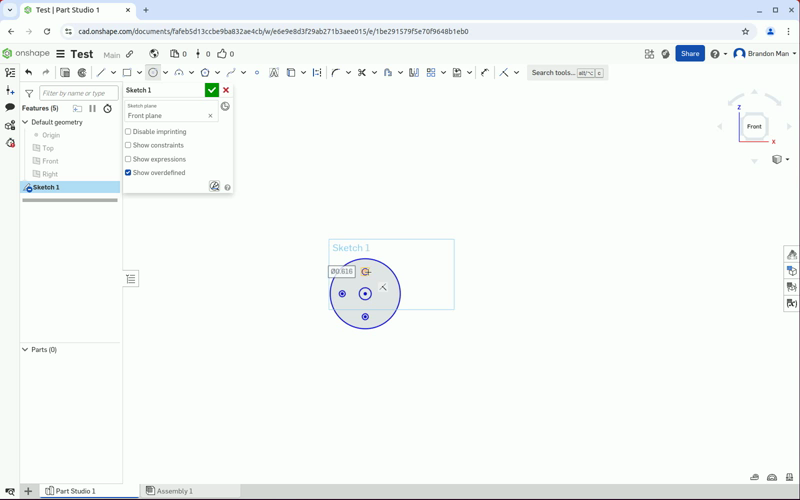
scroll(-6)
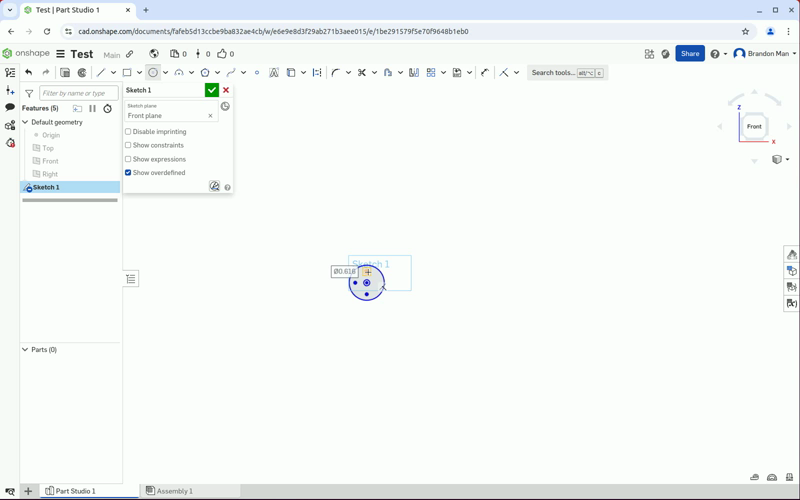
key(esc)
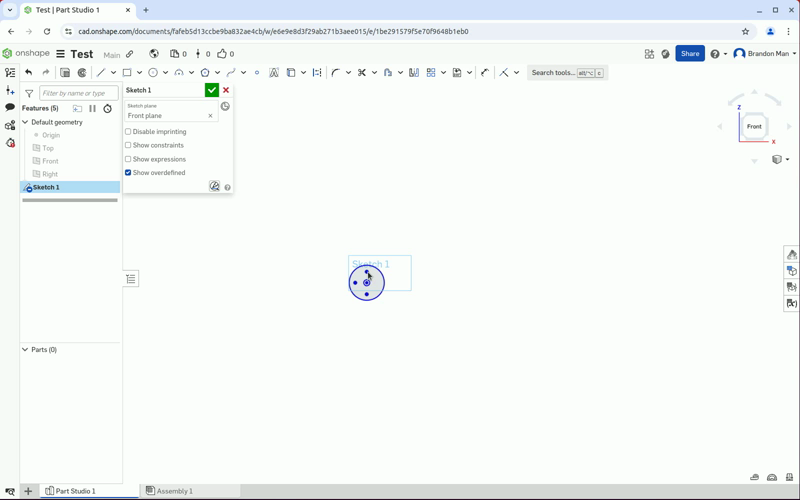
key(c)
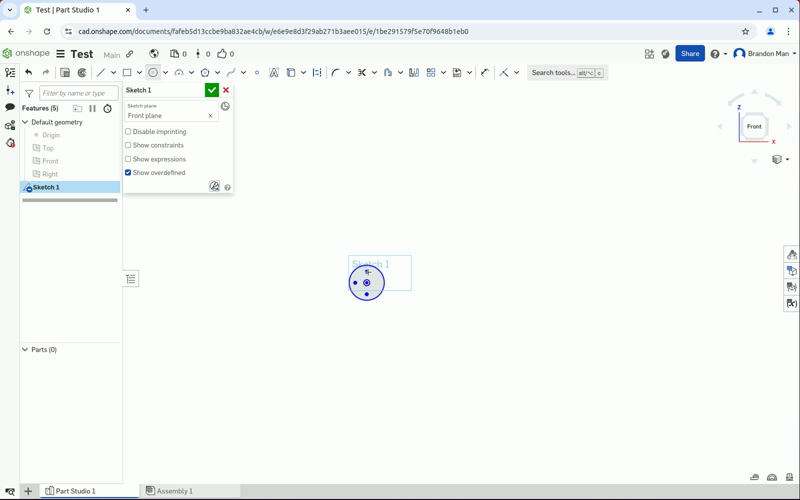
key_down(shift)
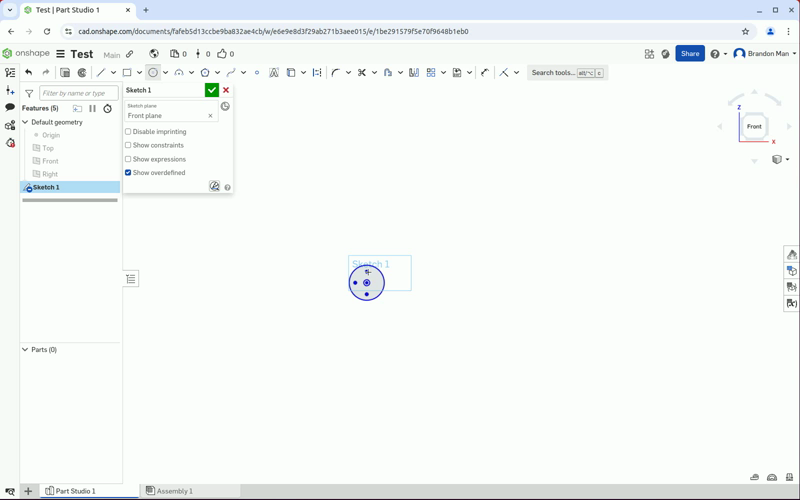
mouse_move(377, 282)
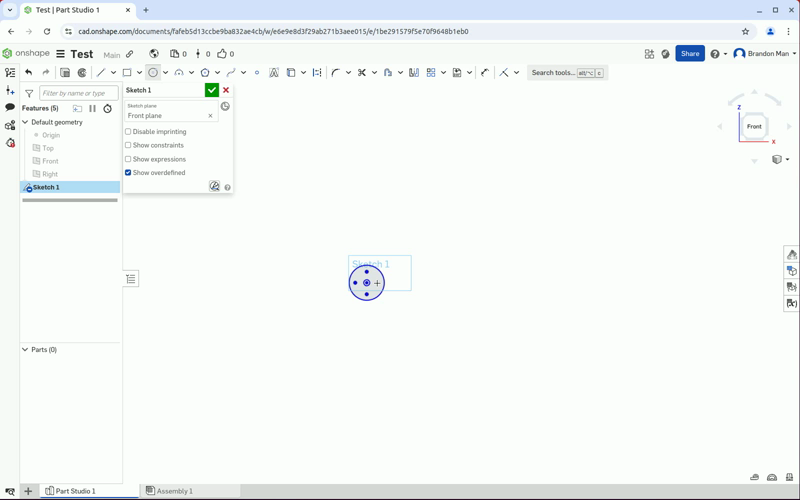
click(377, 282)
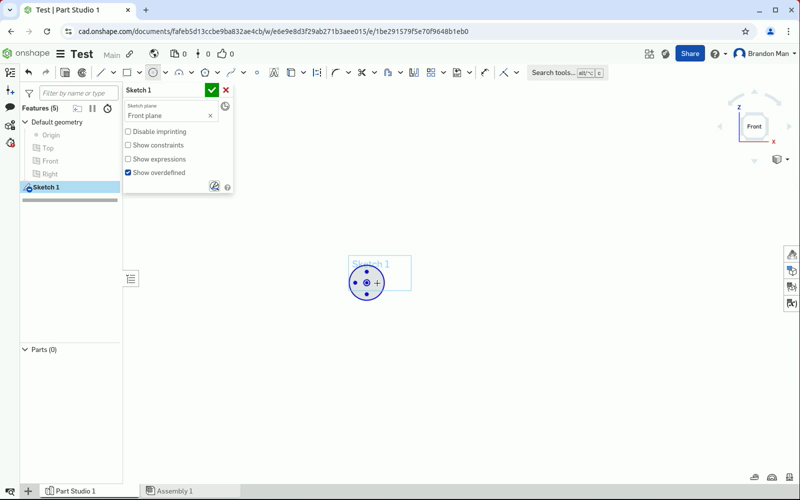
key_up(shift)
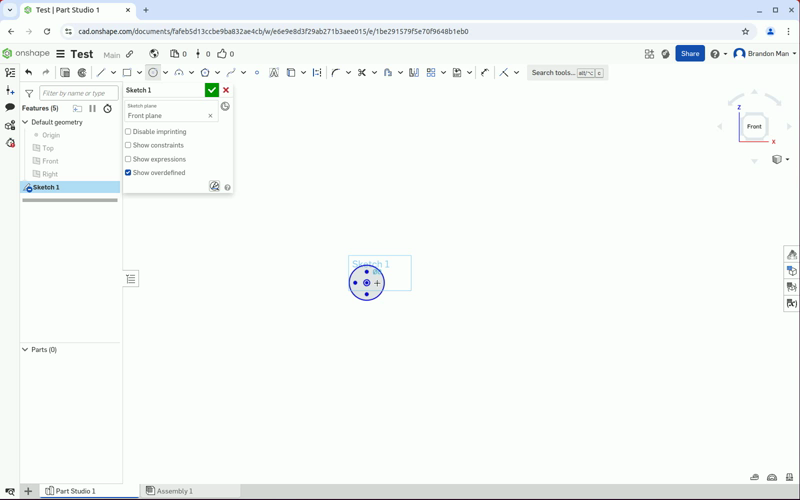
mouse_move(378, 282)
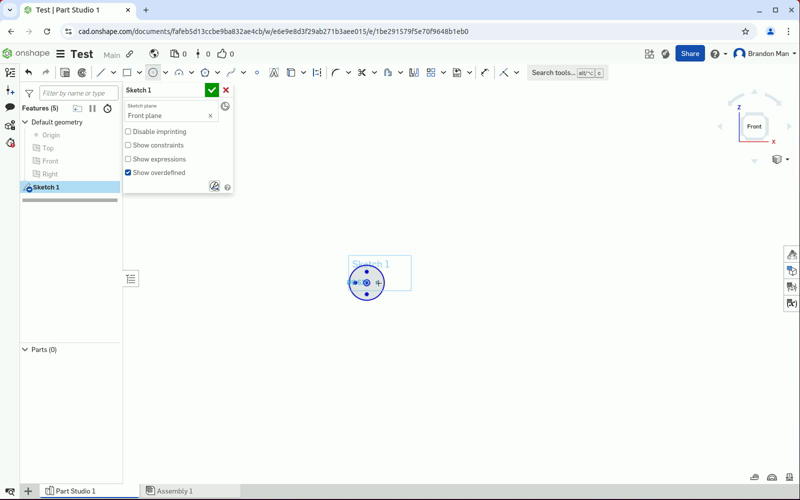
scroll(6)
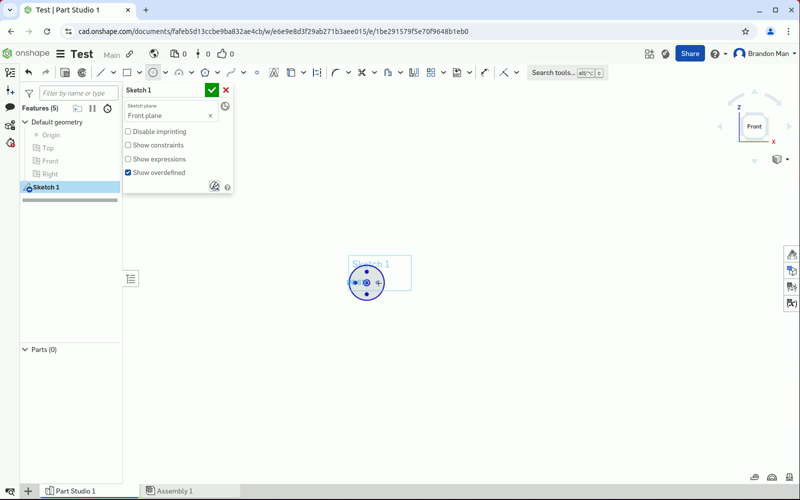
scroll(6)
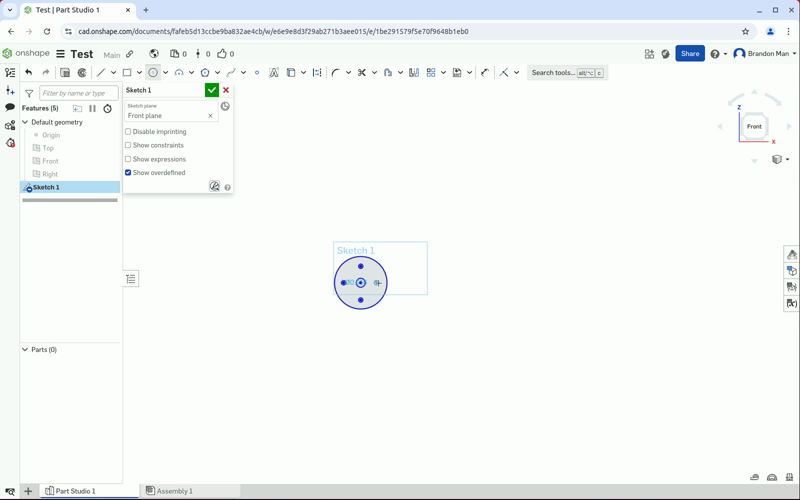
scroll(6)
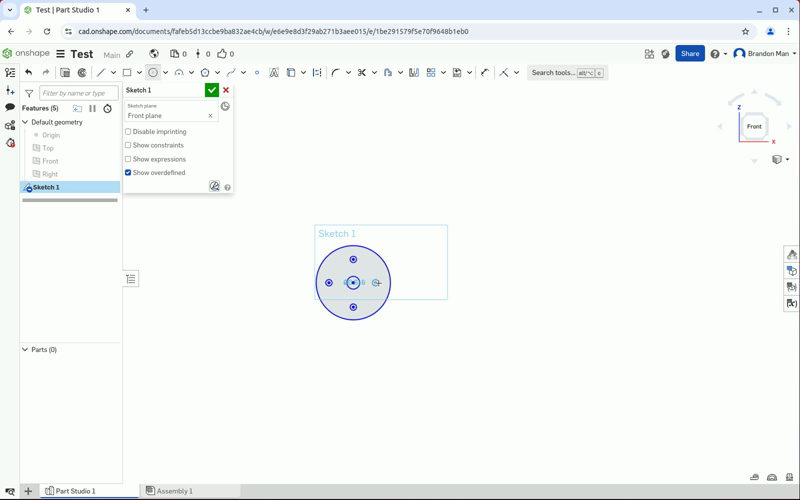
scroll(6)
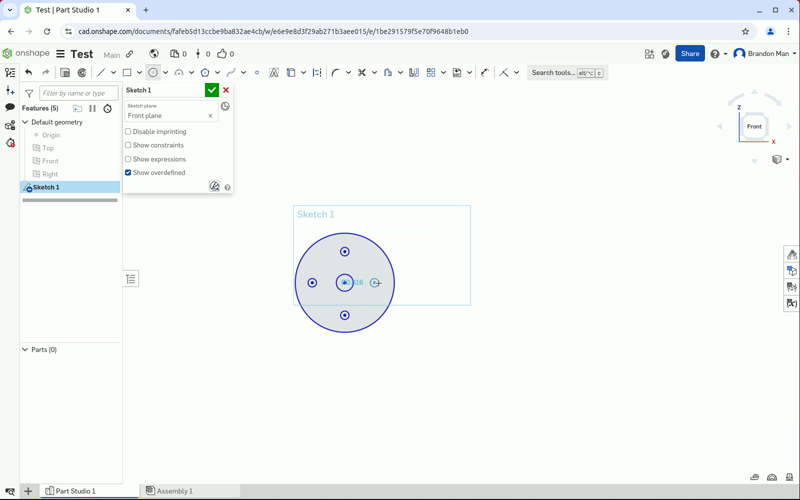
scroll(6)
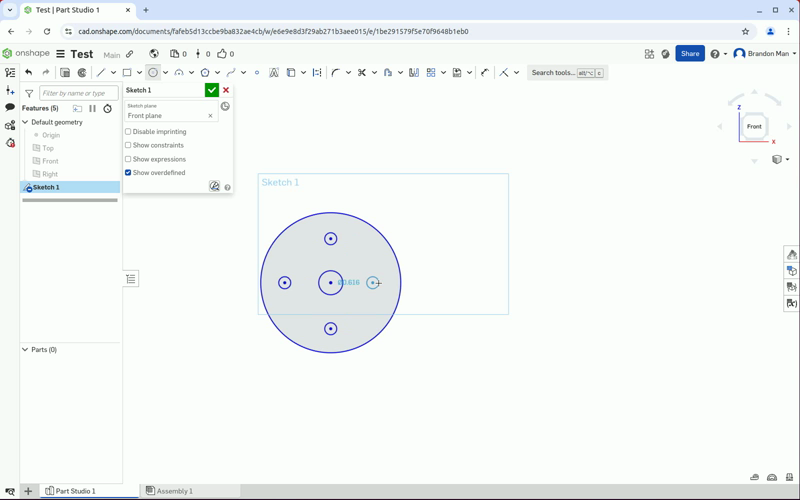
scroll(6)
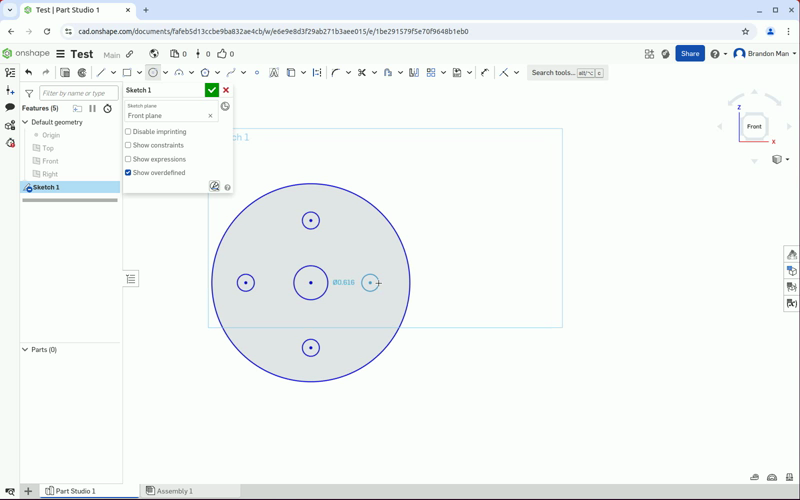
scroll(6)
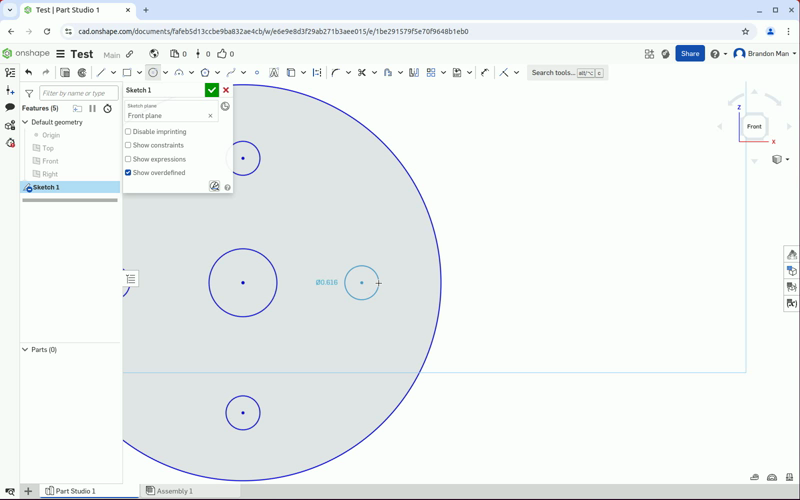
click(378, 282)
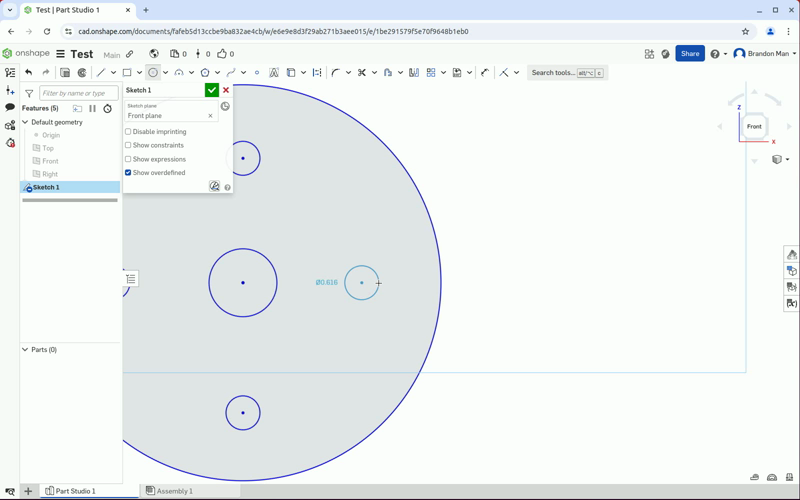
scroll(-6)
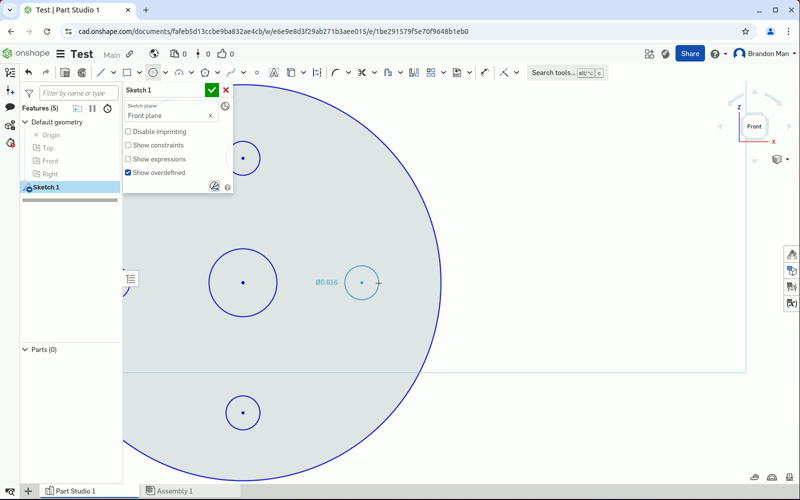
scroll(-6)
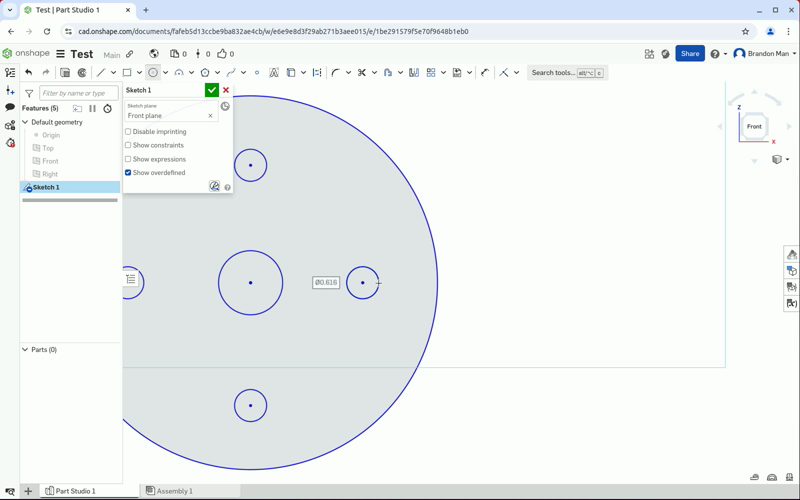
scroll(-6)
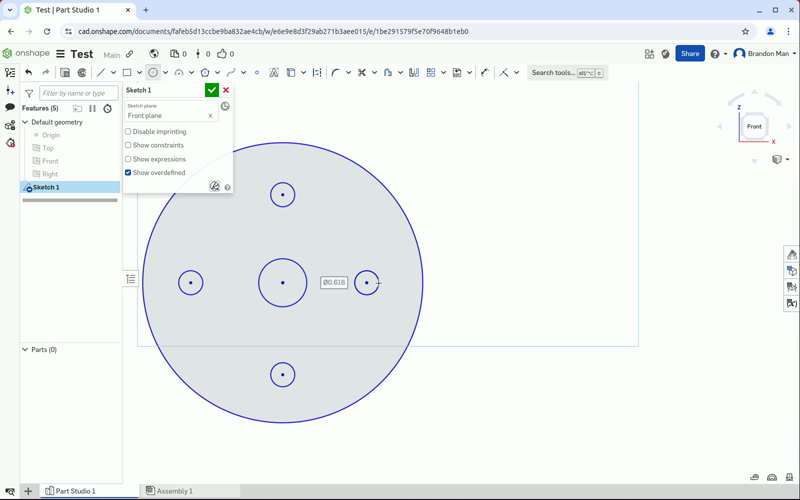
scroll(-6)
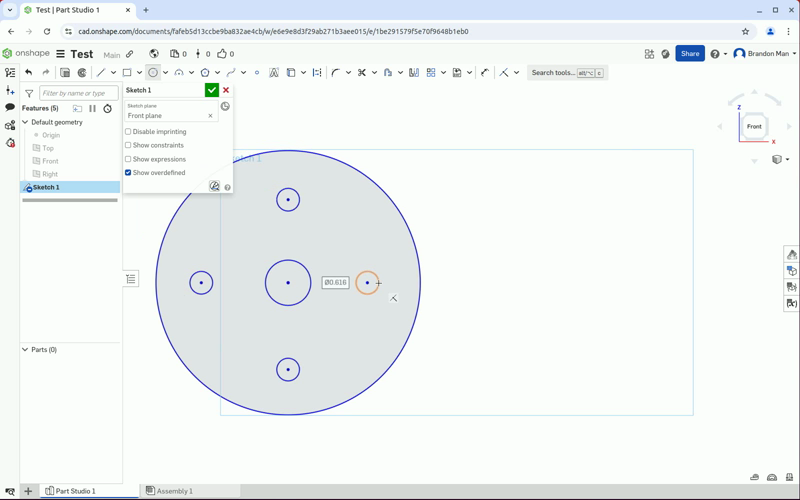
scroll(-6)
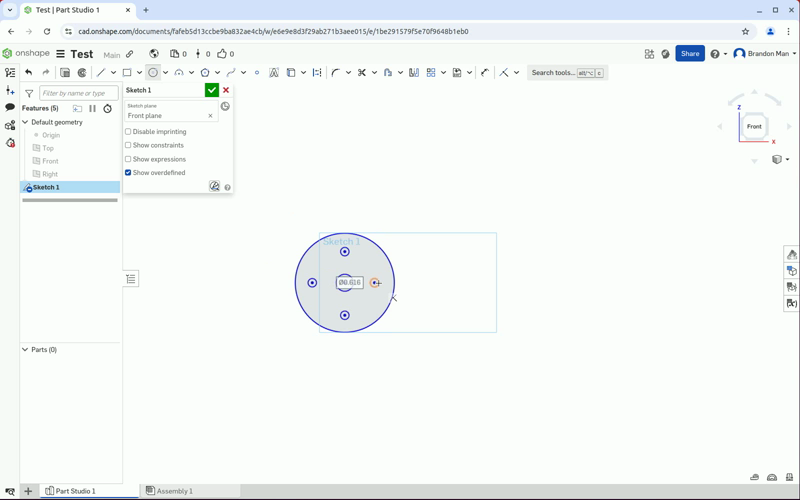
scroll(-6)
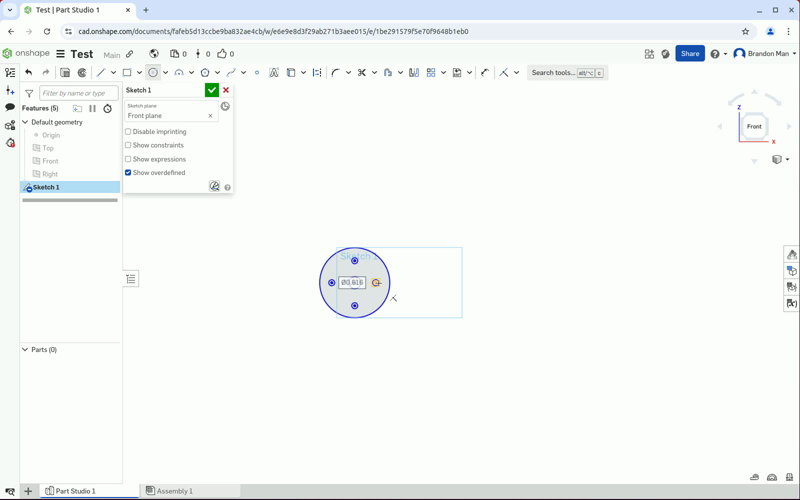
scroll(-6)
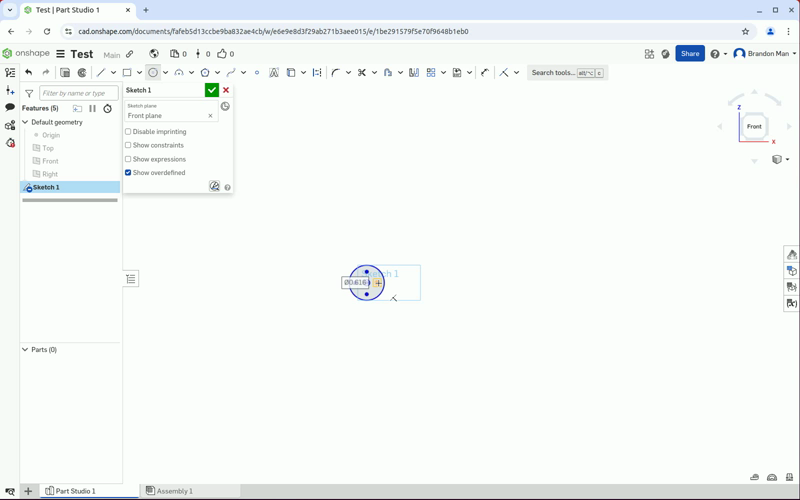
key(esc)
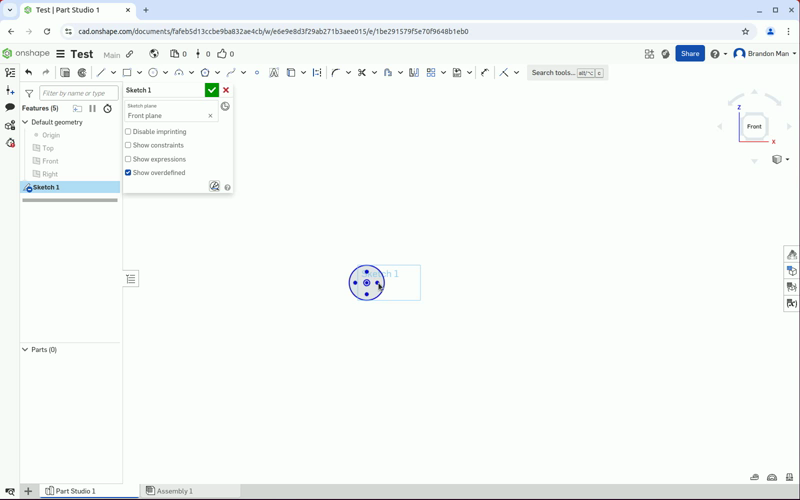
mouse_move(354, 275)
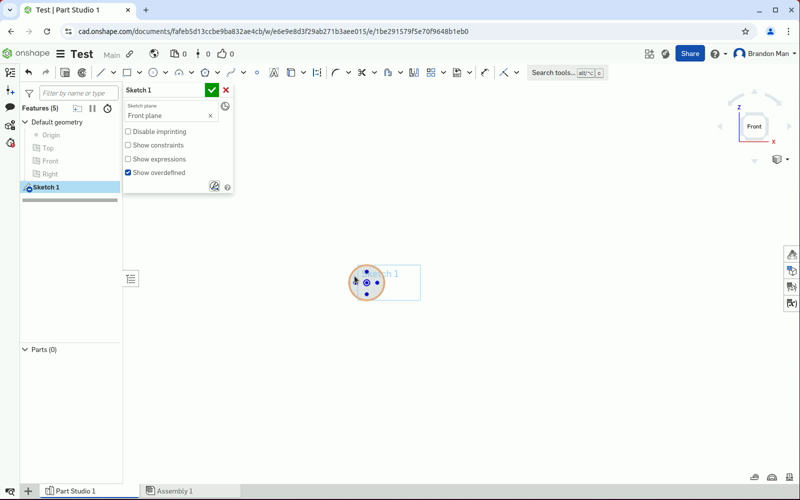
scroll(6)
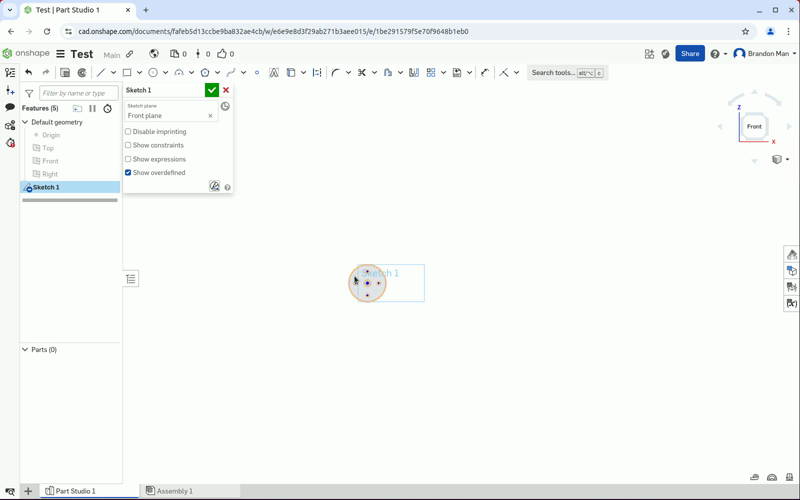
scroll(6)
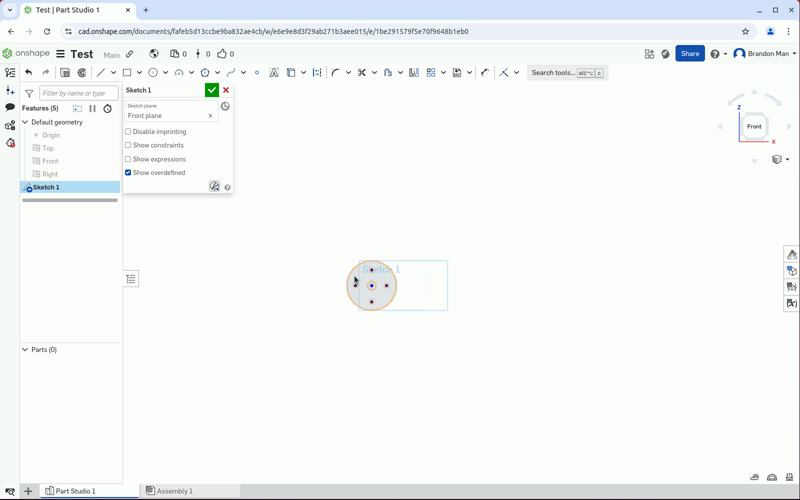
scroll(6)
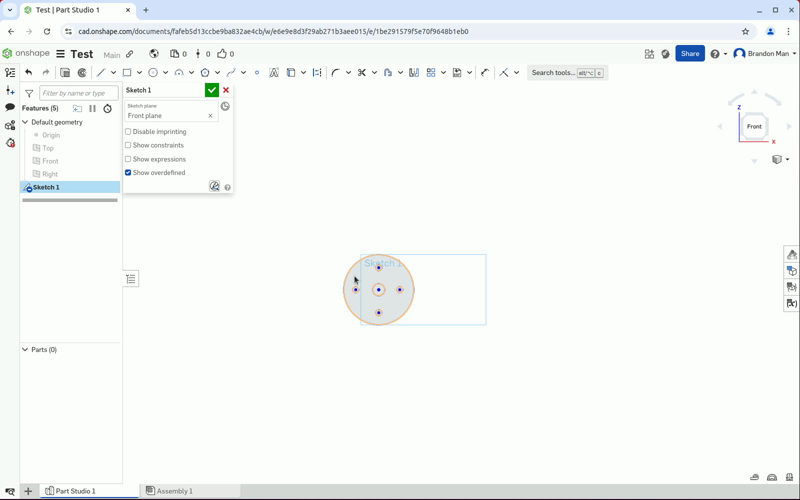
scroll(6)
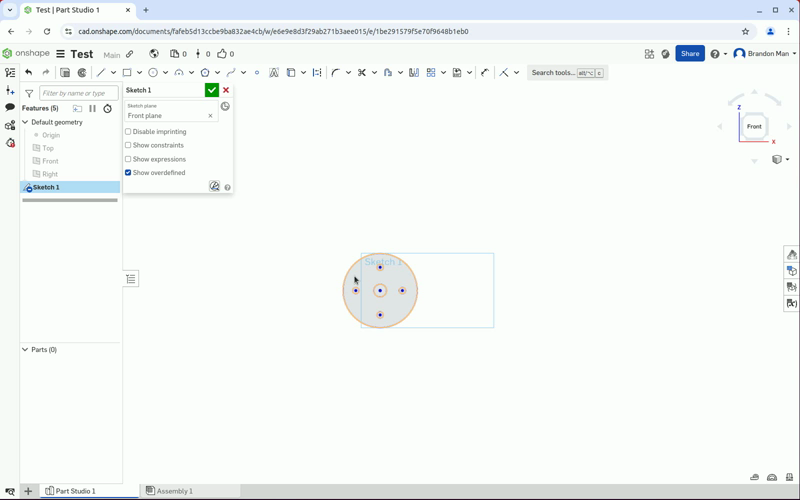
scroll(6)
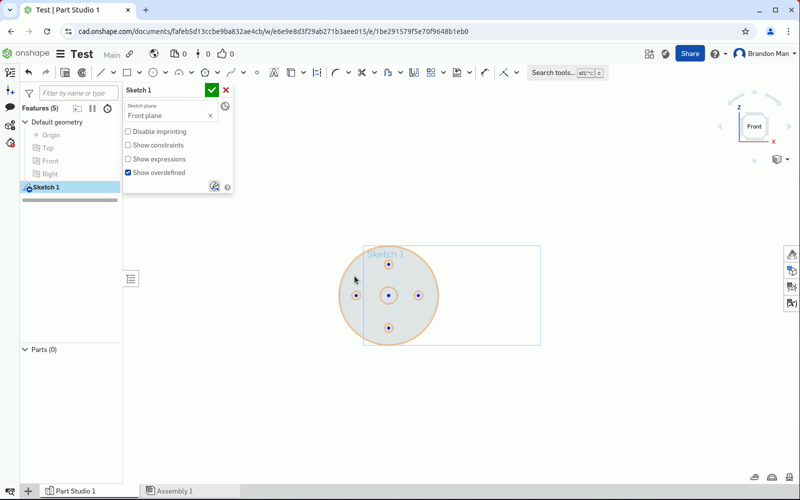
scroll(6)
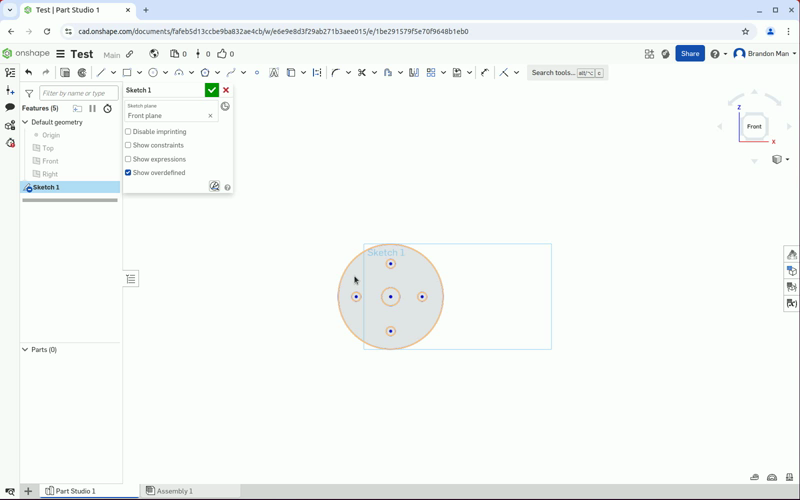
scroll(6)
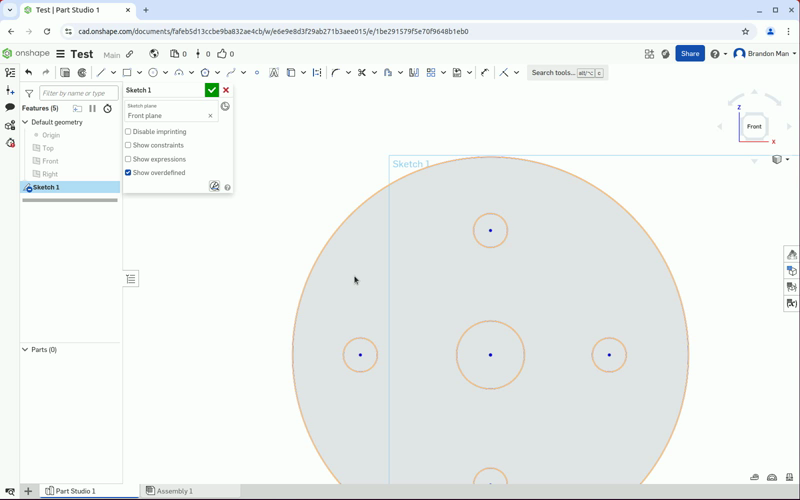
click(354, 275)
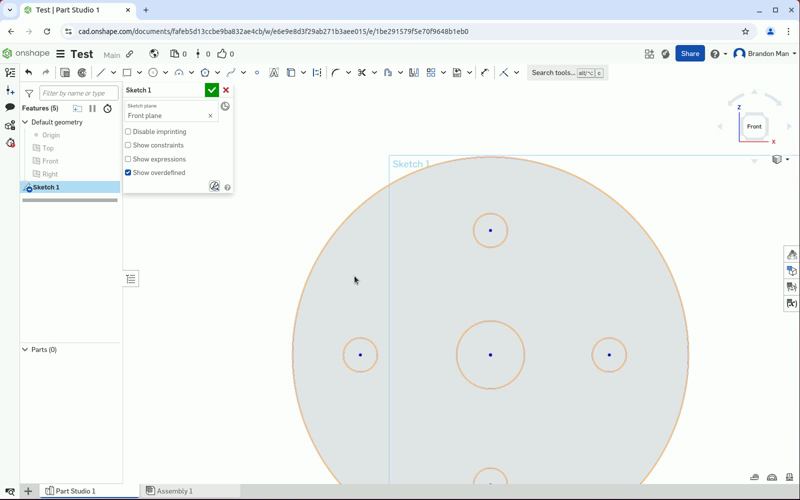
scroll(-6)
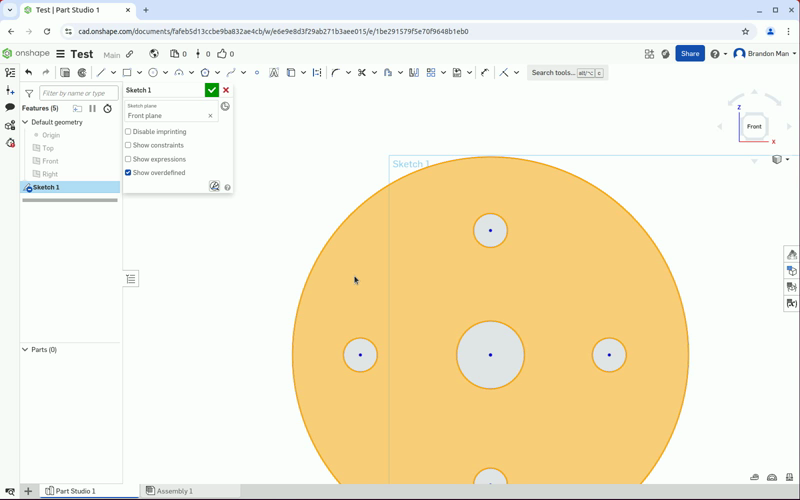
scroll(-6)
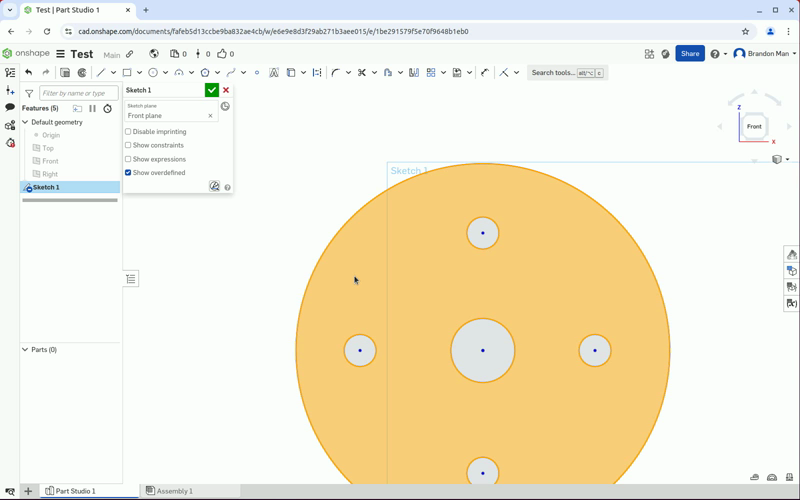
scroll(-6)
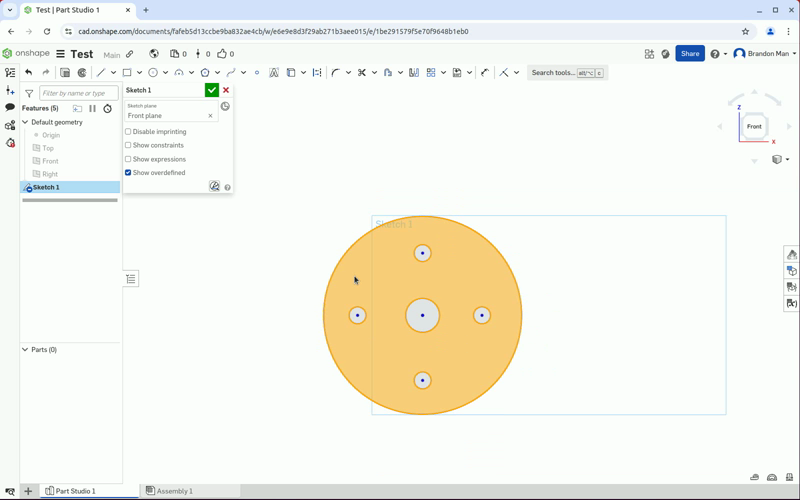
scroll(-6)
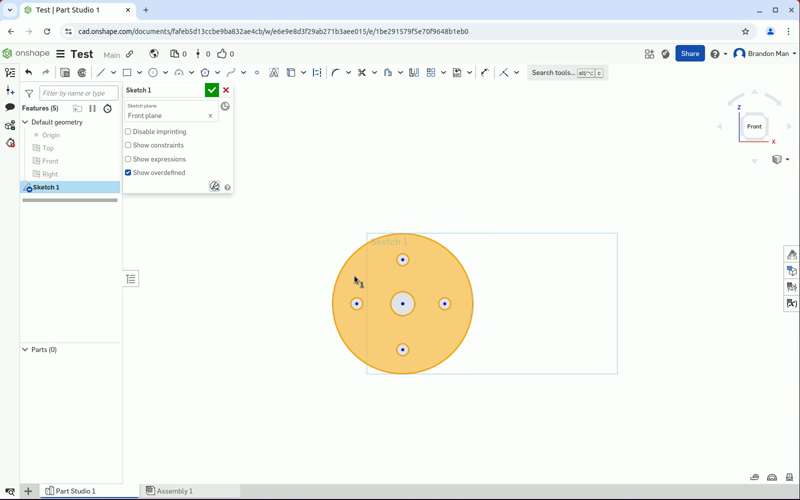
scroll(-6)
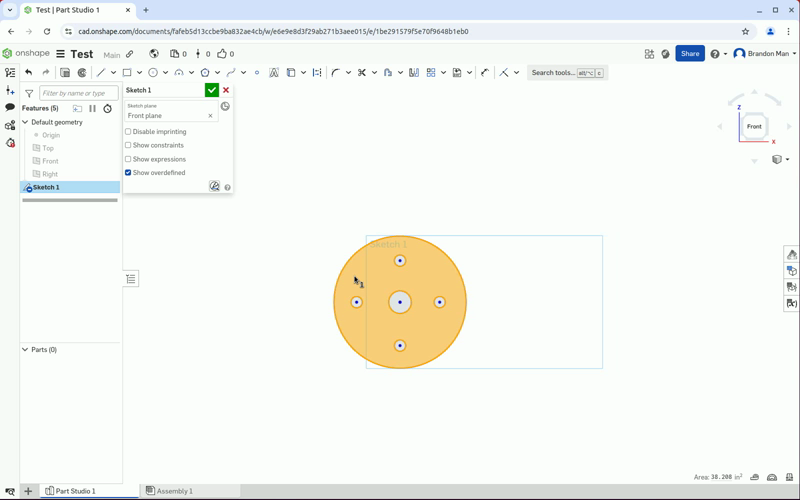
scroll(-6)
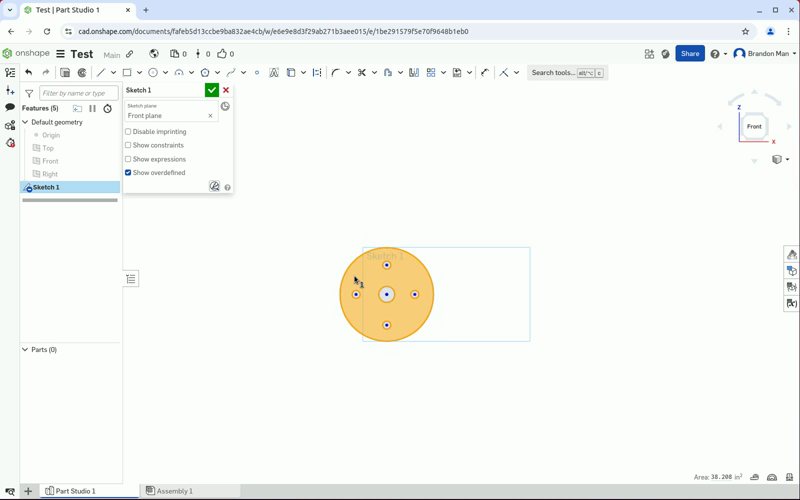
scroll(-6)
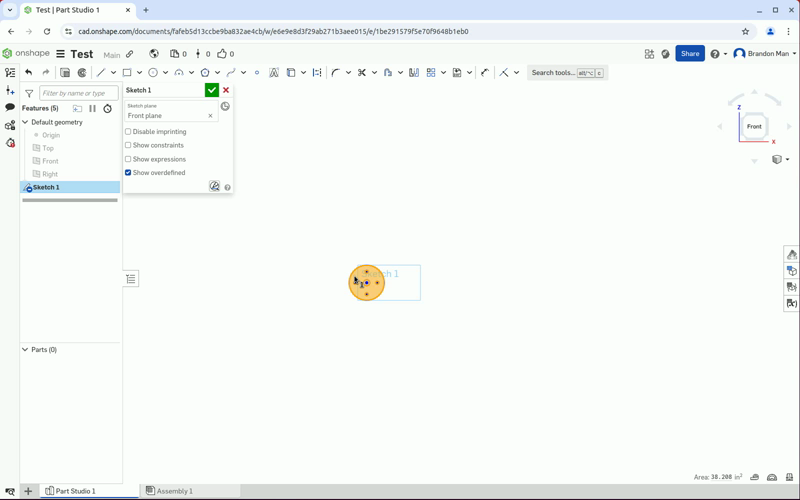
mouse_move(73, 352)
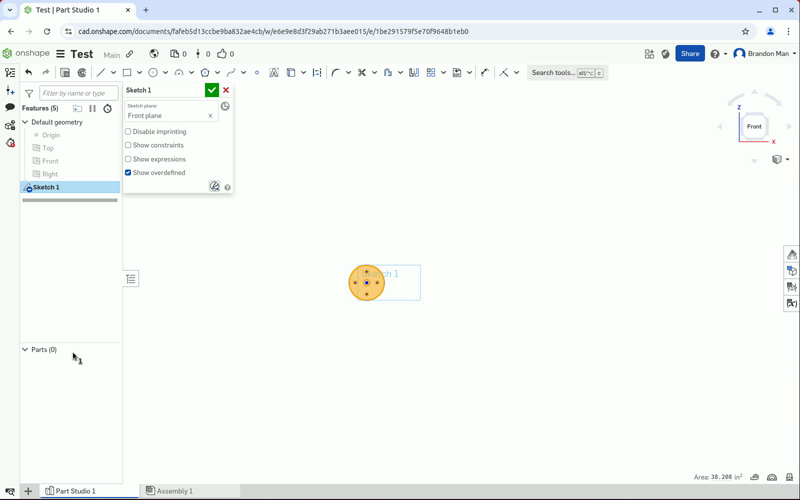
key(shift+y)
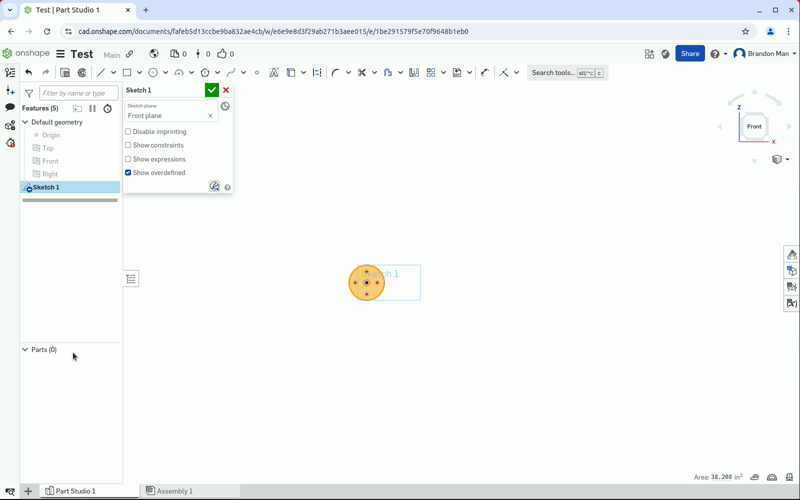
key(shift+e)
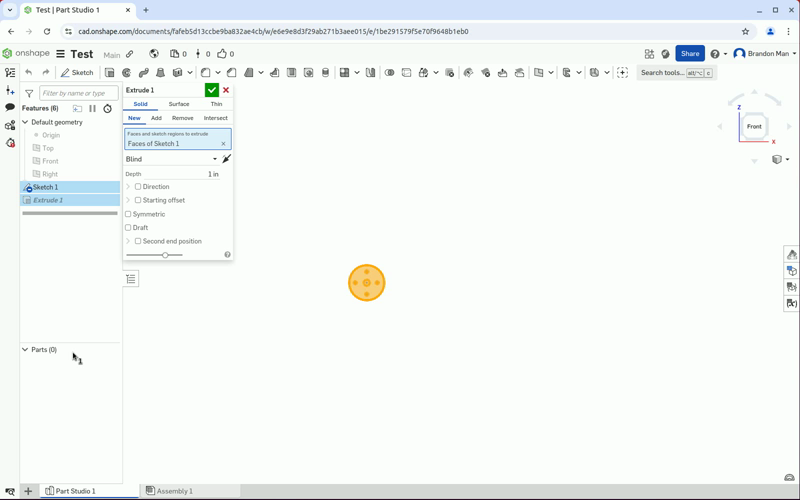
mouse_move(143, 106)
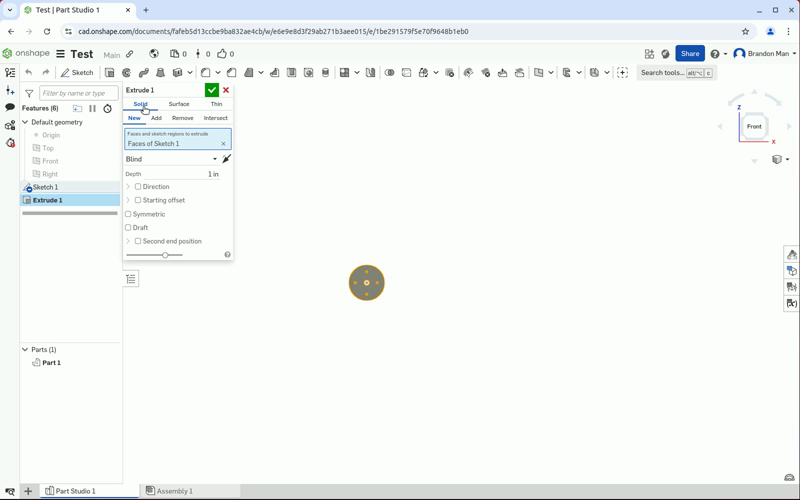
click(143, 106)
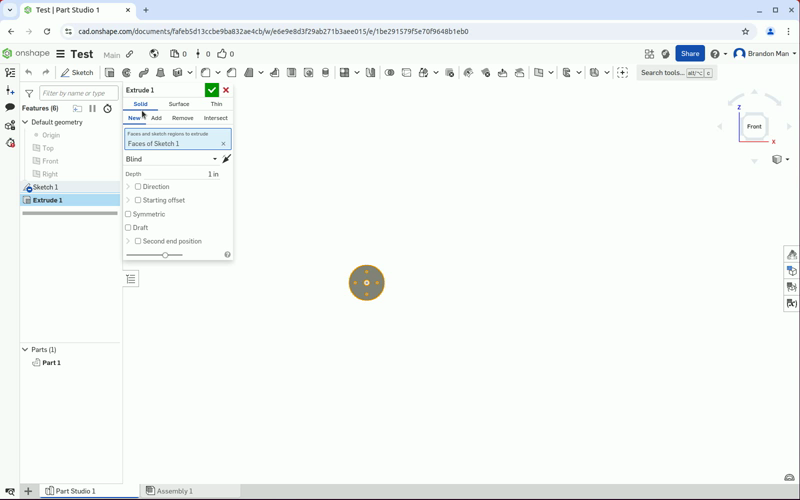
mouse_move(137, 120)
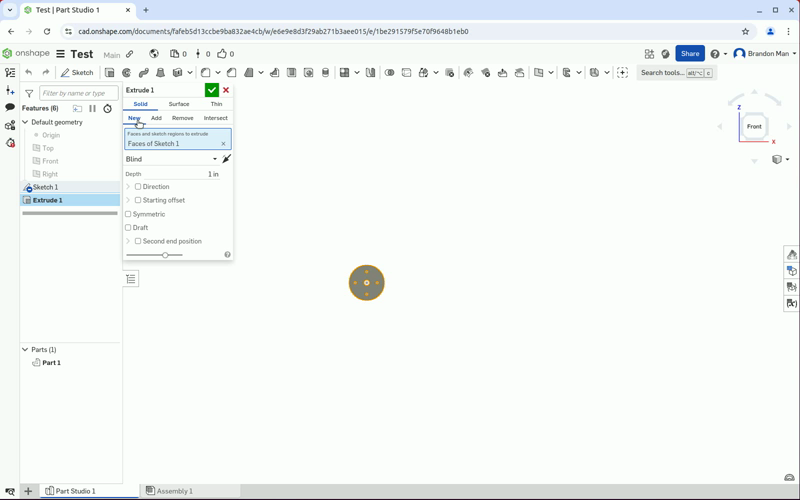
click(137, 120)
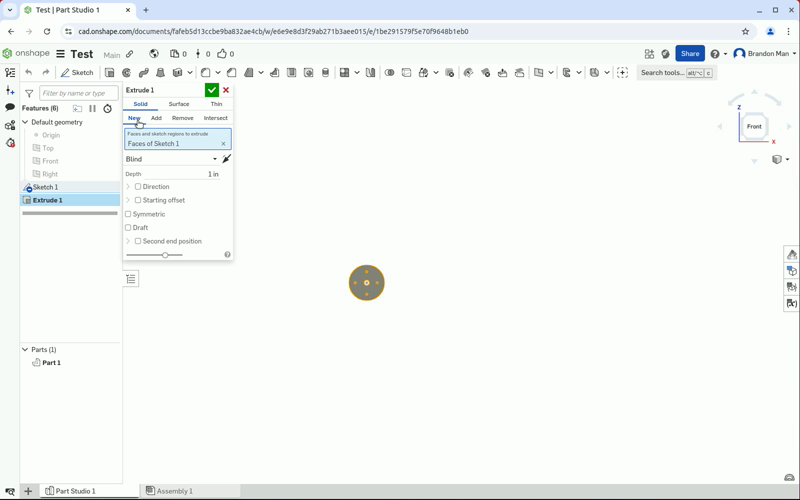
key(tab, 4)
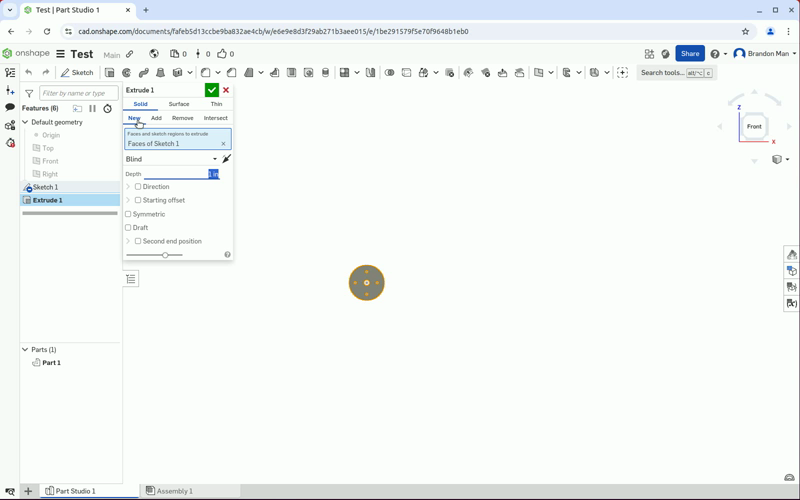
text(0.962)
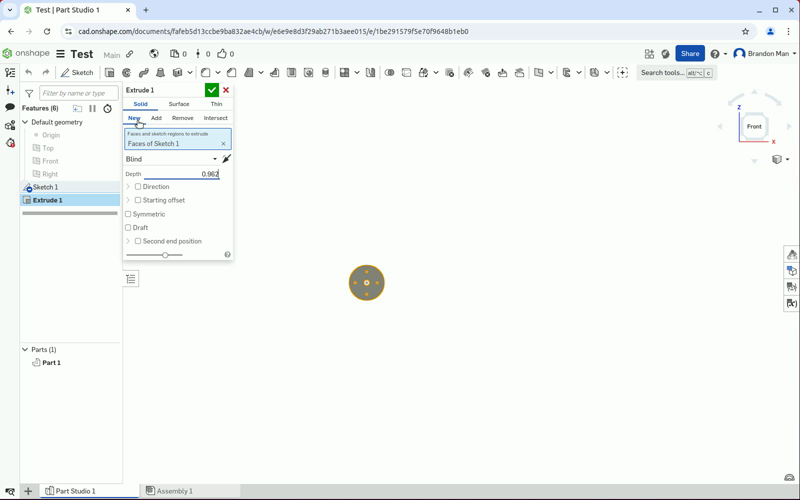
key(tab, 3)
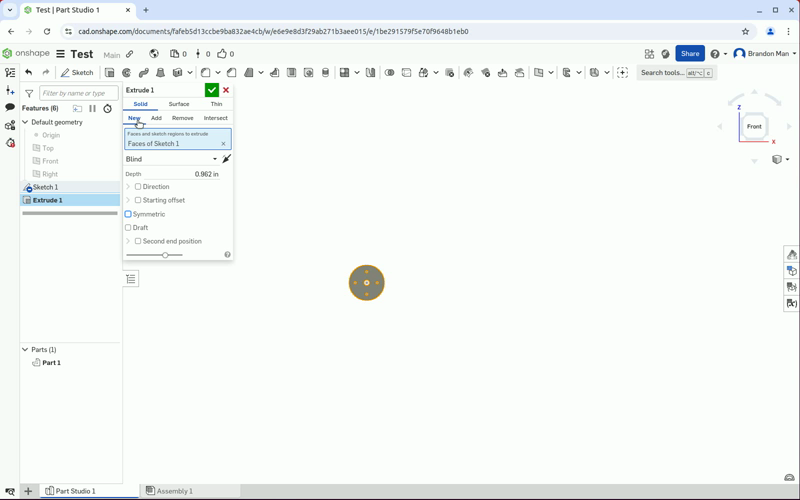
key(space)
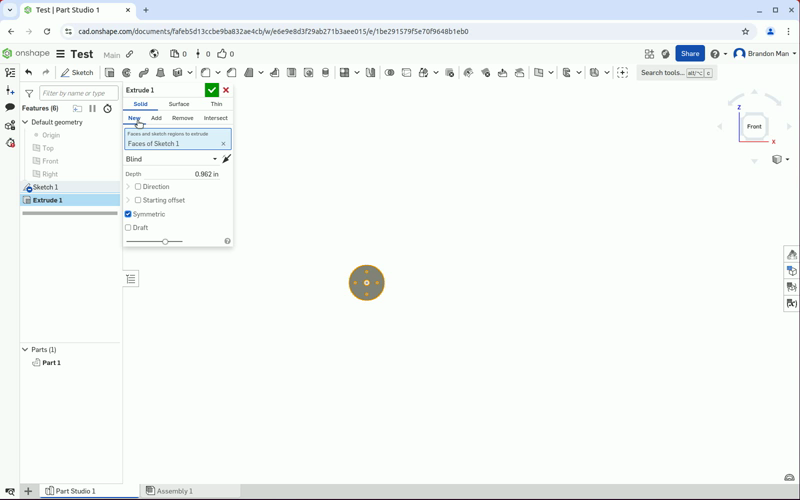
key(enter)
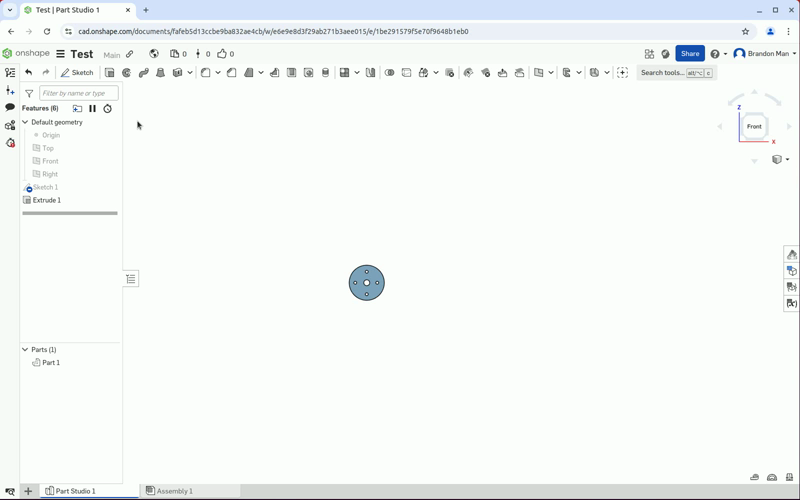
key(shift+h)
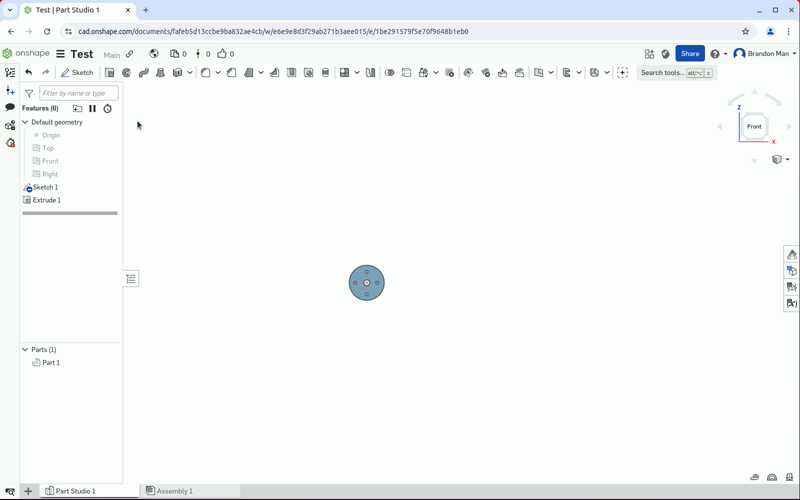
key(shift+h)
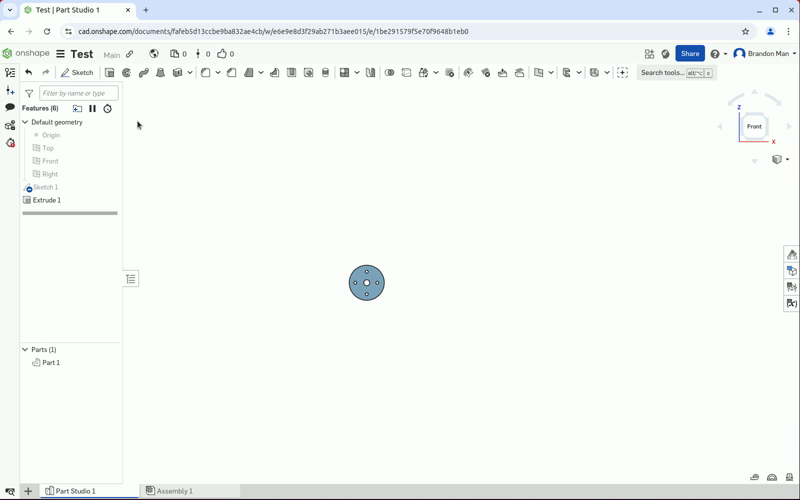
mouse_move(73, 189)
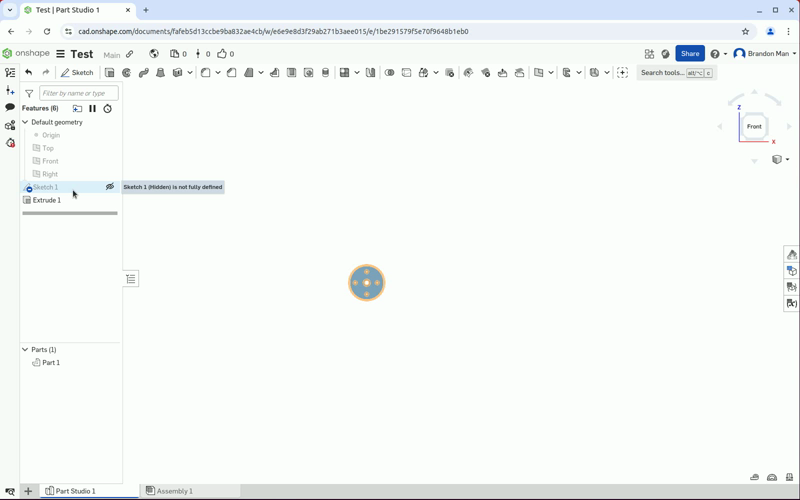
click(73, 189)
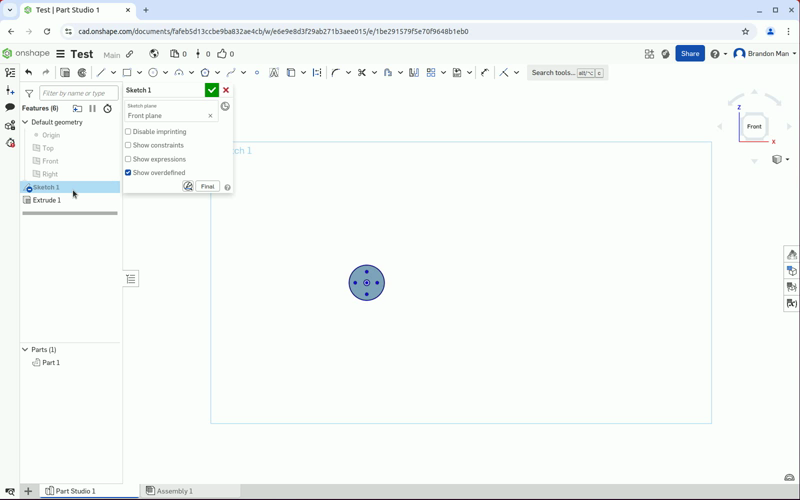
mouse_move(229, 92)
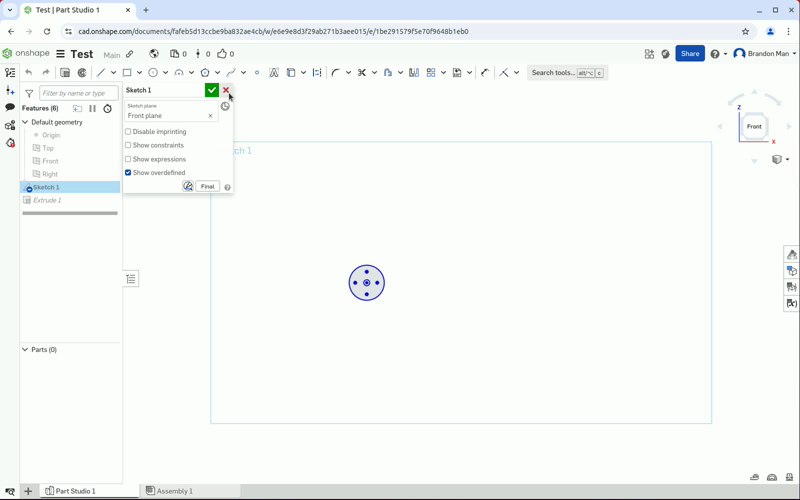
click(229, 92)
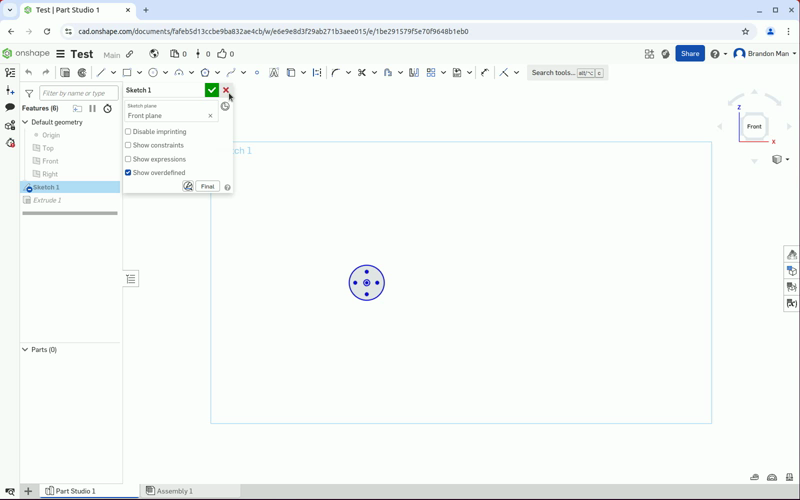
key(shift+s)
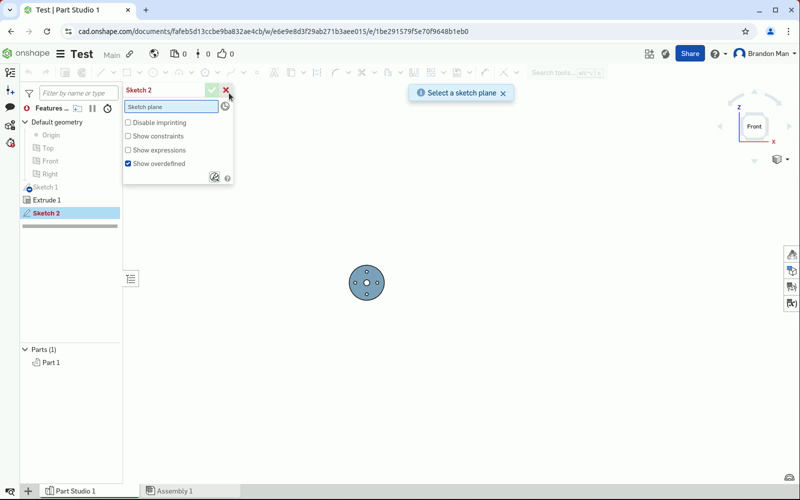
mouse_move(73, 163)
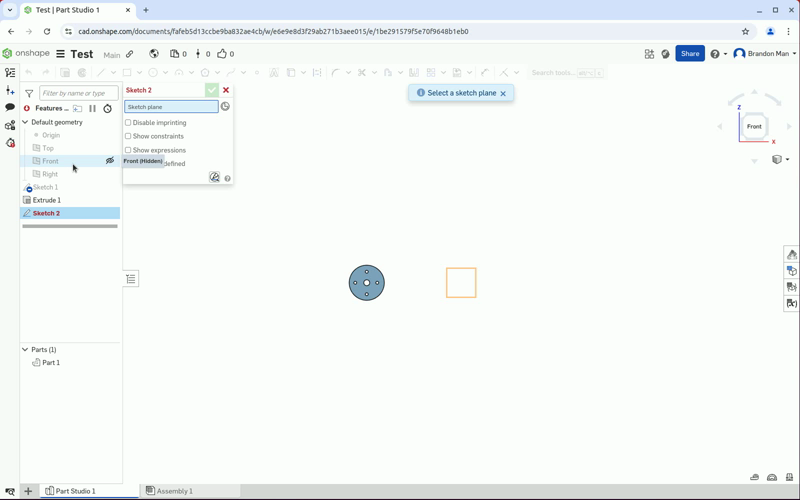
click(73, 163)
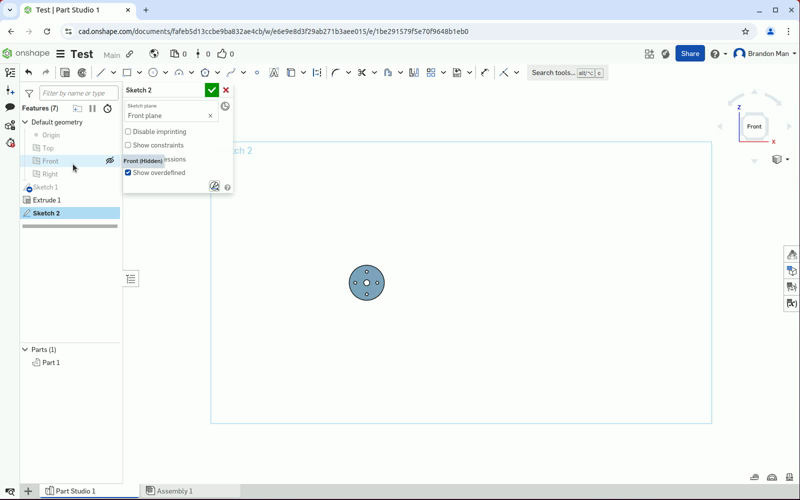
mouse_move(73, 352)
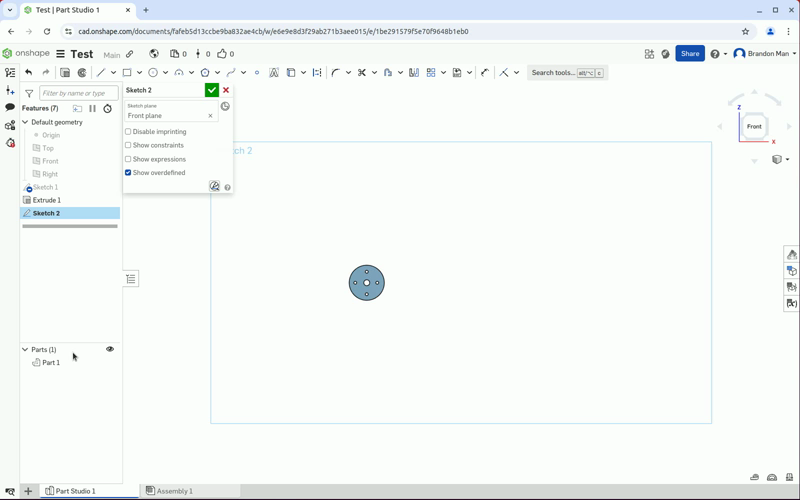
key(y)
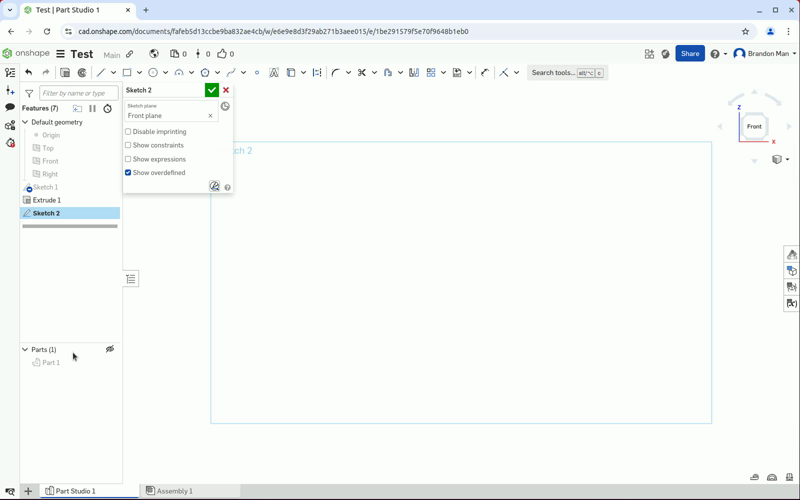
key(c)
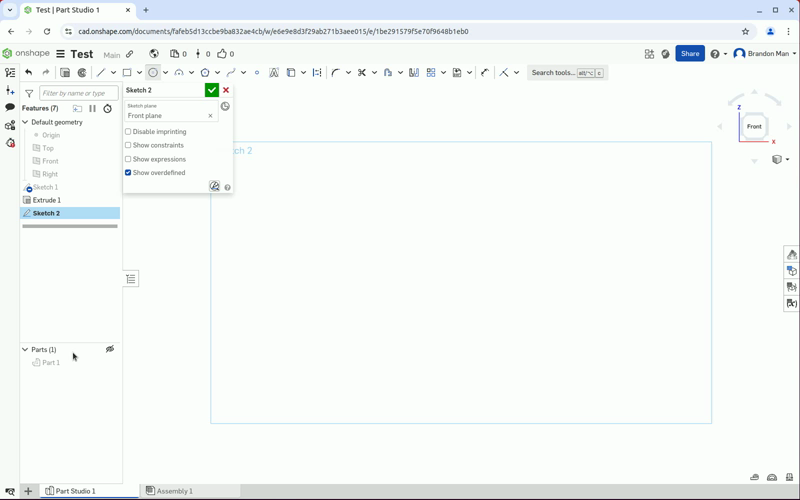
key_down(shift)
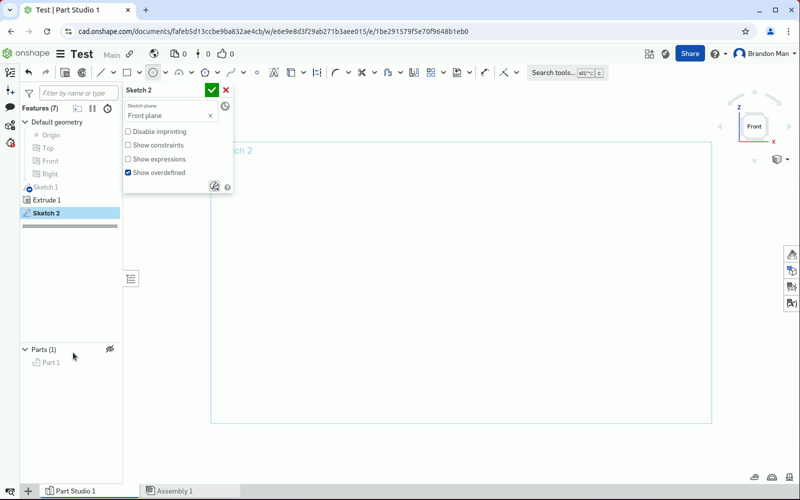
mouse_move(367, 282)
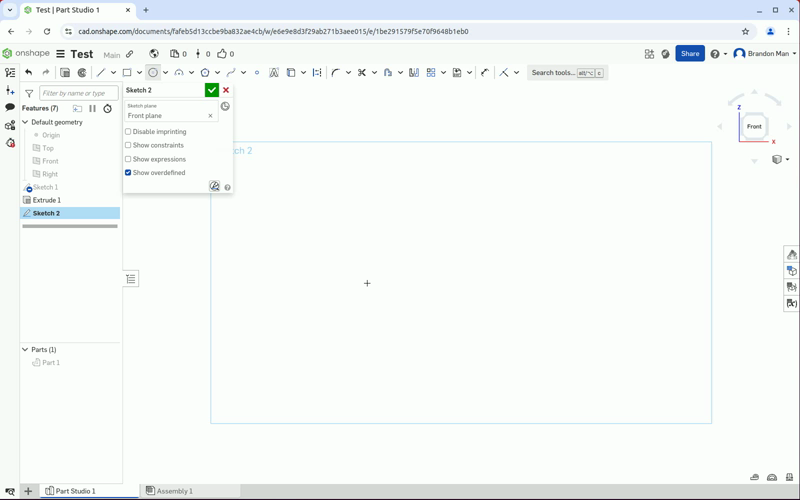
click(367, 282)
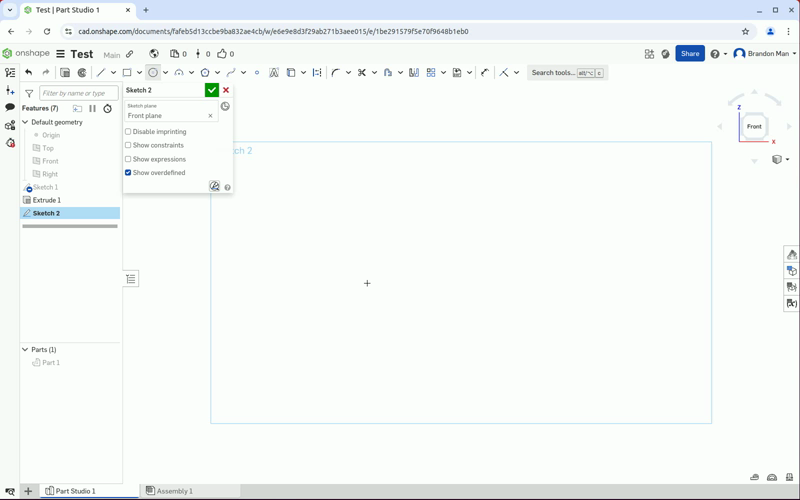
key_up(shift)
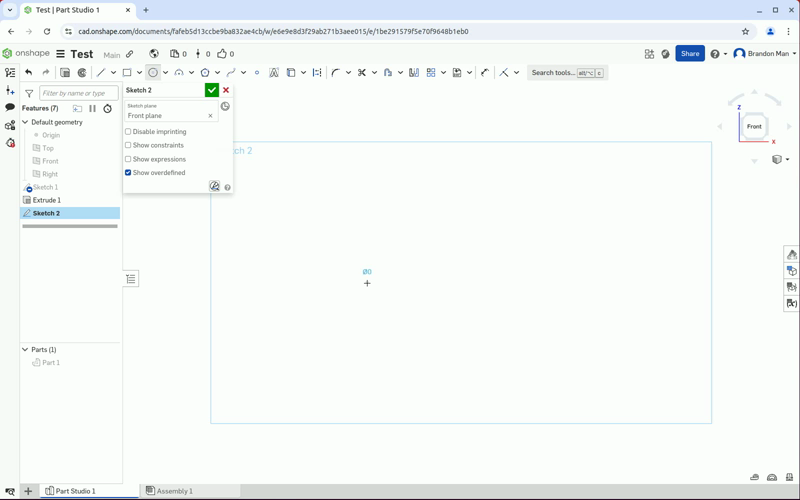
mouse_move(370, 282)
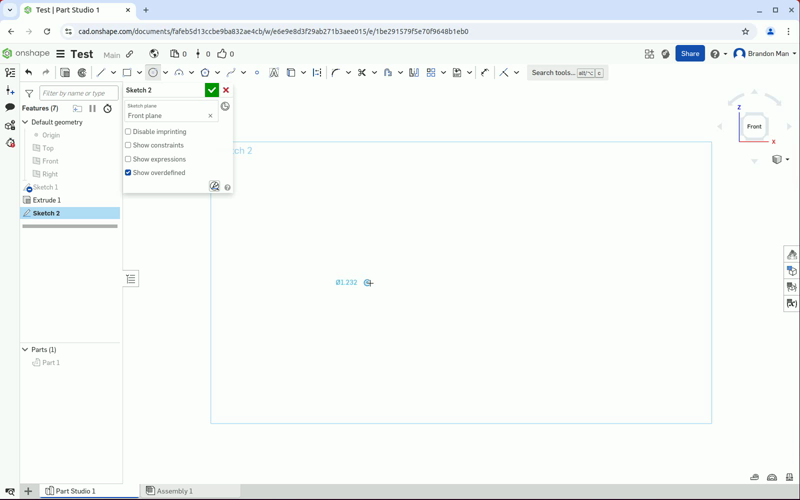
click(370, 282)
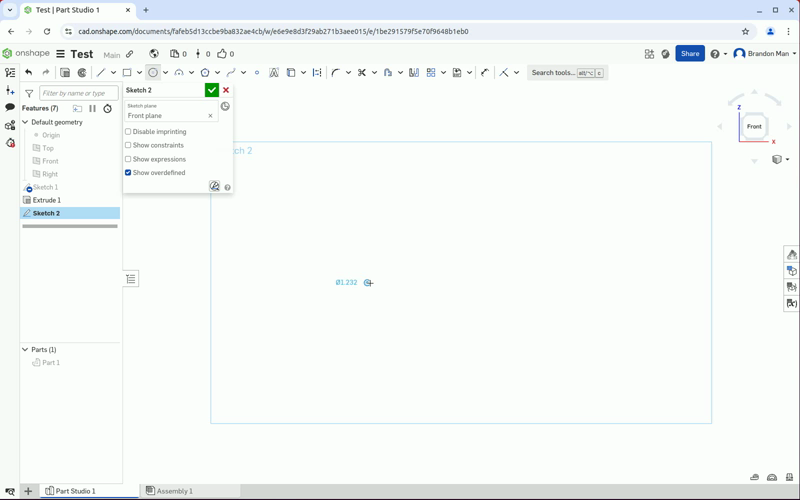
key(esc)
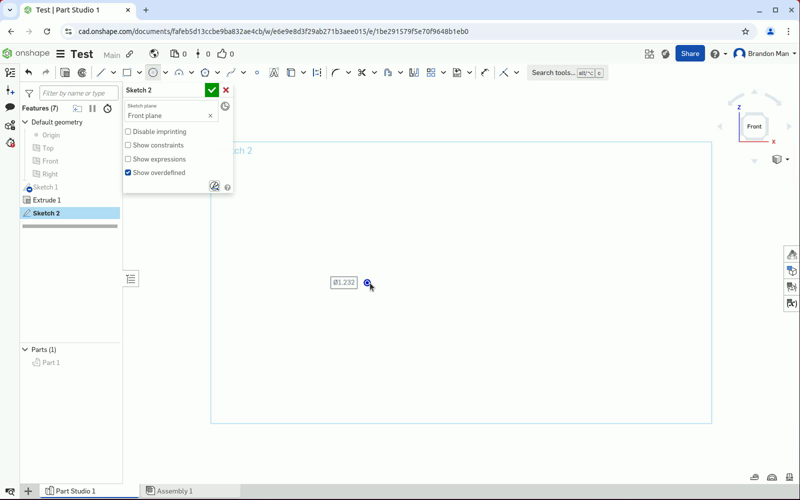
key(c)
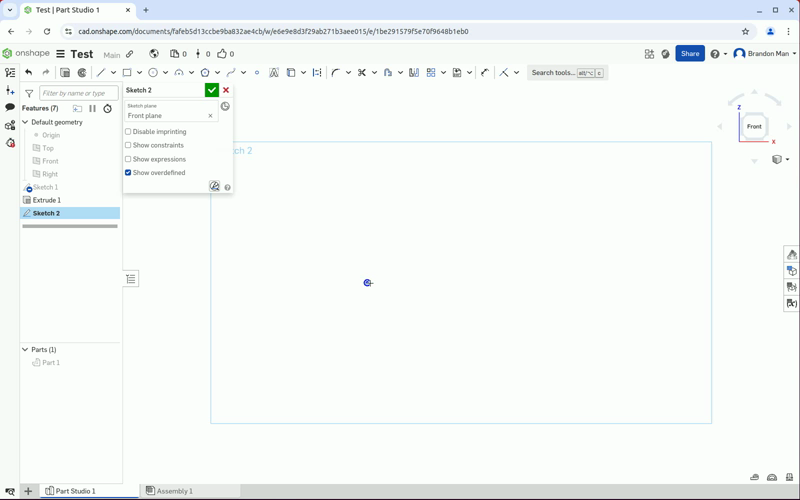
key_down(shift)
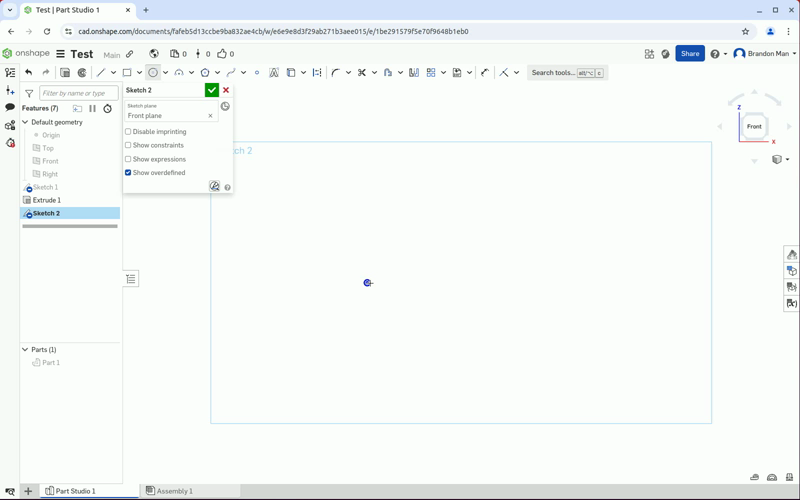
mouse_move(367, 282)
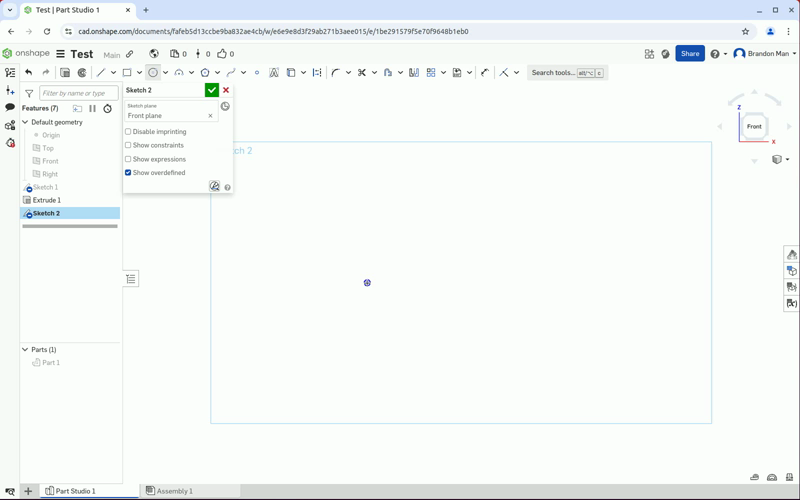
scroll(6)
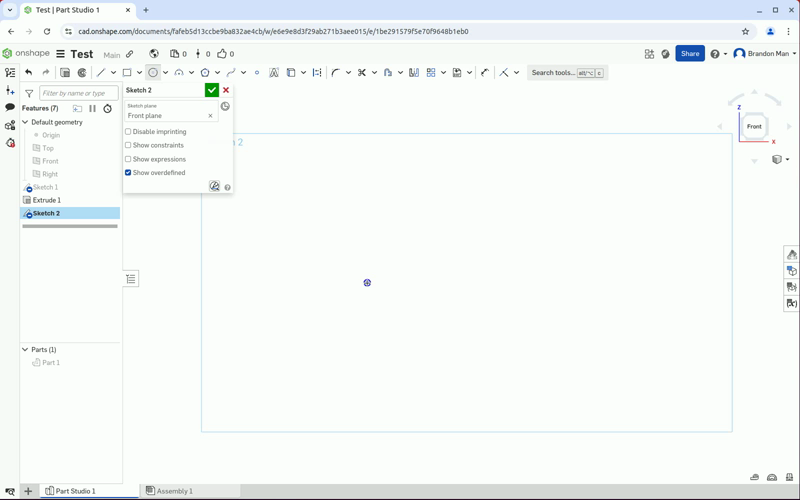
scroll(6)
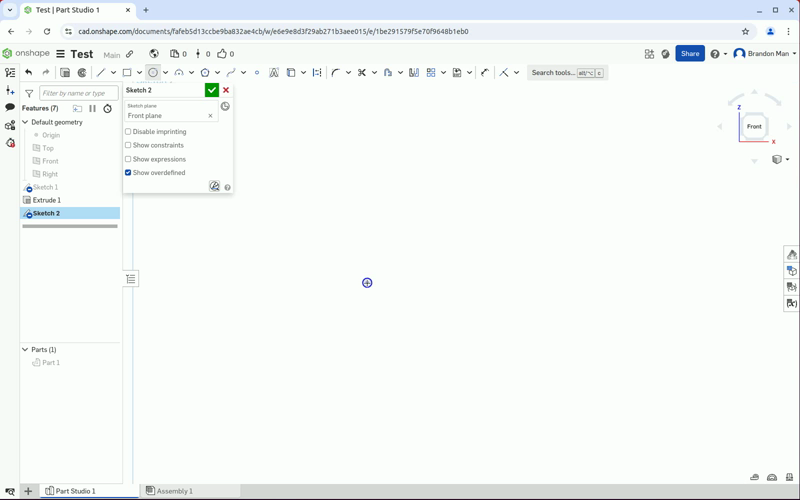
scroll(6)
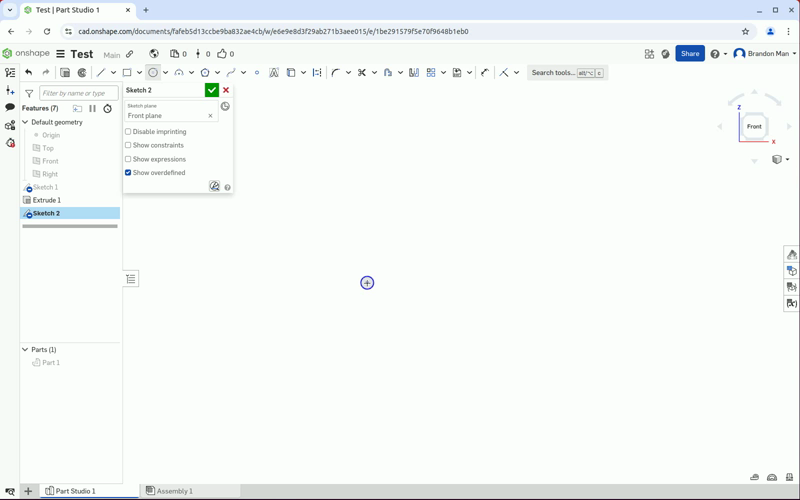
scroll(6)
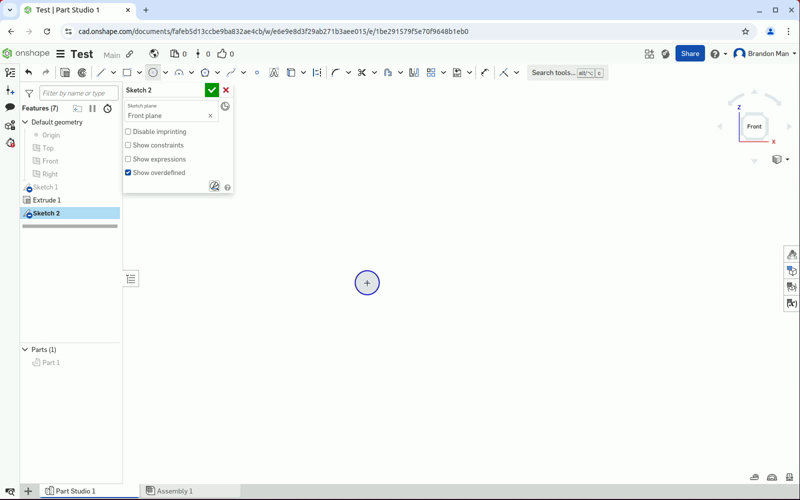
scroll(6)
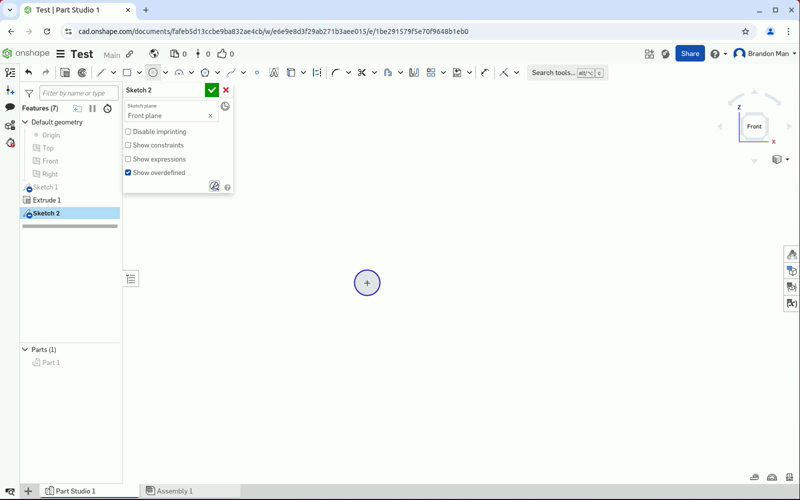
scroll(6)
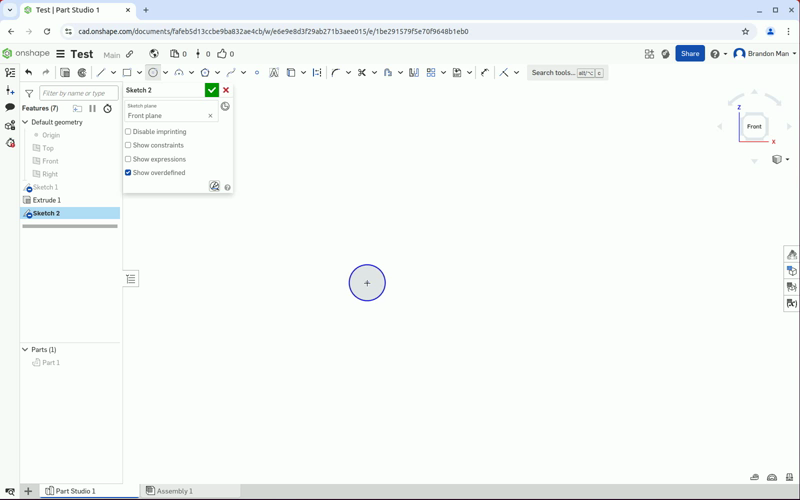
scroll(6)
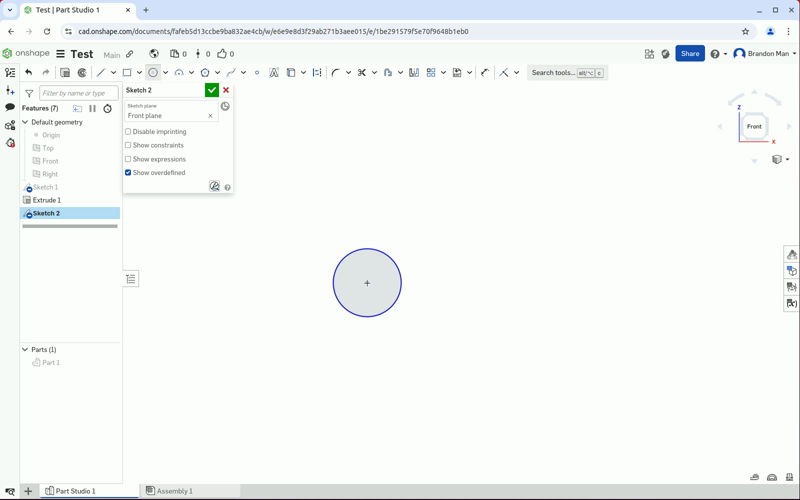
click(367, 282)
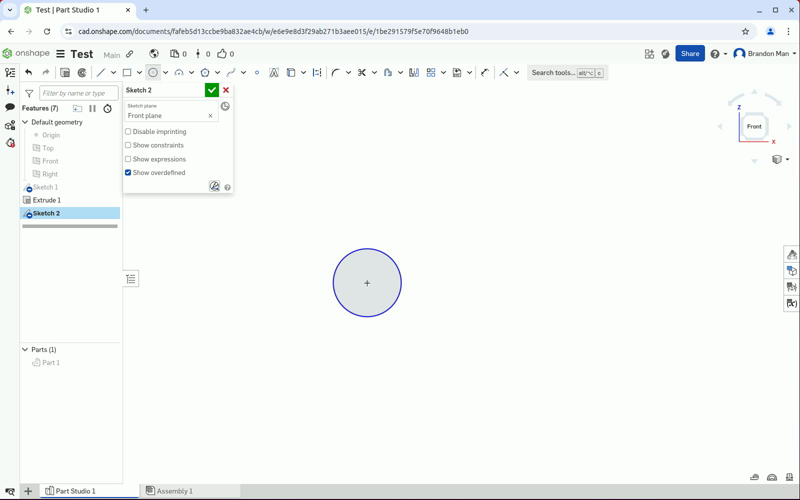
scroll(-6)
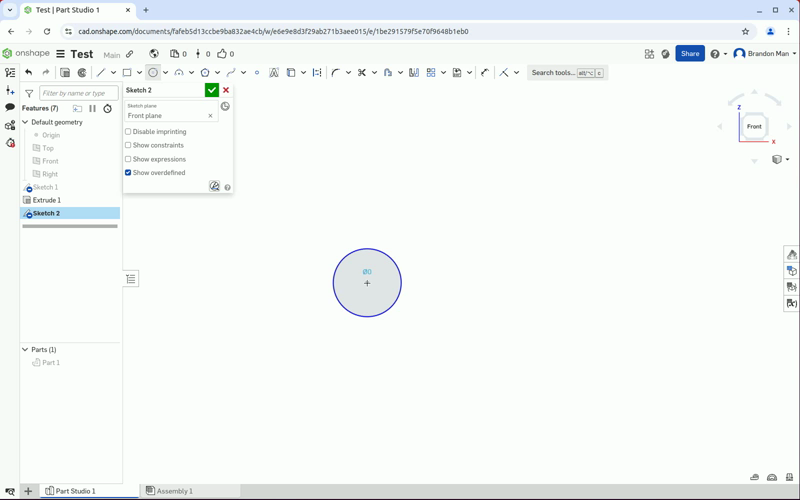
scroll(-6)
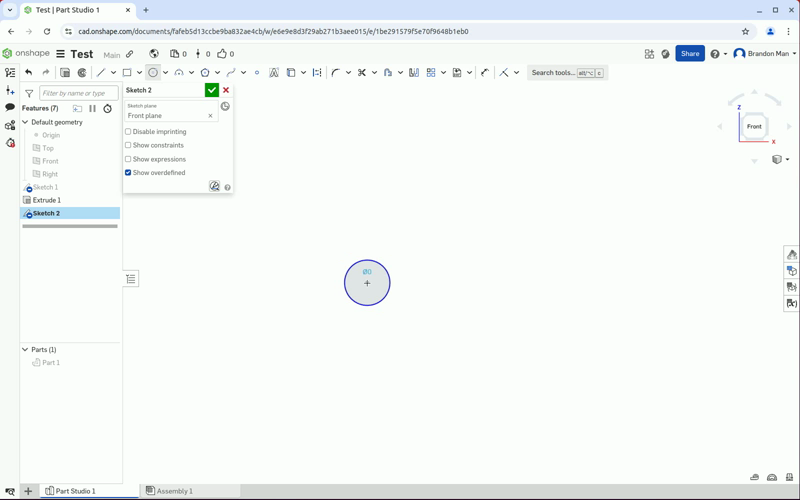
scroll(-6)
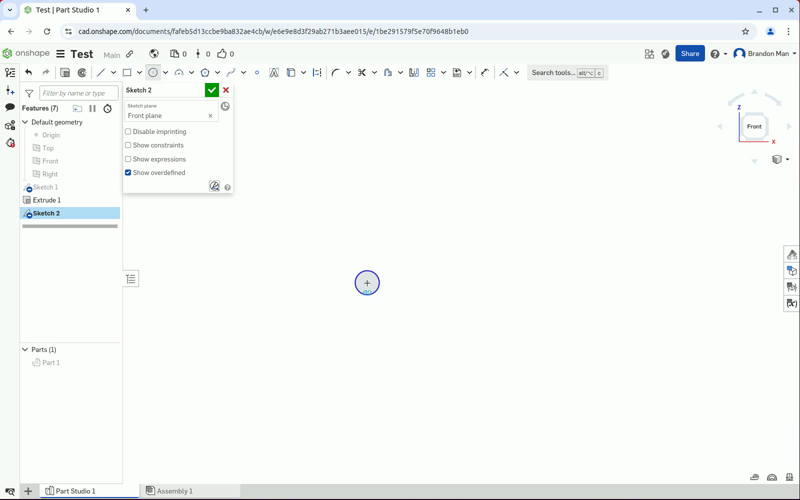
scroll(-6)
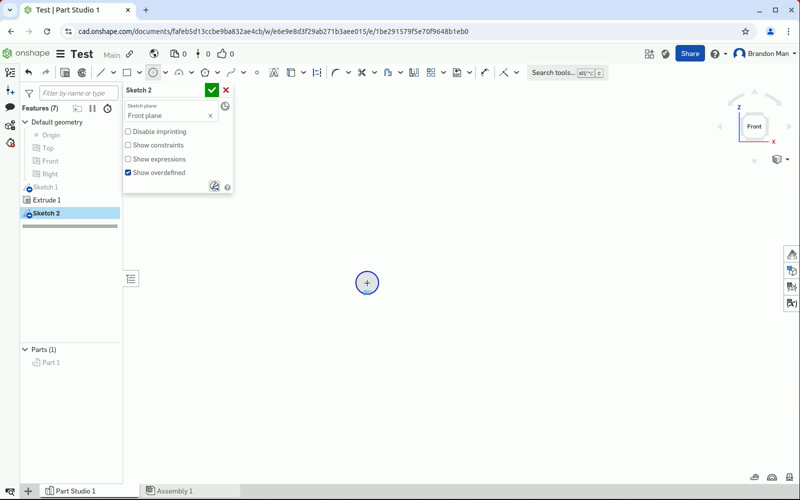
scroll(-6)
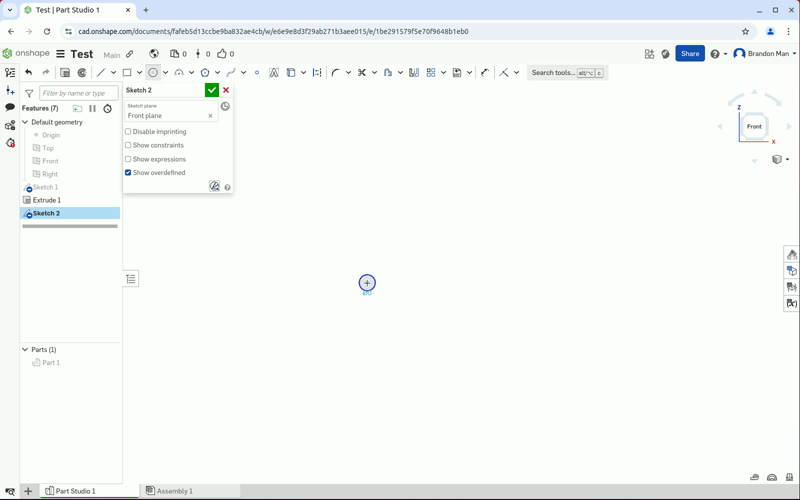
scroll(-6)
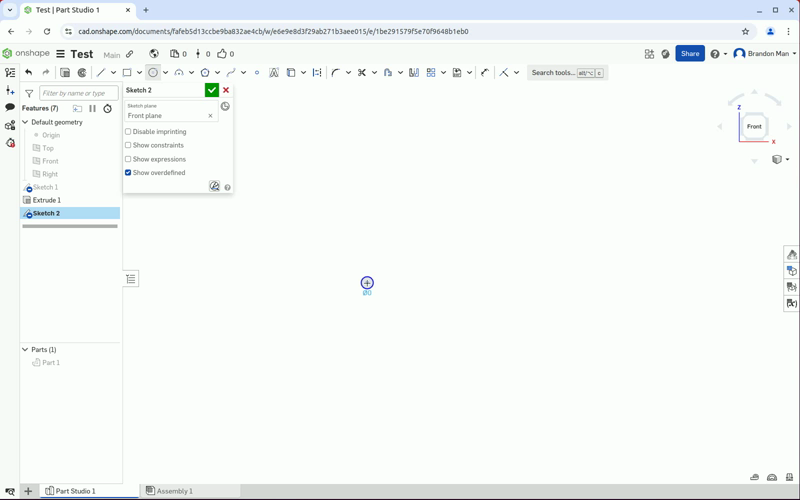
scroll(-6)
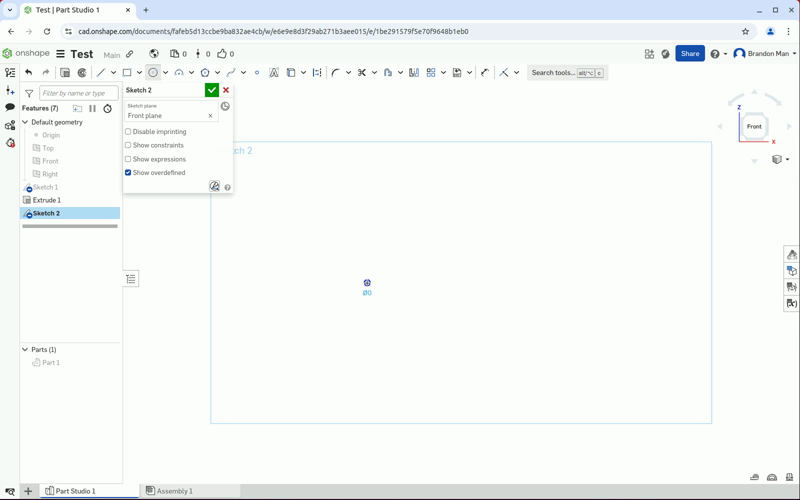
key_up(shift)
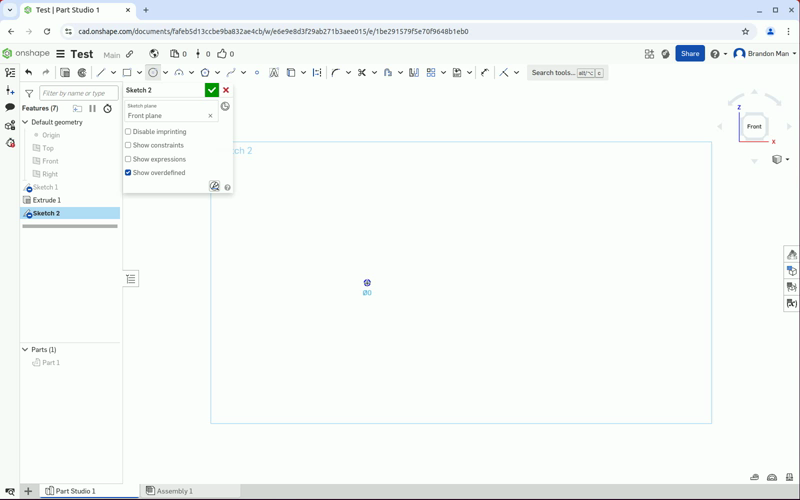
mouse_move(368, 282)
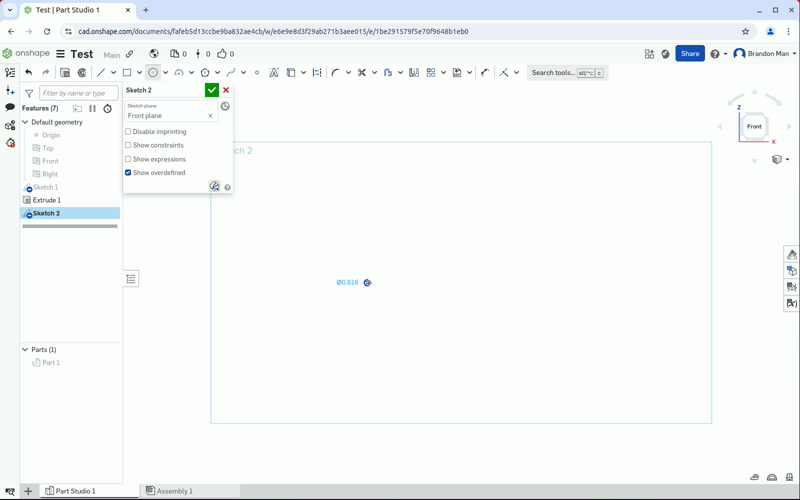
scroll(6)
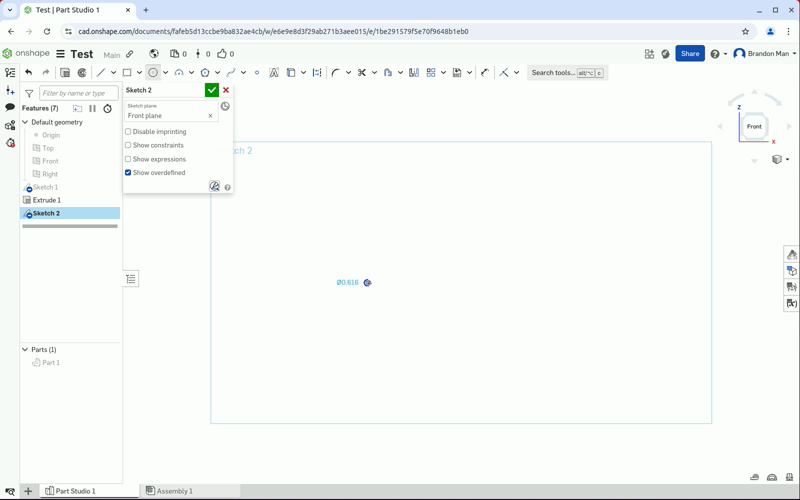
scroll(6)
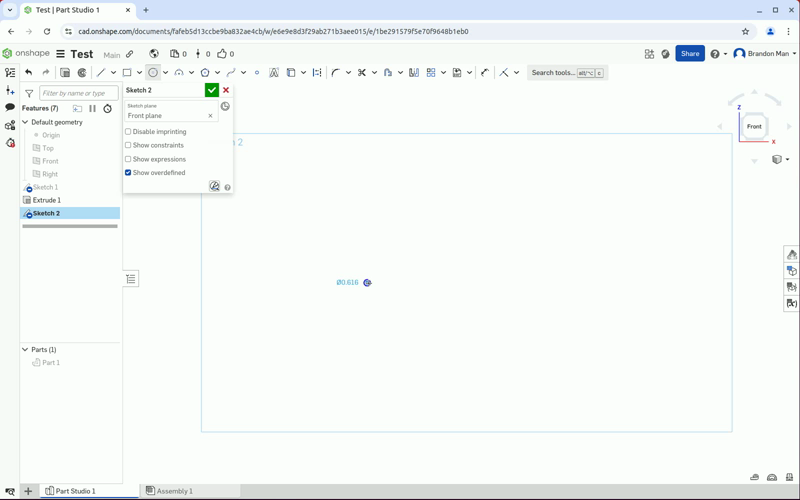
scroll(6)
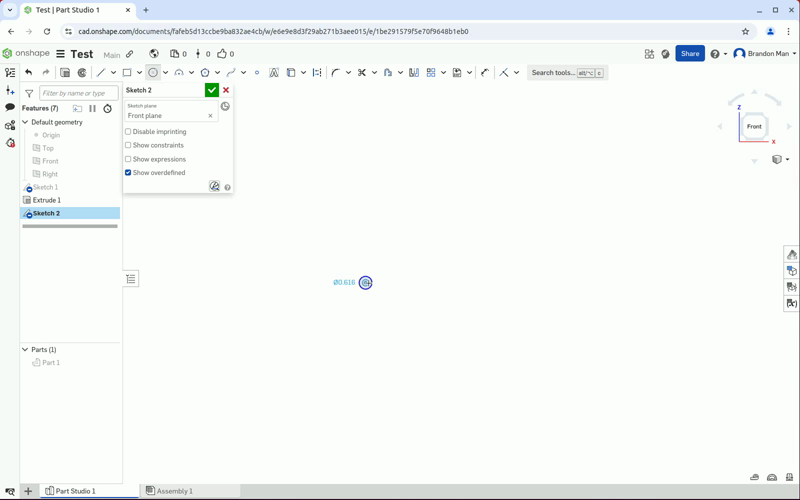
scroll(6)
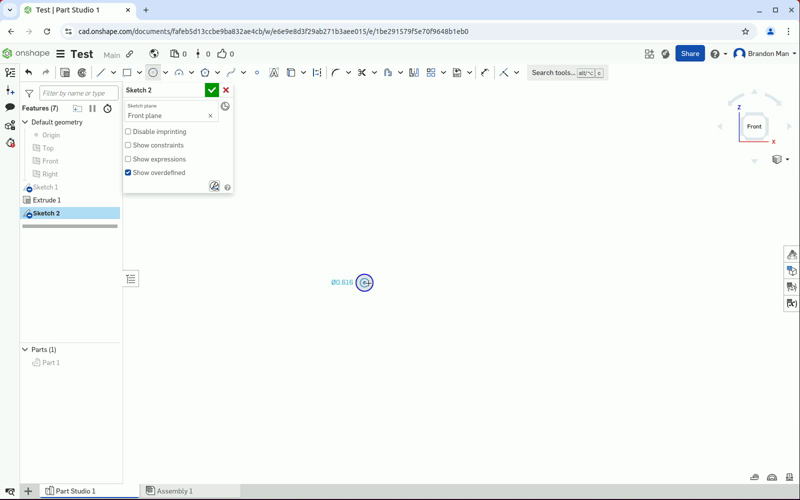
scroll(6)
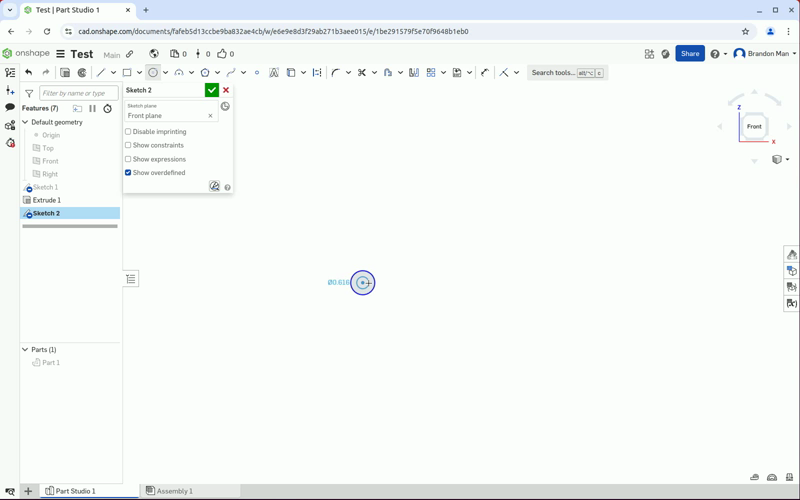
scroll(6)
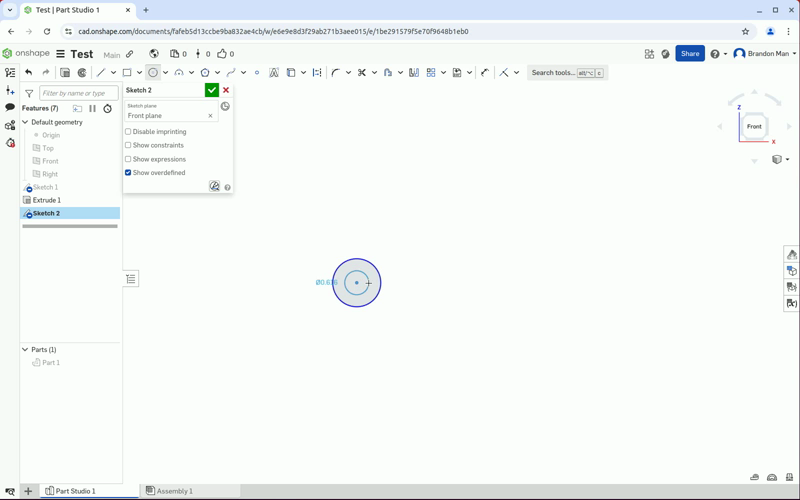
scroll(6)
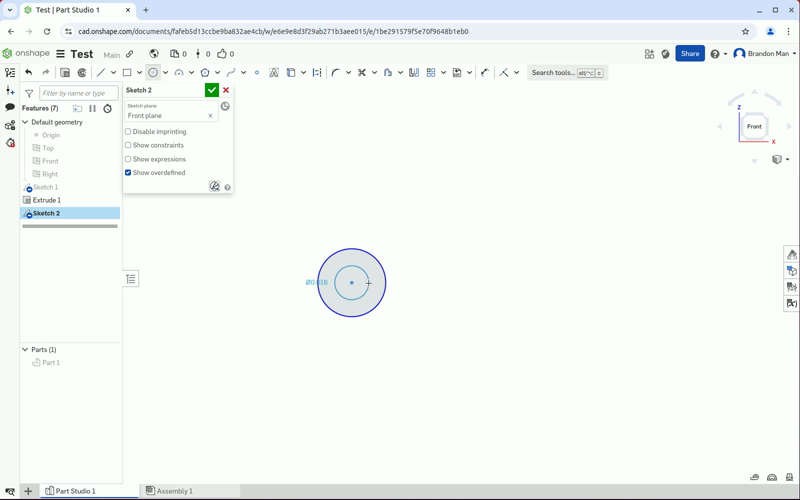
click(368, 282)
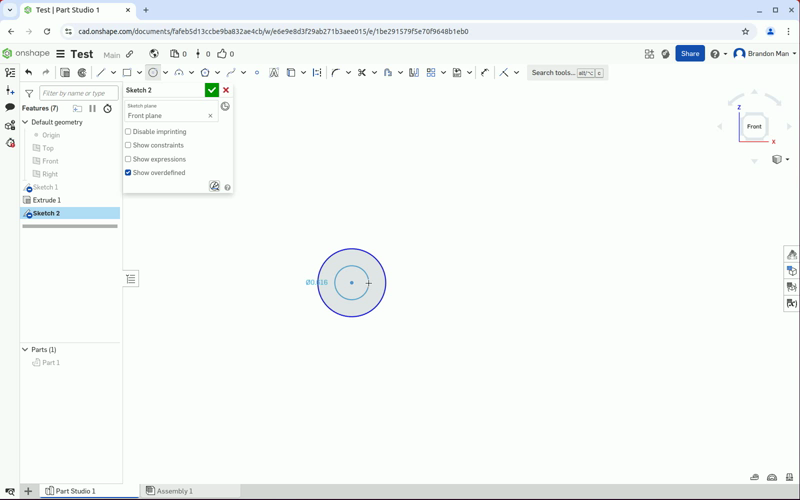
scroll(-6)
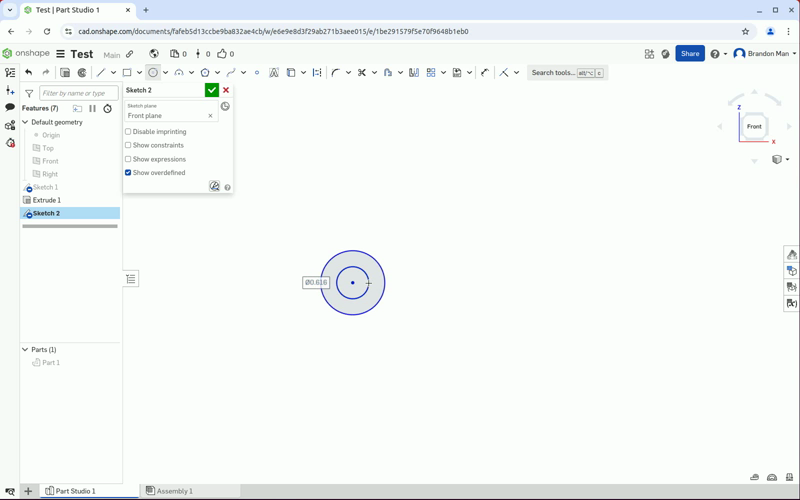
scroll(-6)
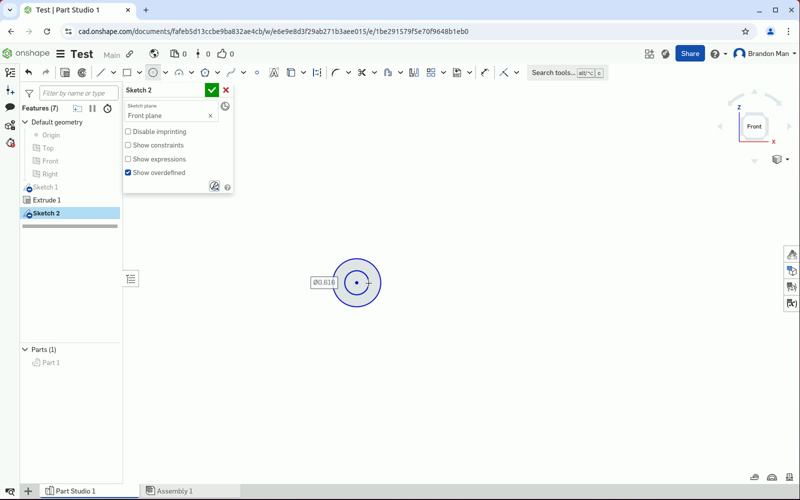
scroll(-6)
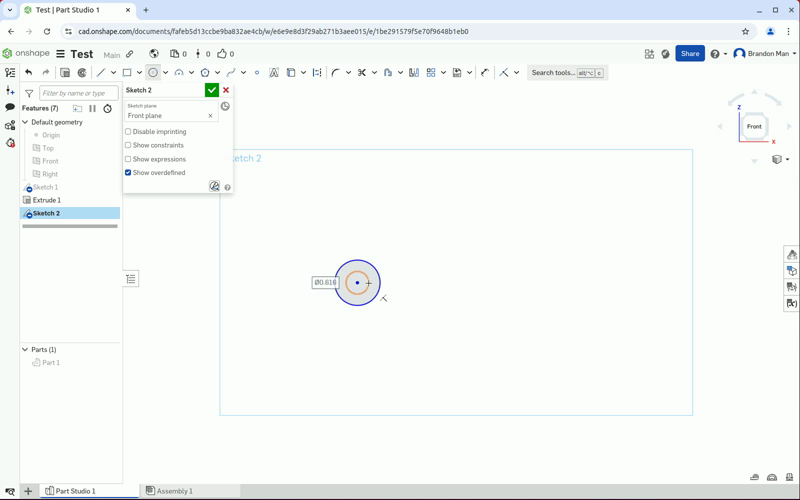
scroll(-6)
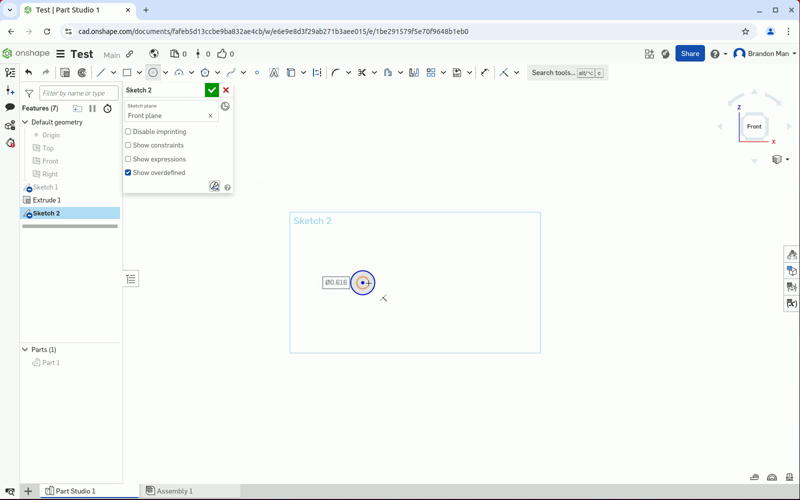
scroll(-6)
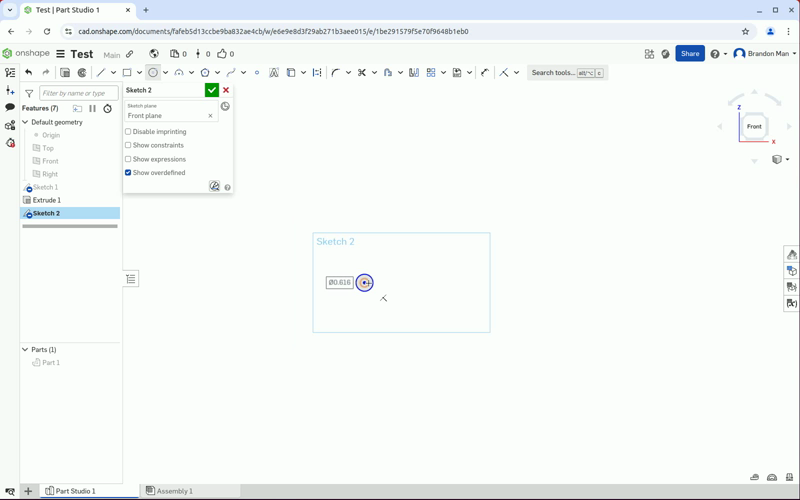
scroll(-6)
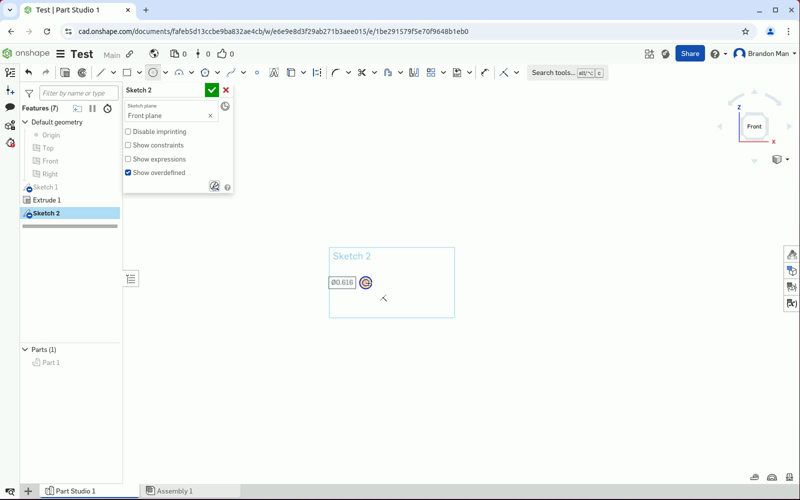
scroll(-6)
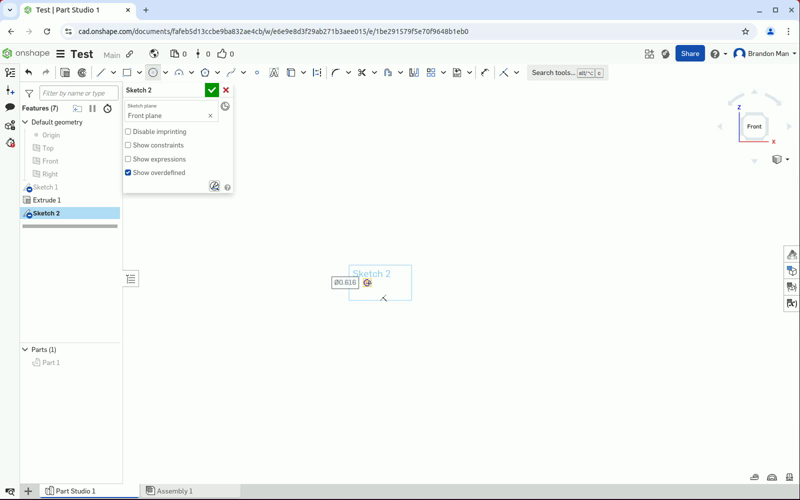
key(esc)
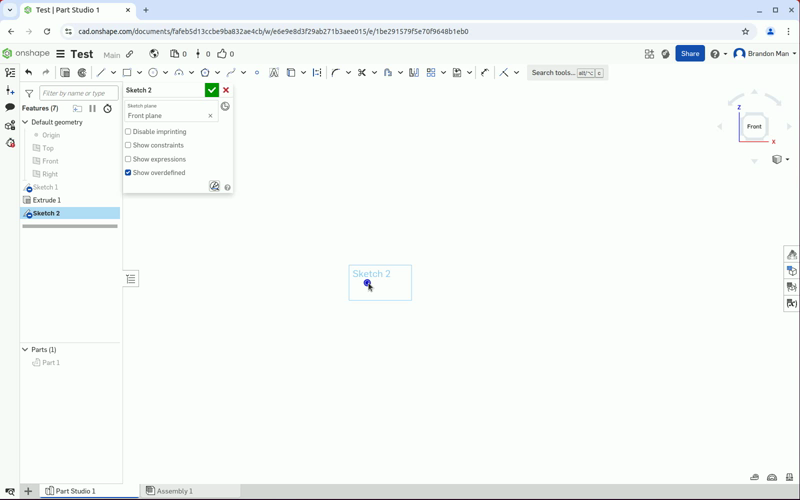
mouse_move(368, 282)
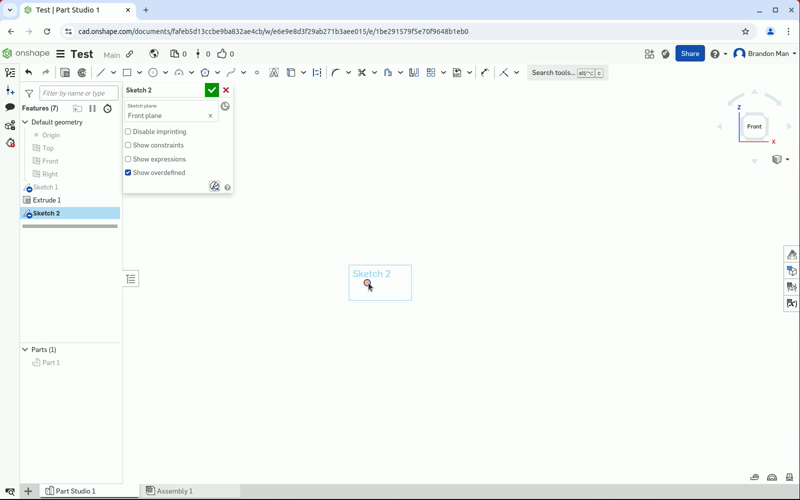
scroll(6)
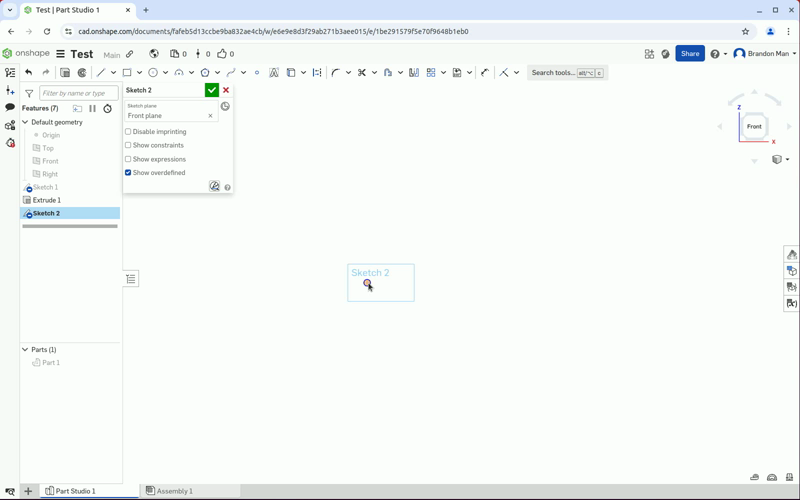
scroll(6)
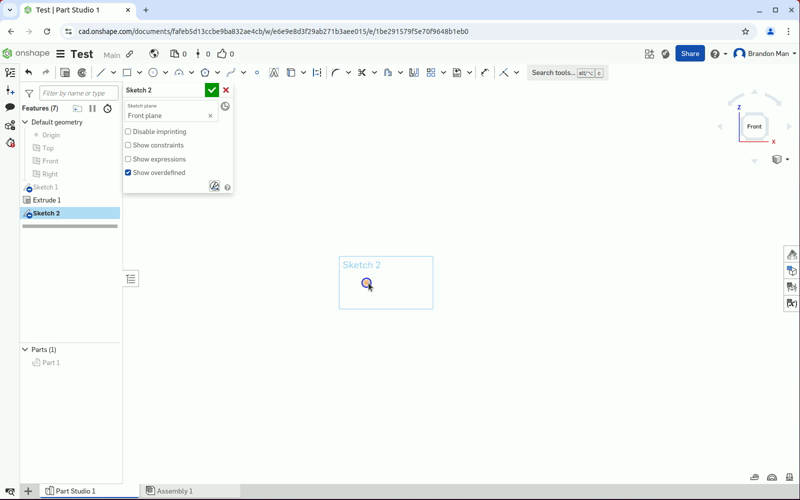
scroll(6)
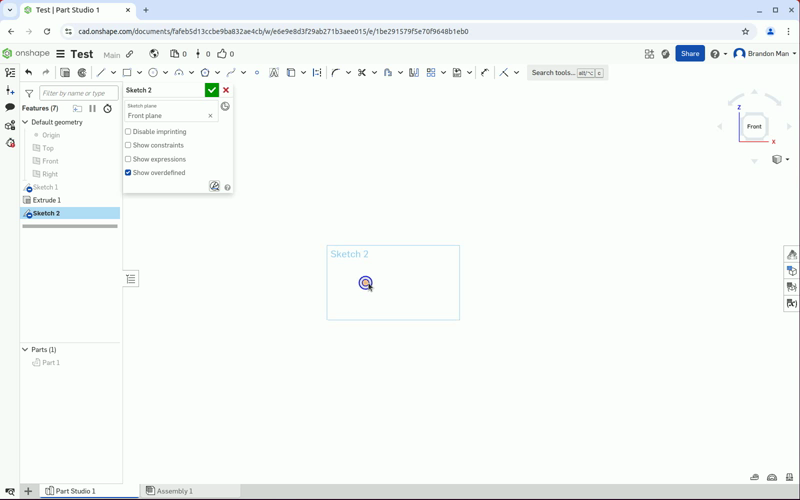
scroll(6)
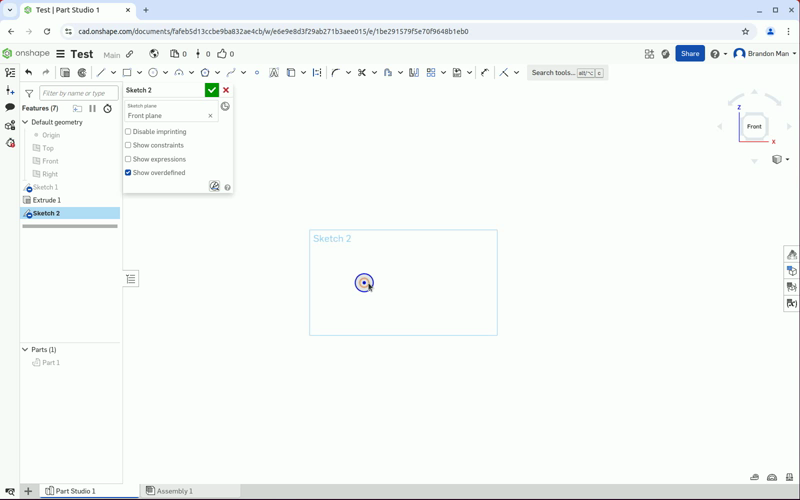
scroll(6)
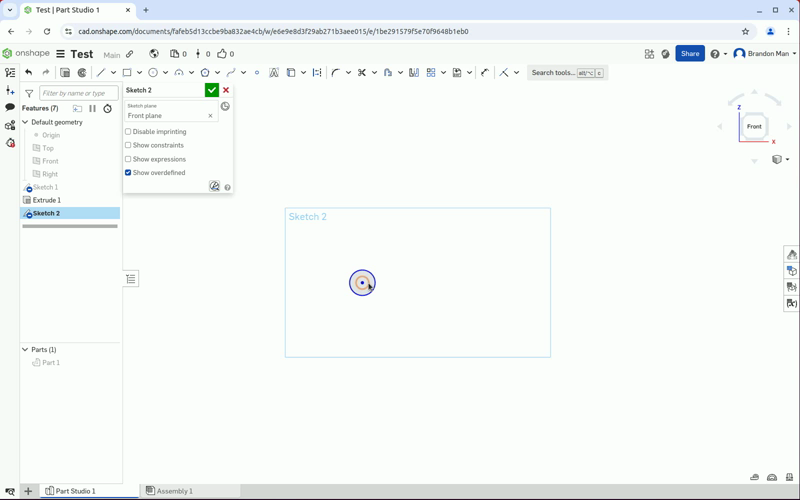
scroll(6)
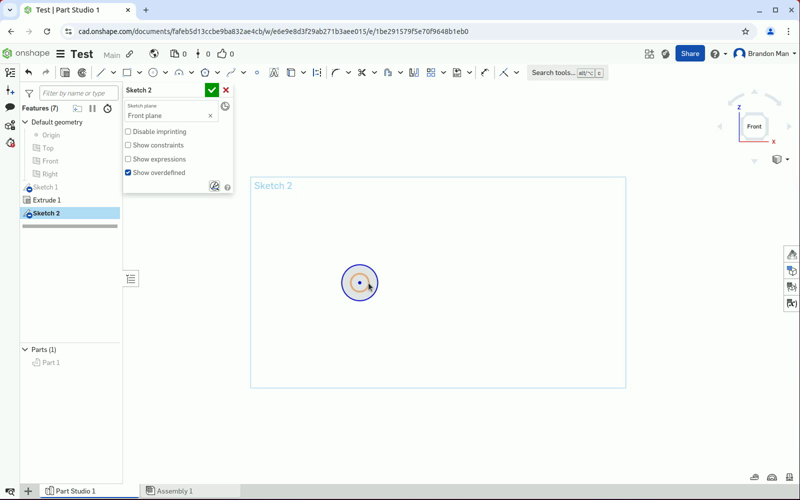
scroll(6)
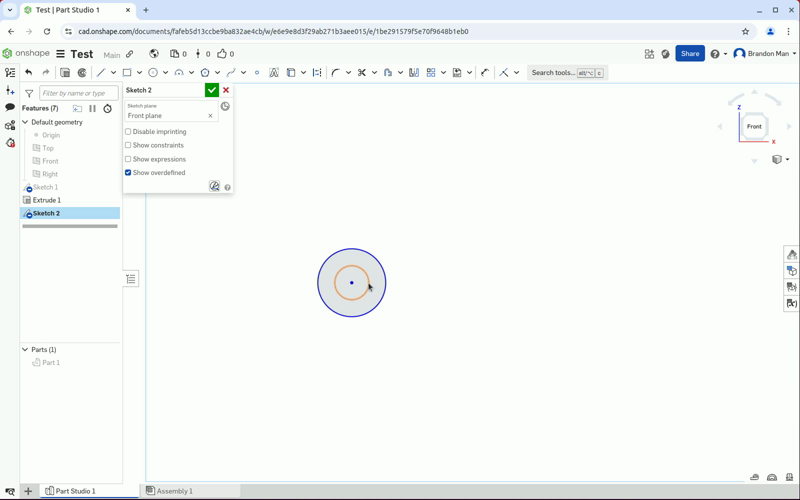
click(368, 282)
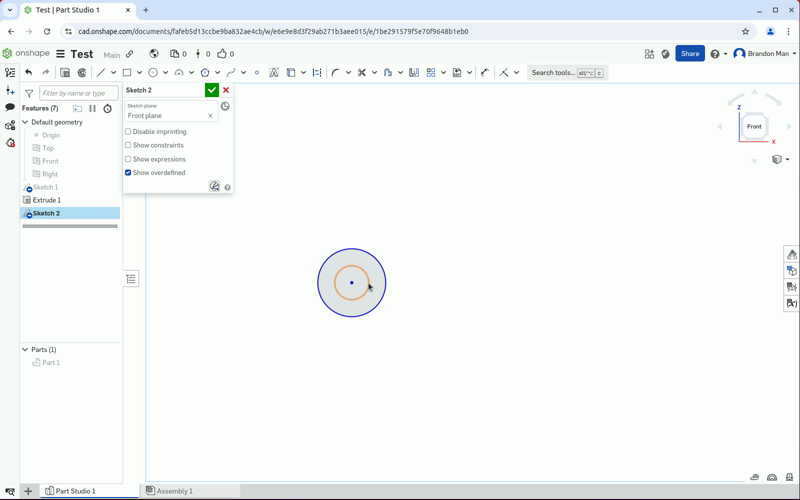
scroll(-6)
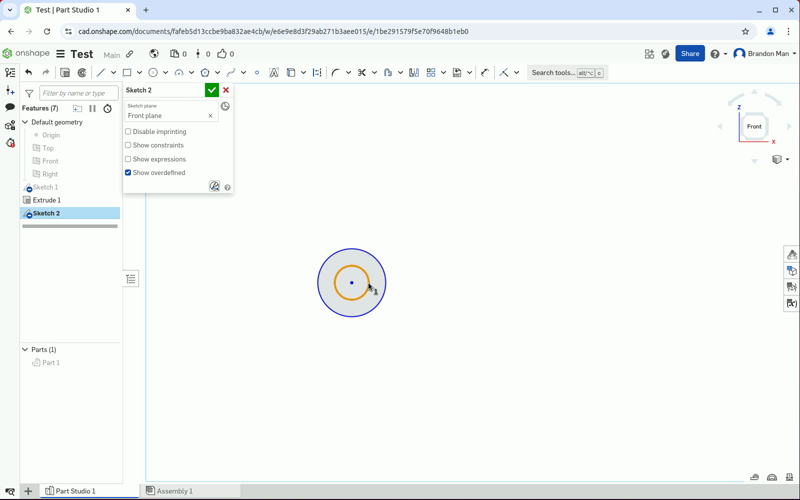
scroll(-6)
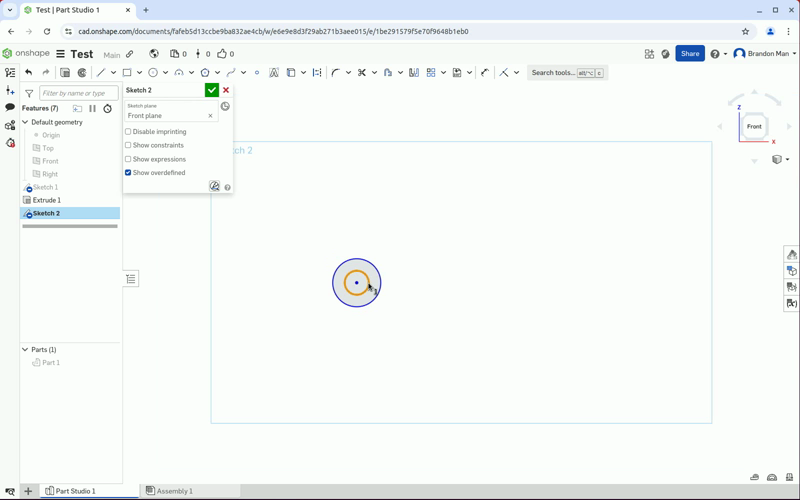
scroll(-6)
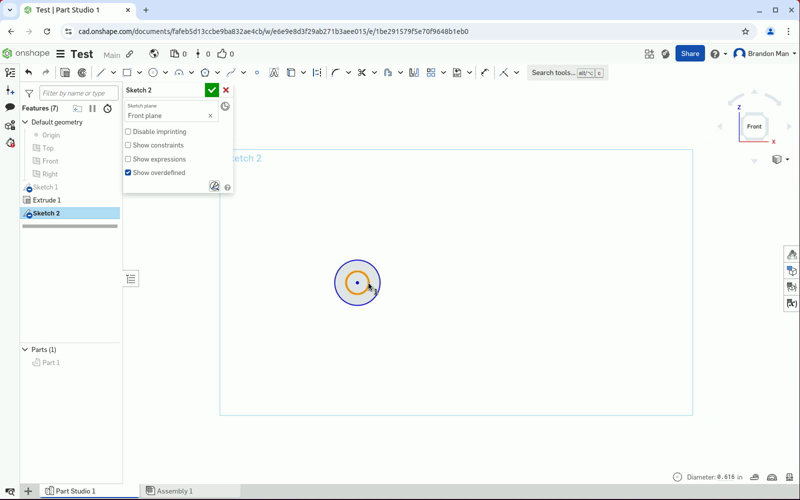
scroll(-6)
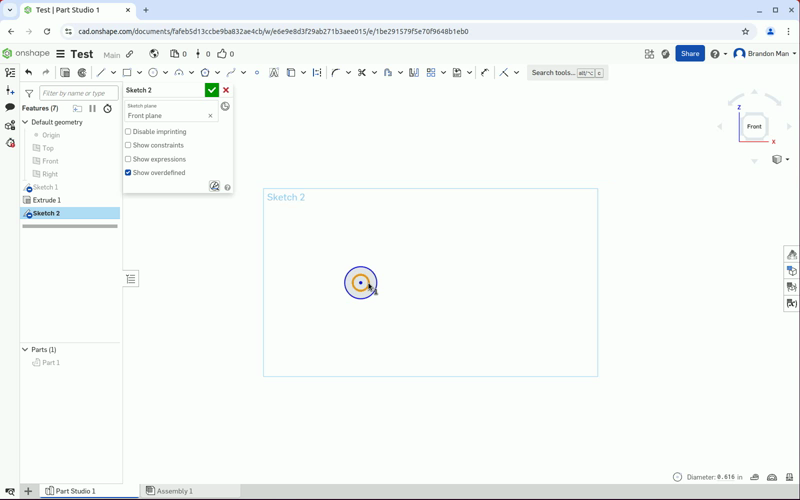
scroll(-6)
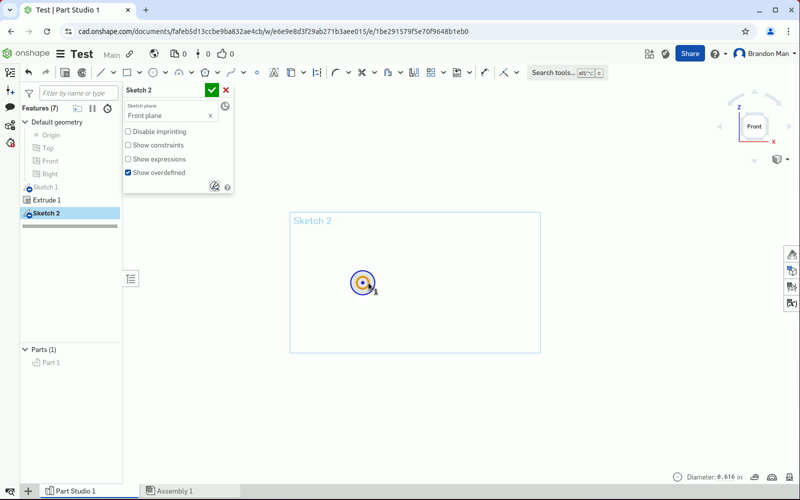
scroll(-6)
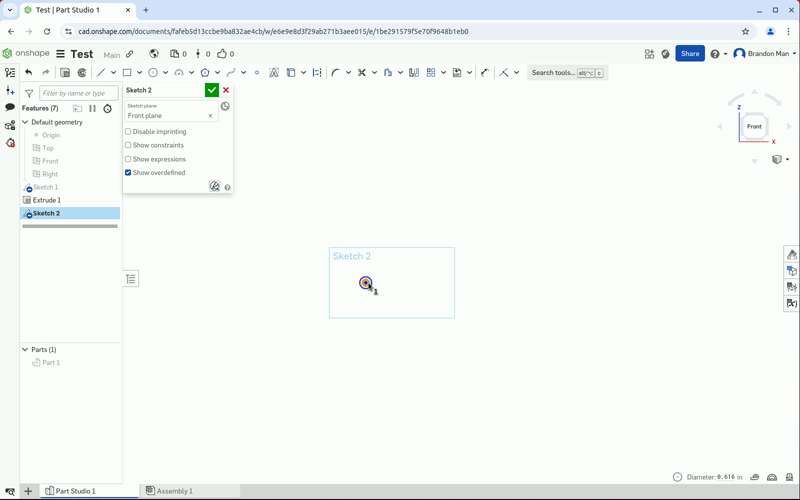
scroll(-6)
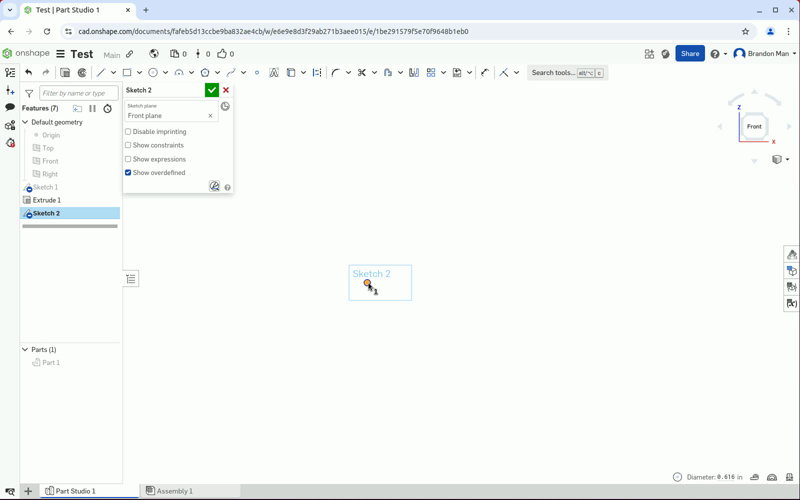
mouse_move(73, 352)
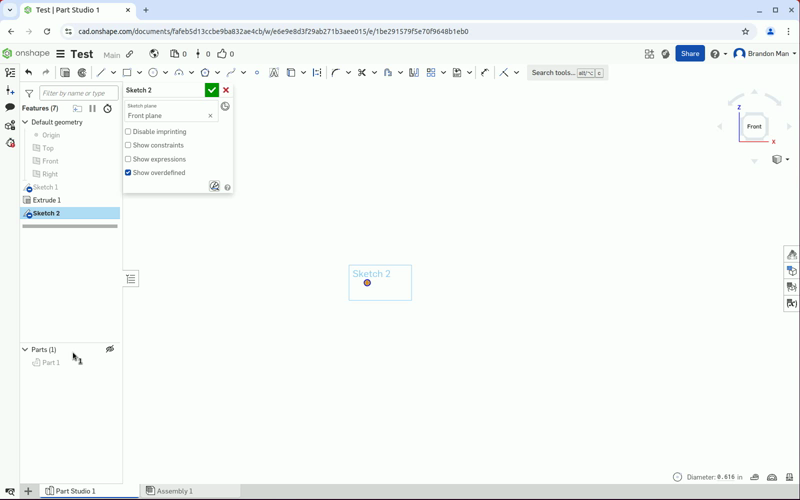
key(shift+y)
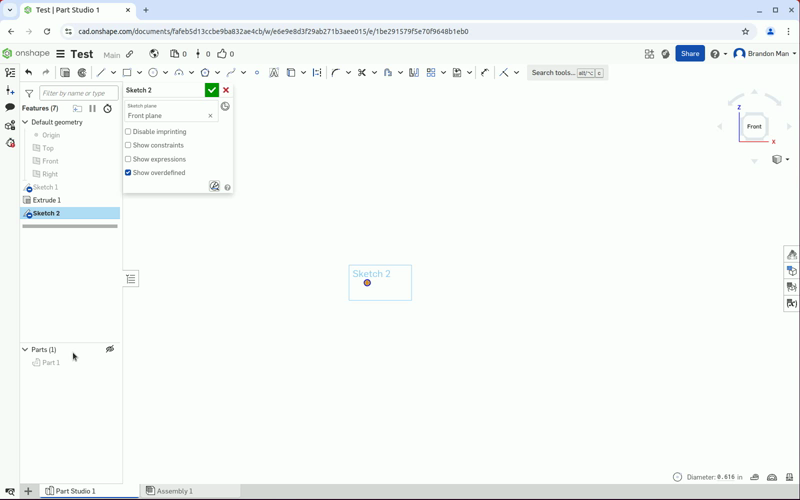
key(shift+e)
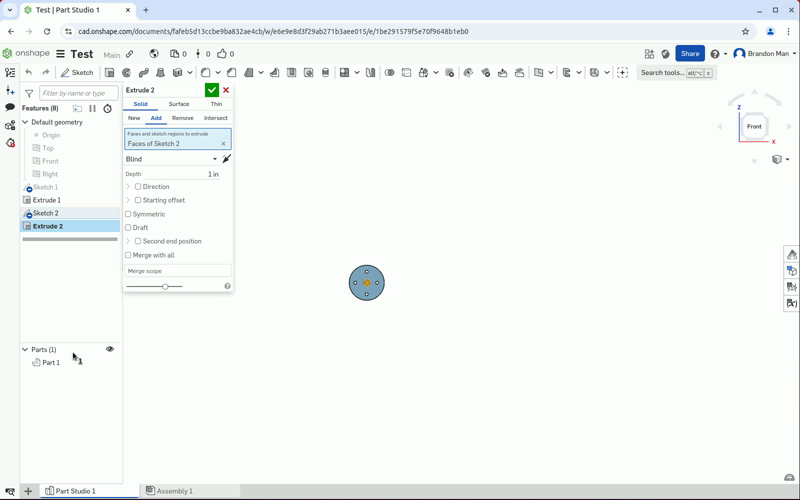
mouse_move(143, 106)
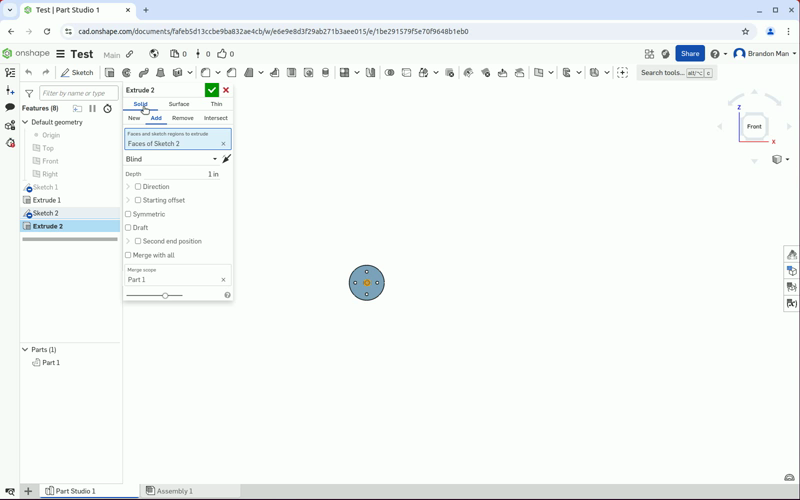
click(143, 106)
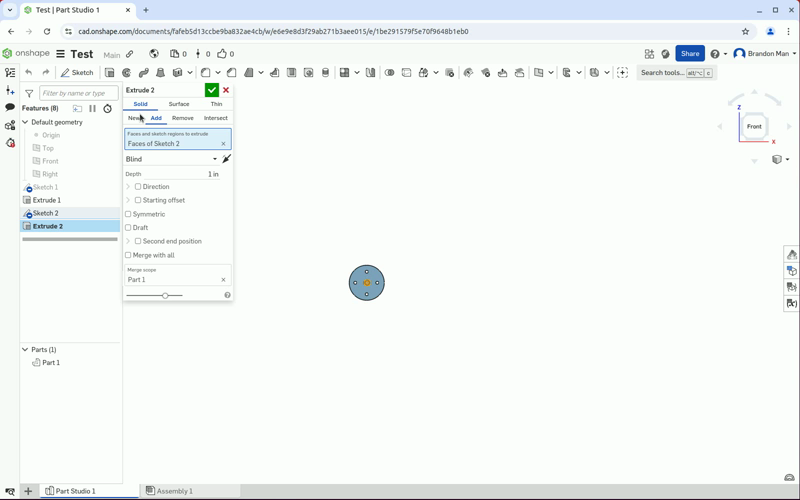
mouse_move(137, 120)
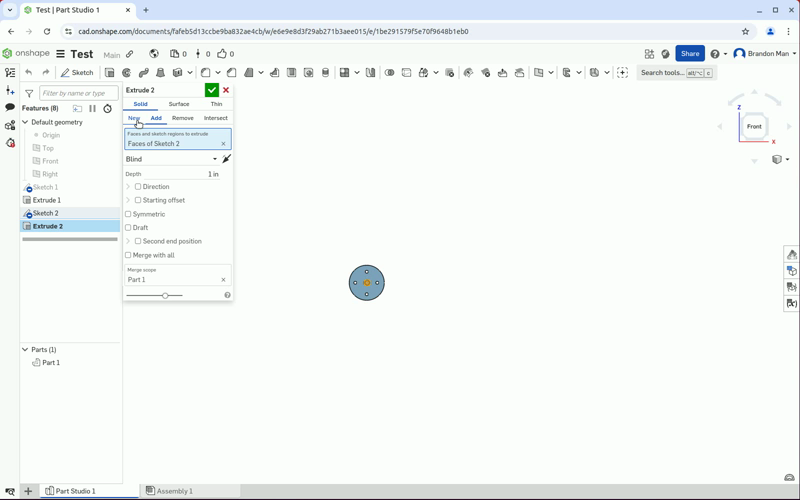
click(137, 120)
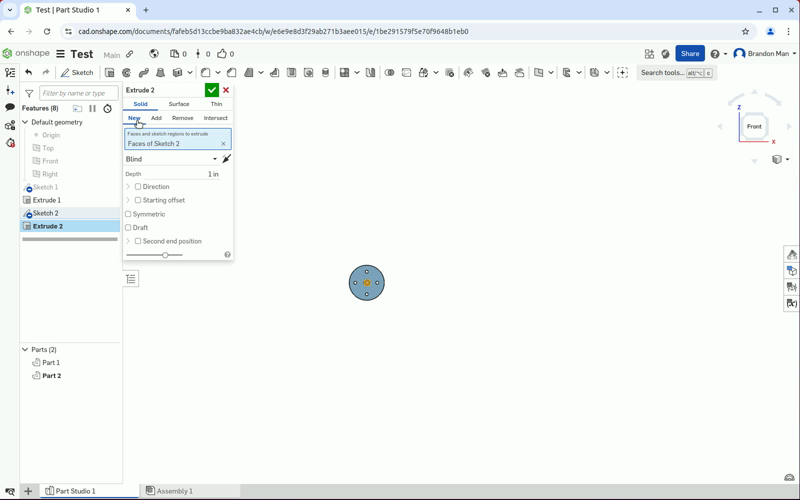
key(tab, 4)
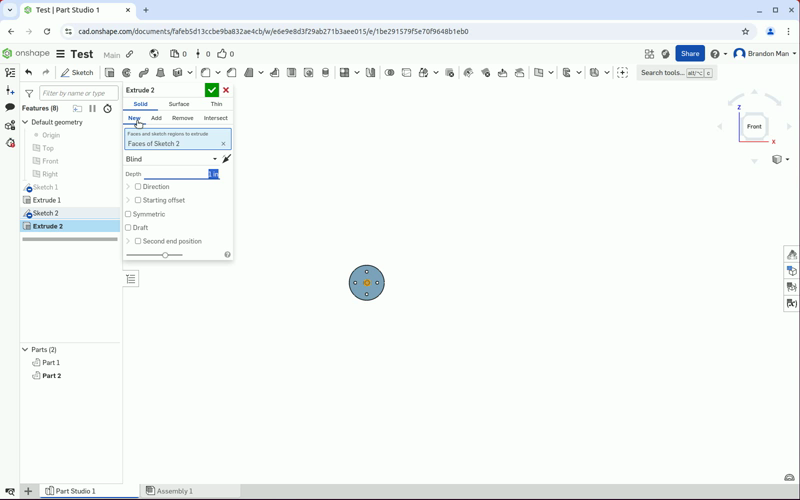
text(2.408)
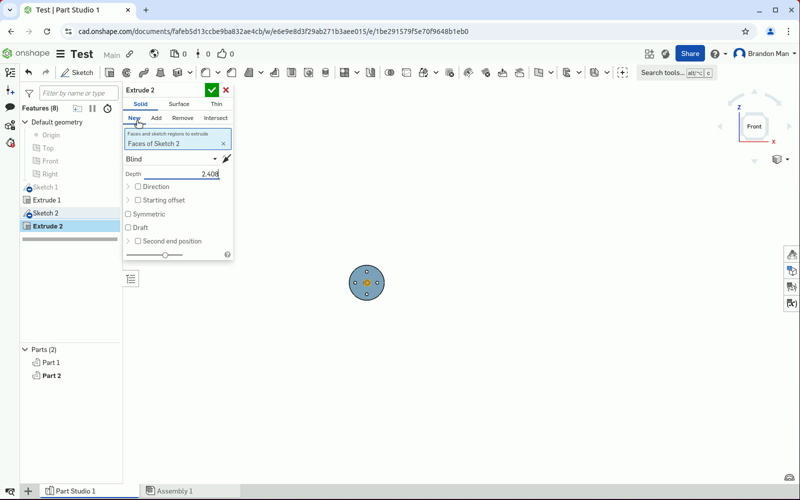
key(tab, 3)
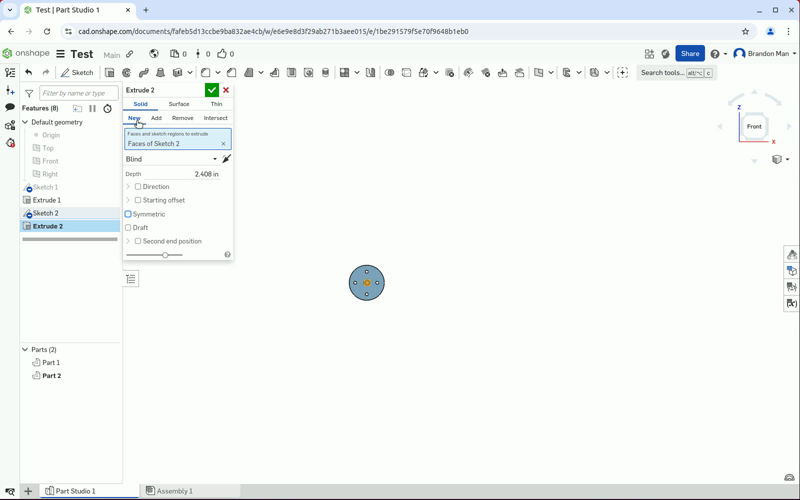
key(space)
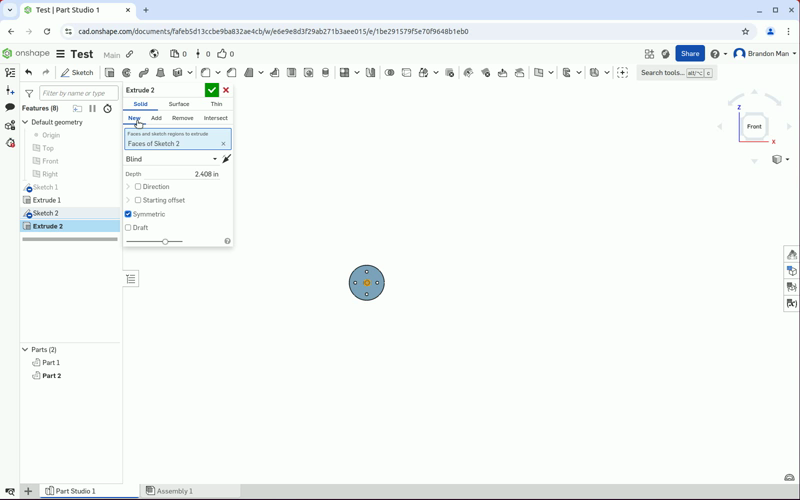
key(enter)
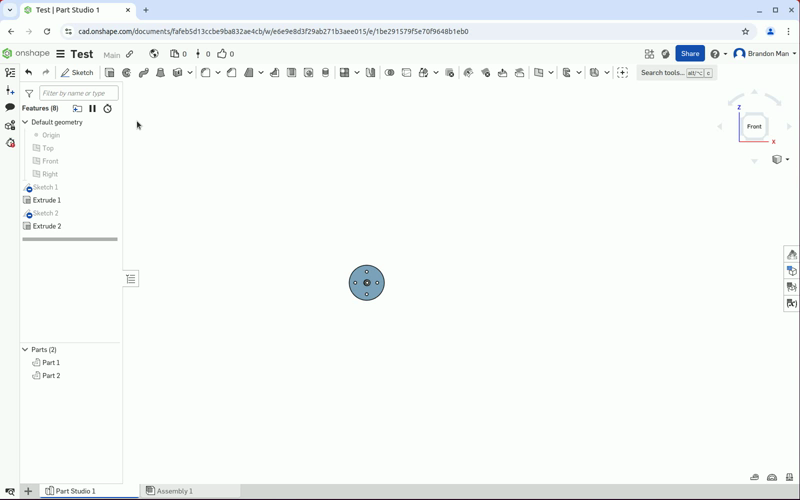
key(shift+h)
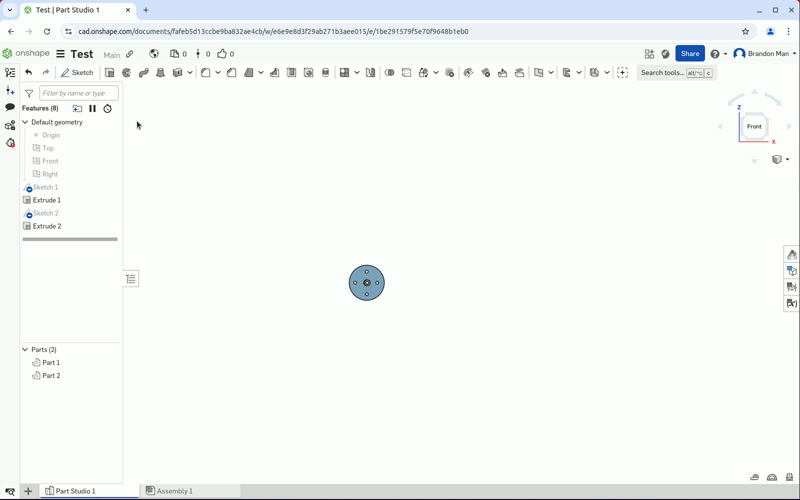
key(shift+h)
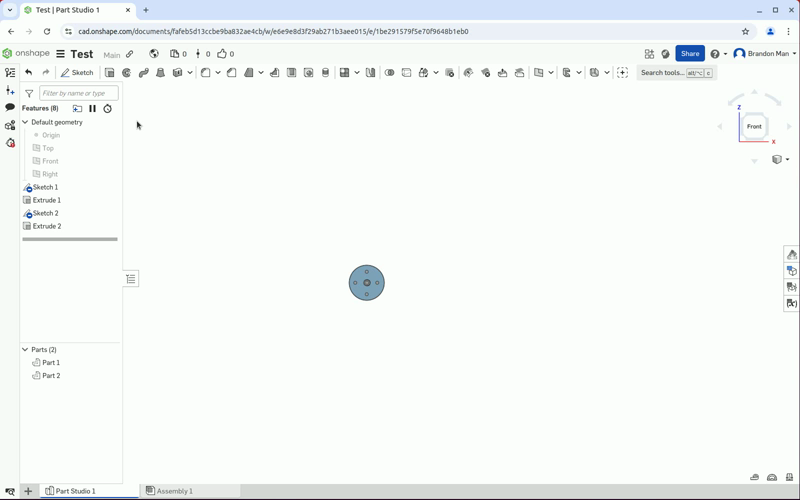
key(shift+7)
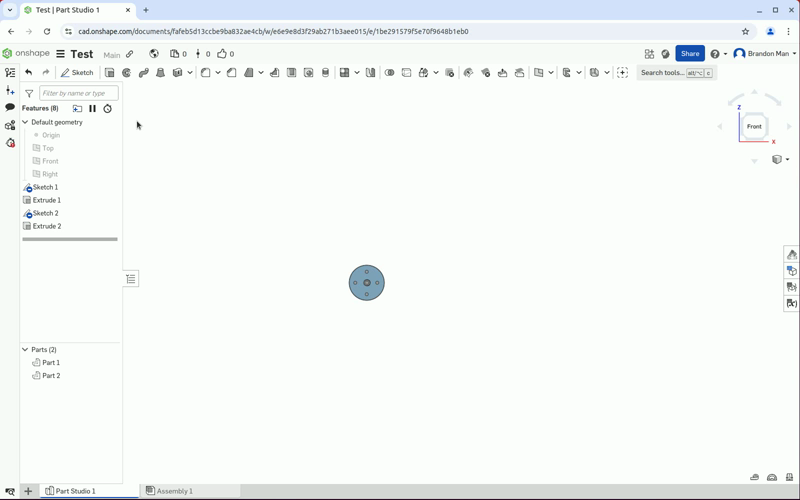
key(left, 2)
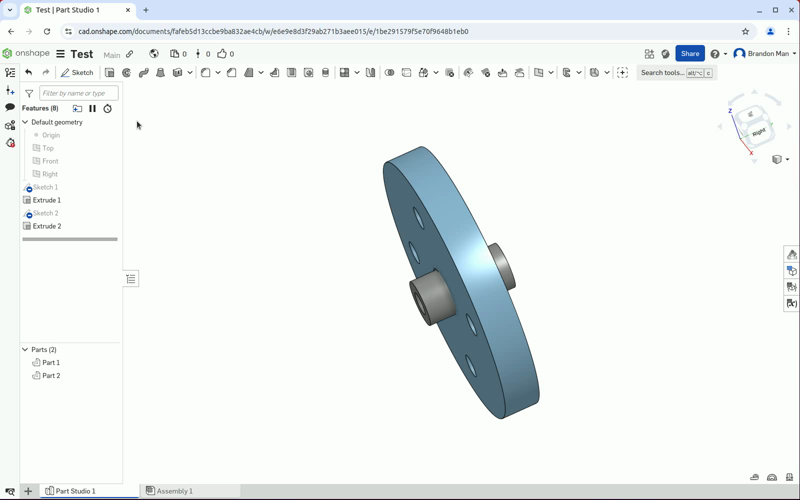
key(down, 2)
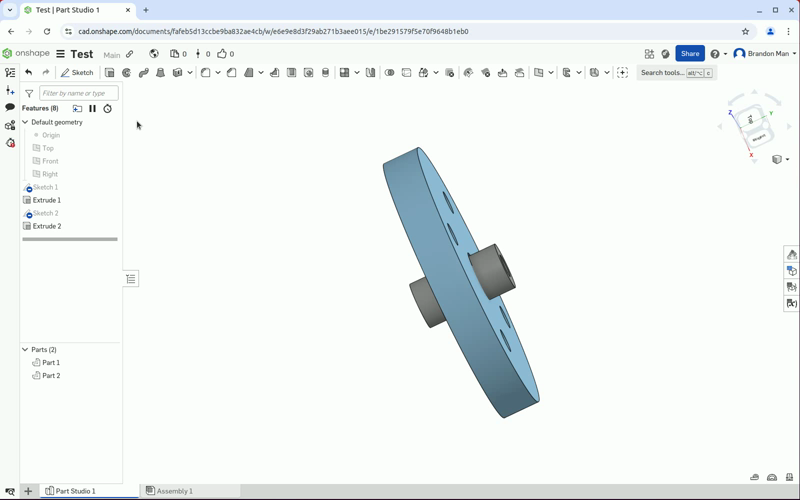
key(up, 2)
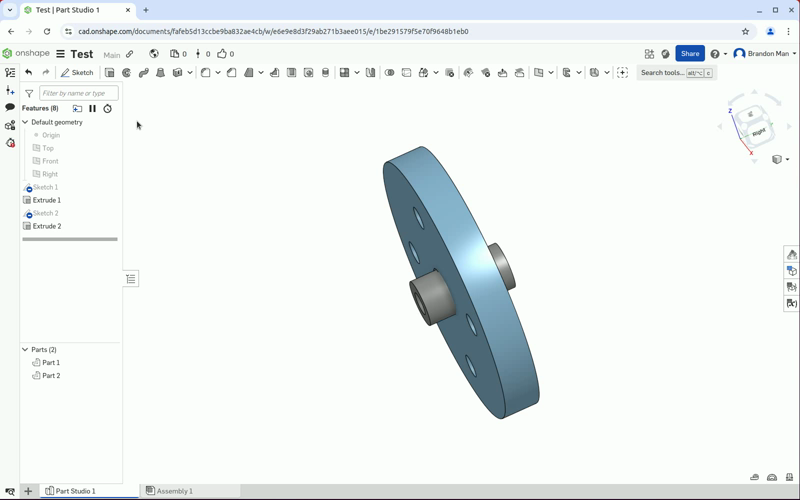
key(right, 2)
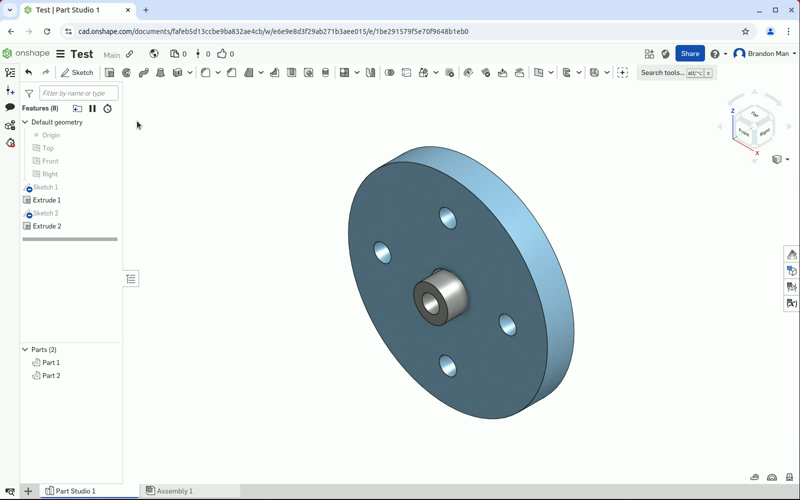
mouse_move(73, 189)
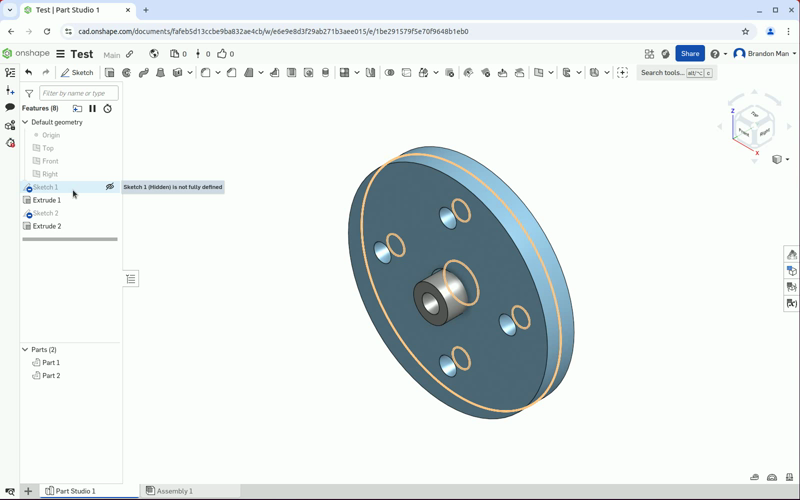
click(73, 189)